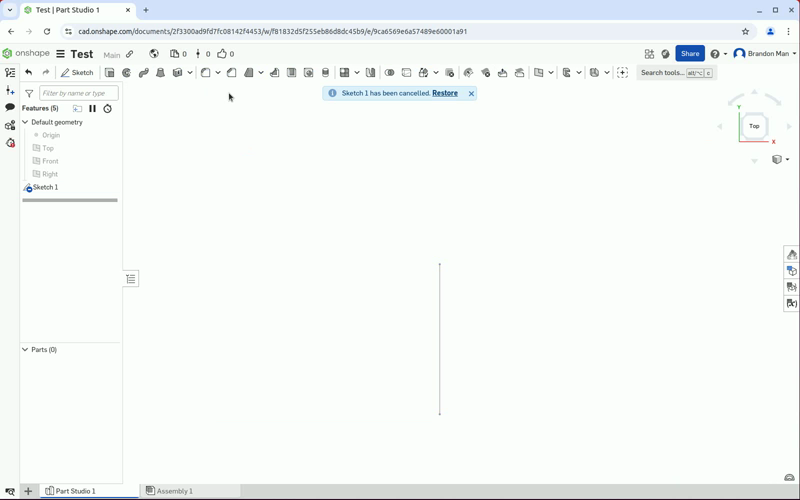
key(shift+h)
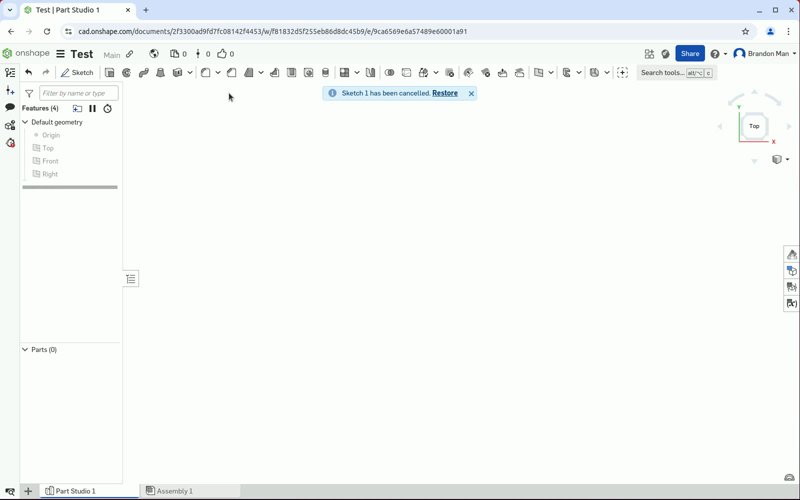
key(shift+s)
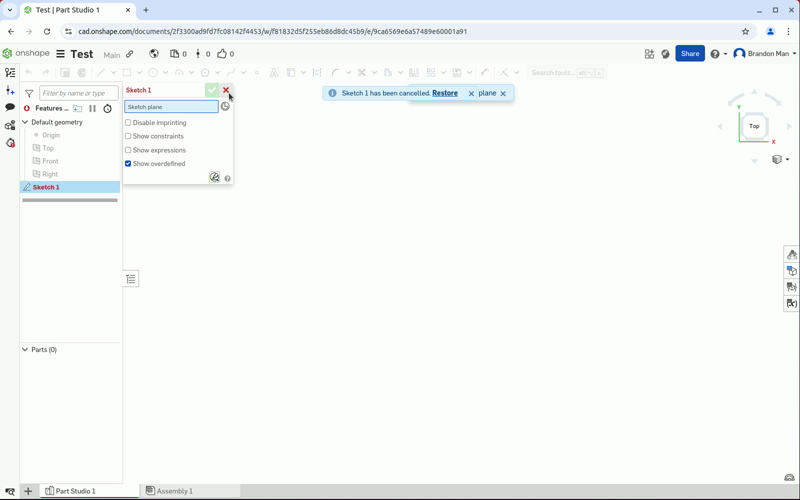
mouse_move(73, 150)
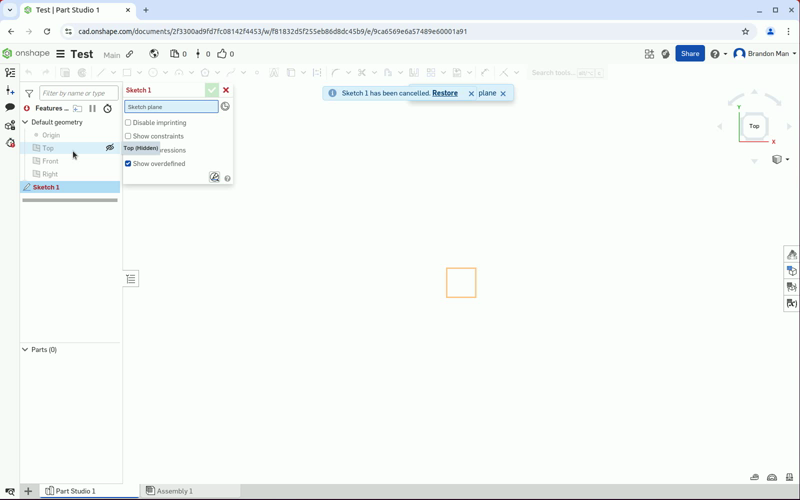
click(73, 150)
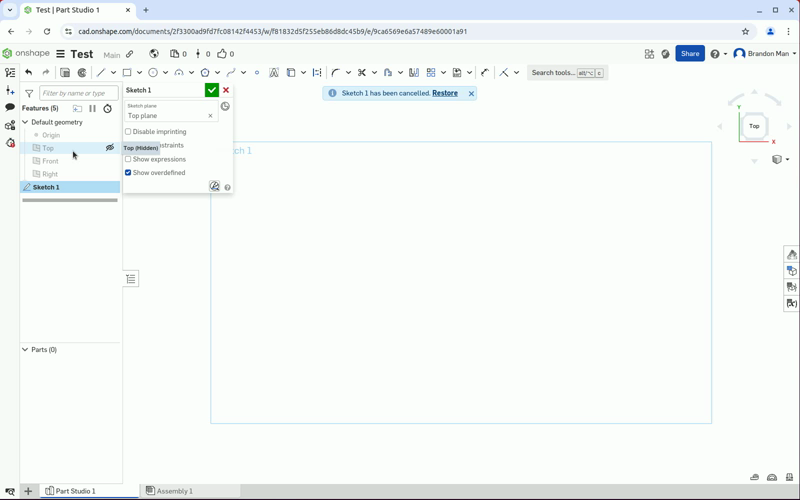
mouse_move(73, 352)
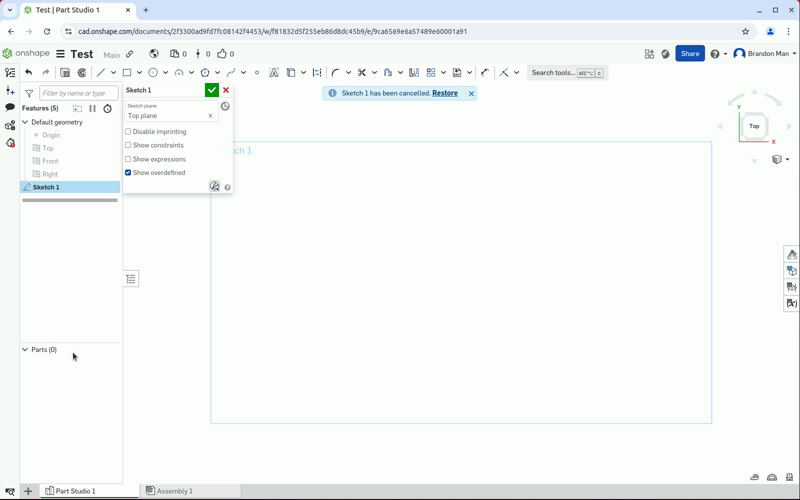
key(y)
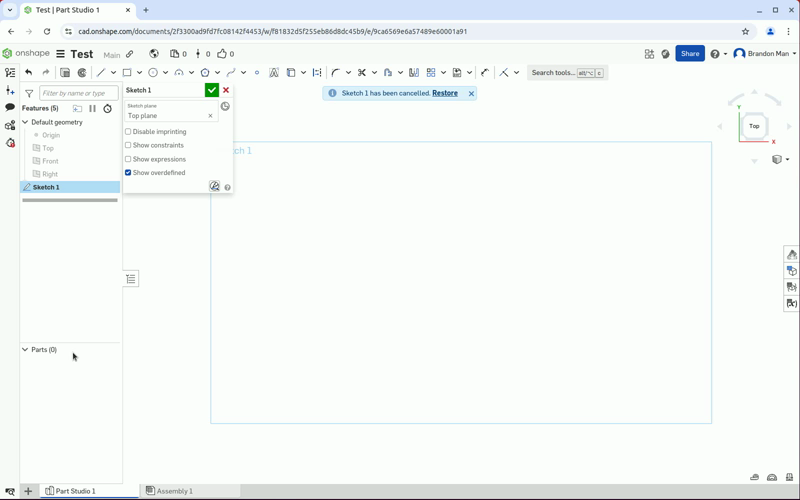
key(c)
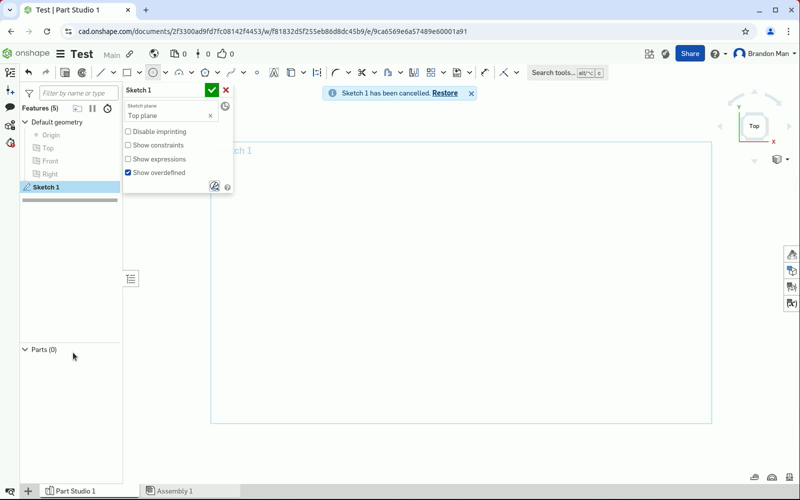
key_down(shift)
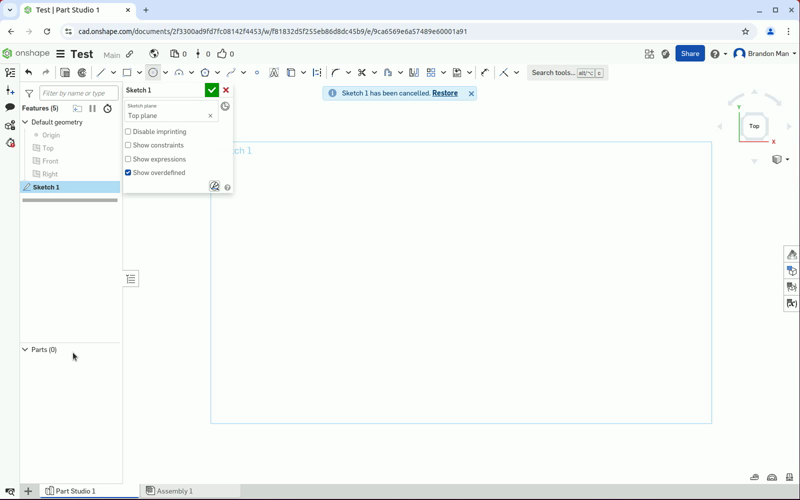
mouse_move(461, 282)
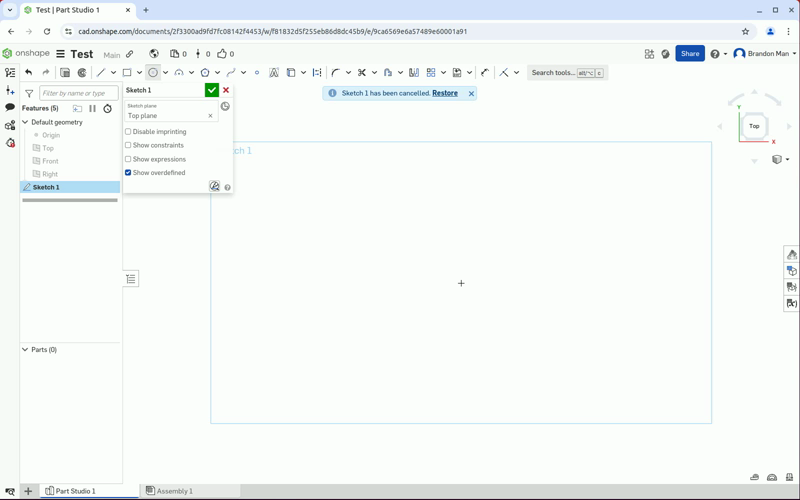
click(461, 282)
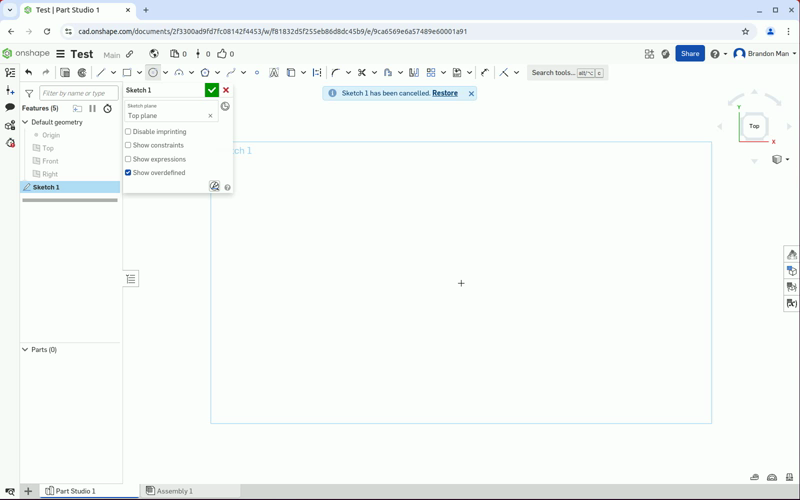
key_up(shift)
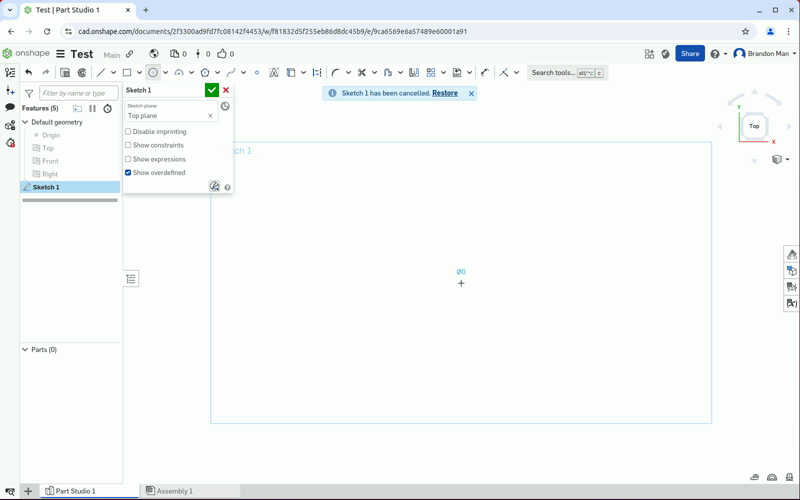
mouse_move(514, 282)
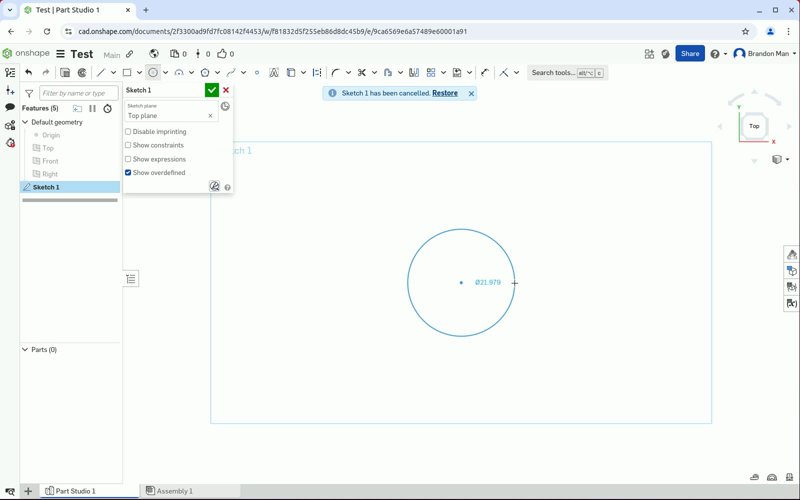
click(514, 282)
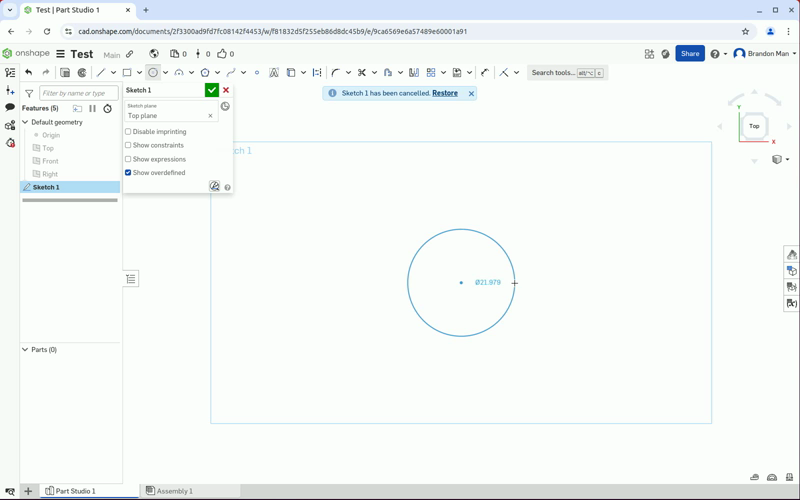
key(esc)
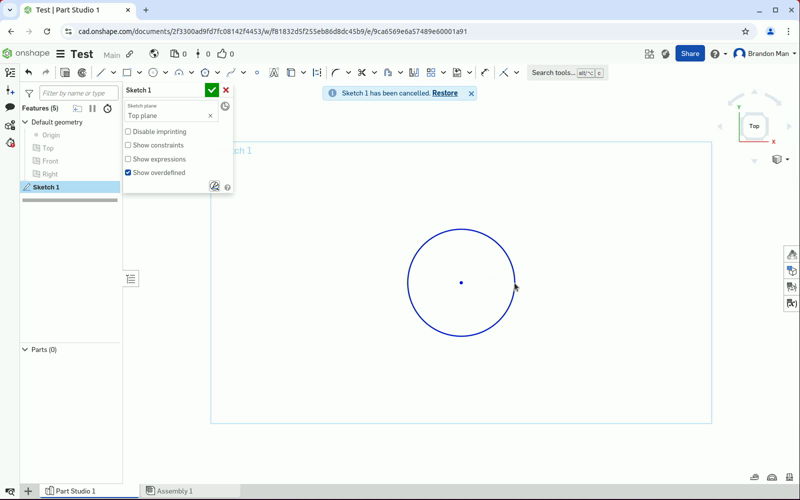
mouse_move(468, 276)
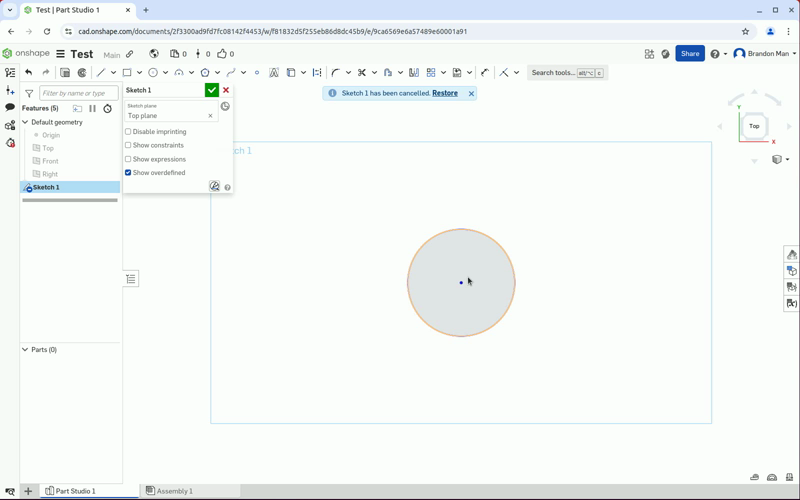
click(468, 276)
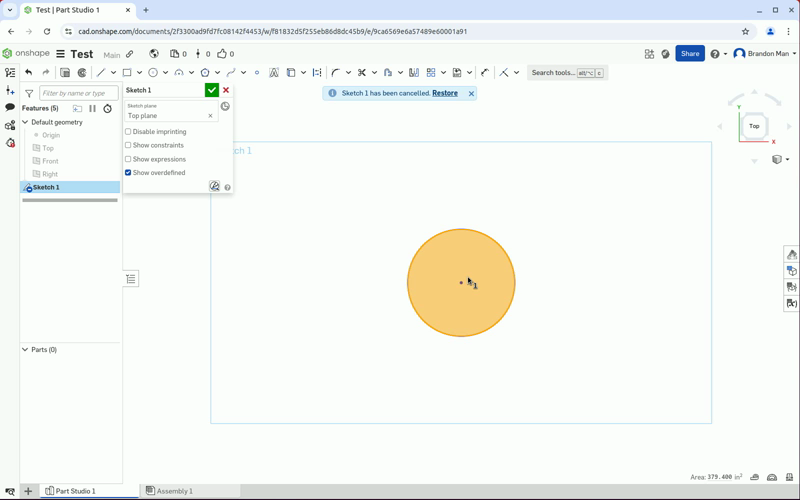
mouse_move(73, 352)
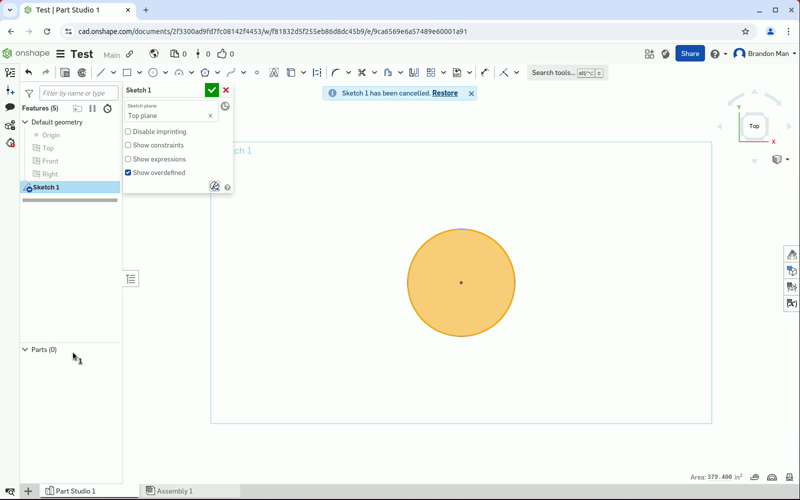
key(shift+y)
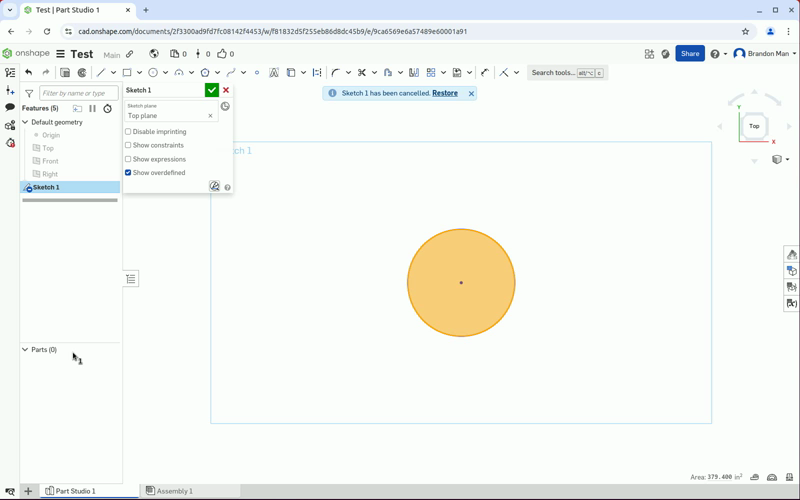
key(shift+e)
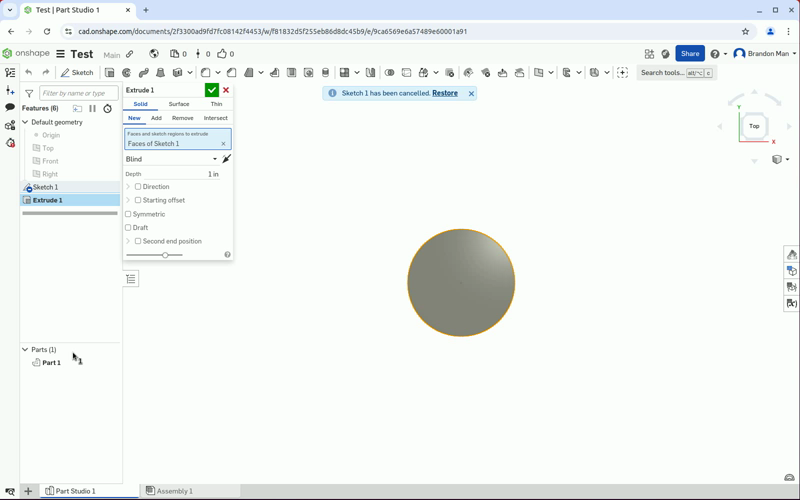
mouse_move(143, 106)
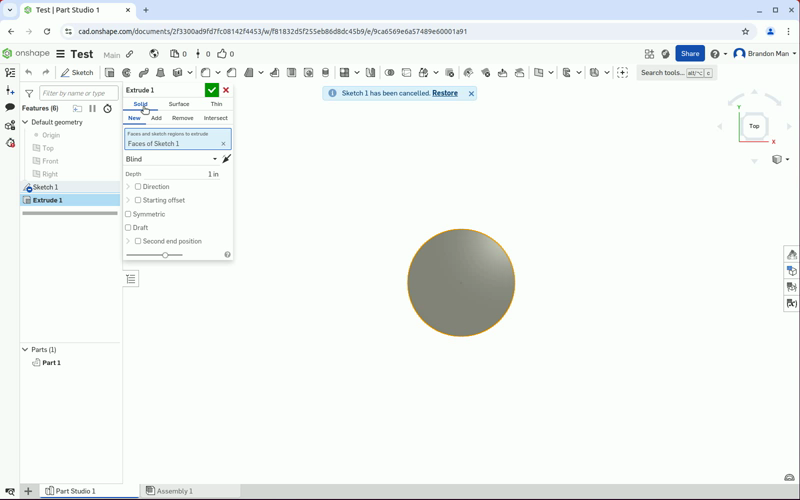
click(143, 106)
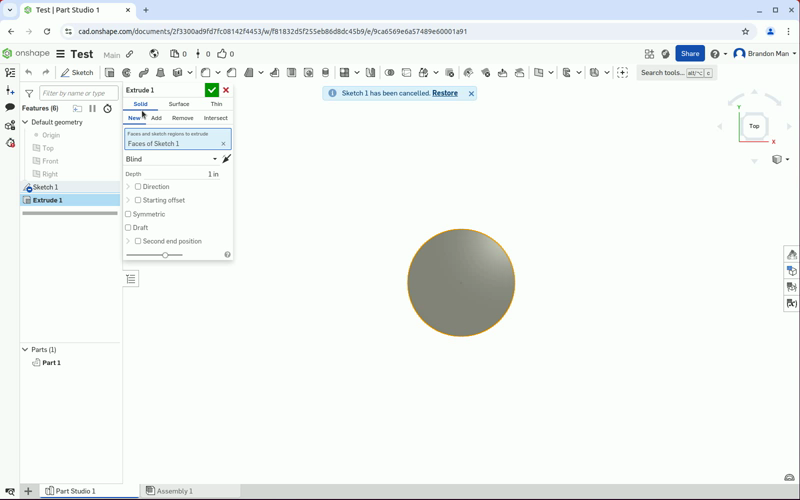
mouse_move(137, 120)
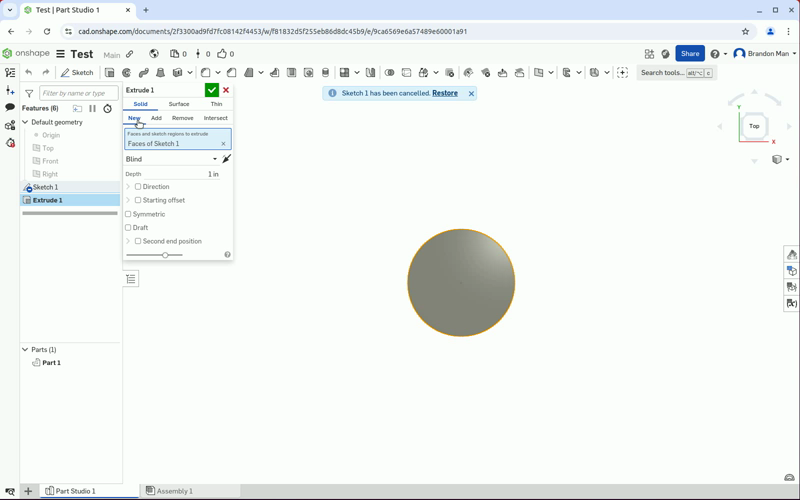
click(137, 120)
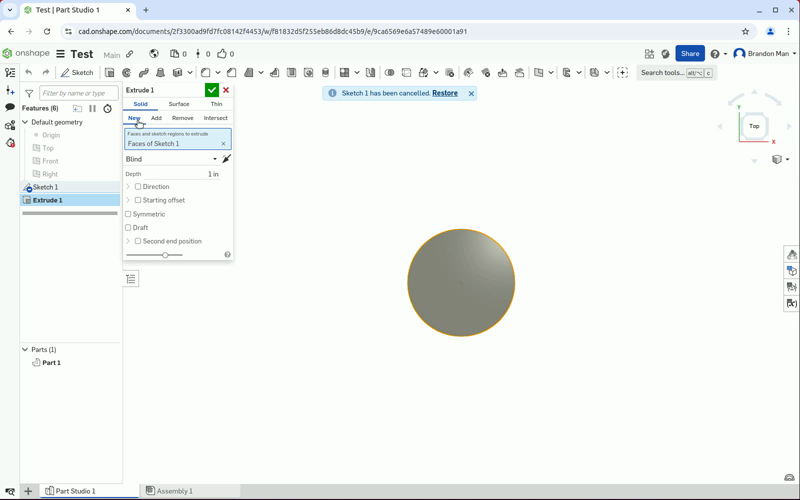
key(tab, 4)
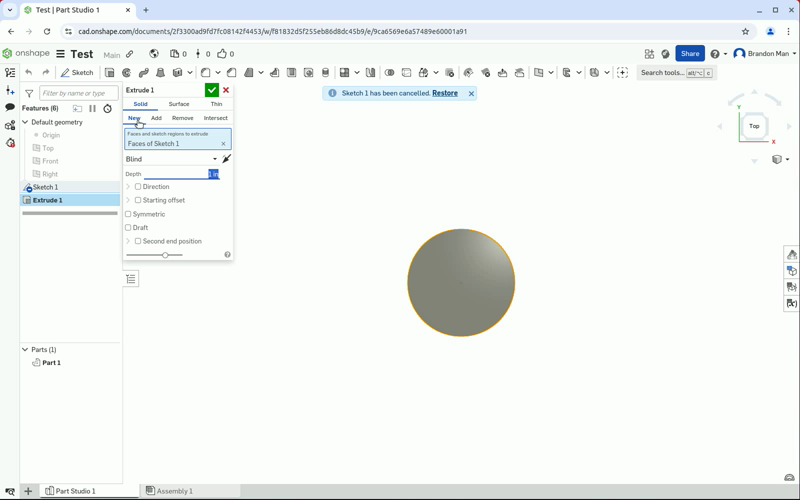
text(21.182)
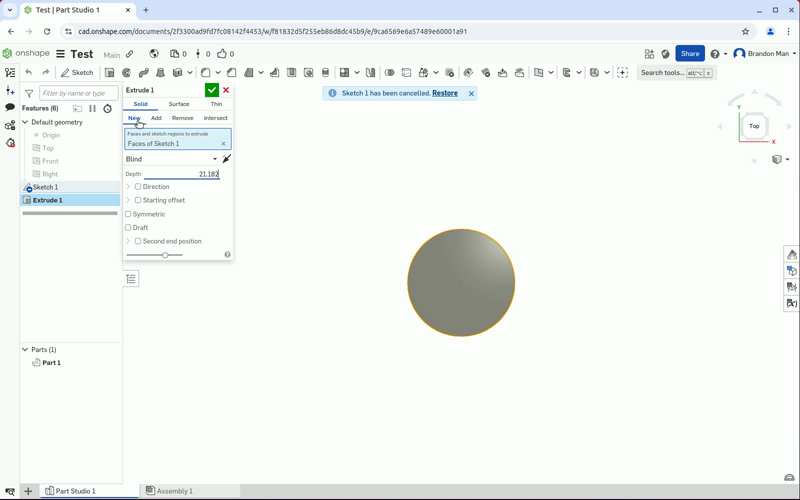
key(tab, 3)
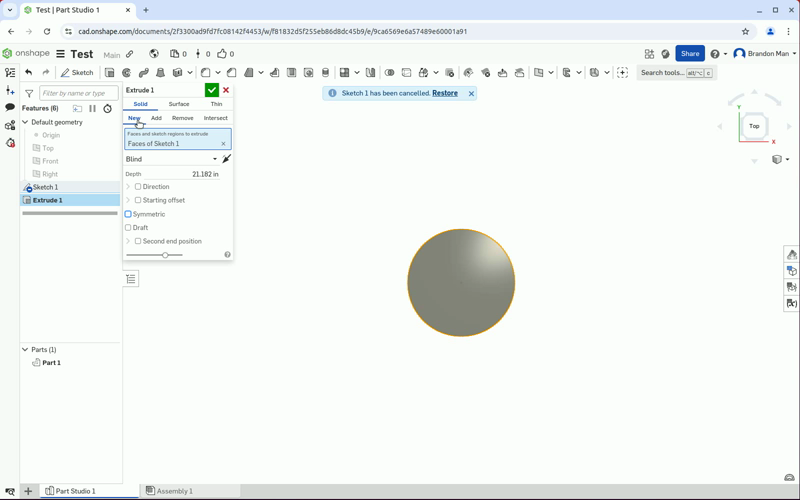
key(space)
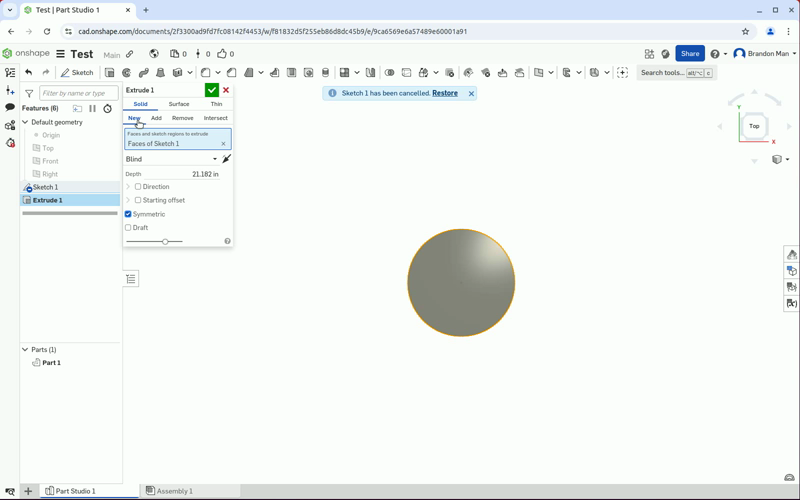
key(enter)
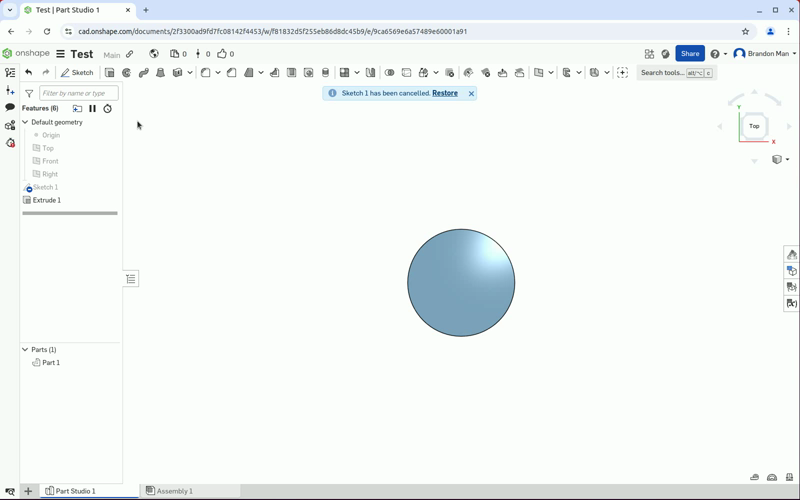
key(shift+h)
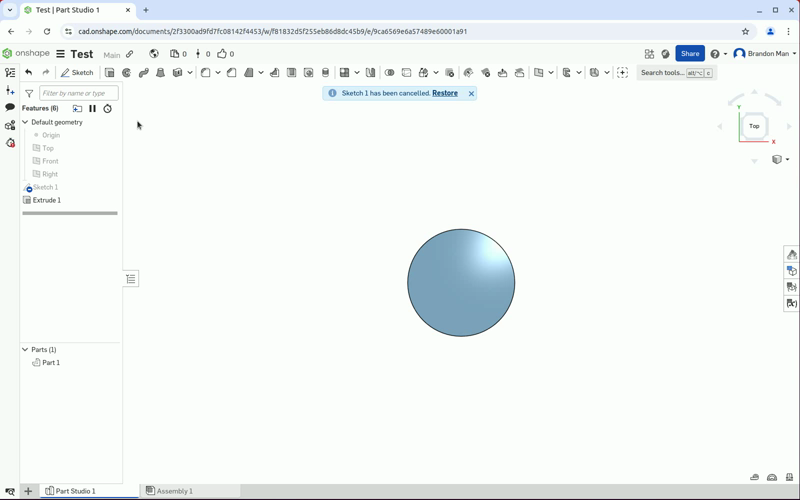
key(shift+h)
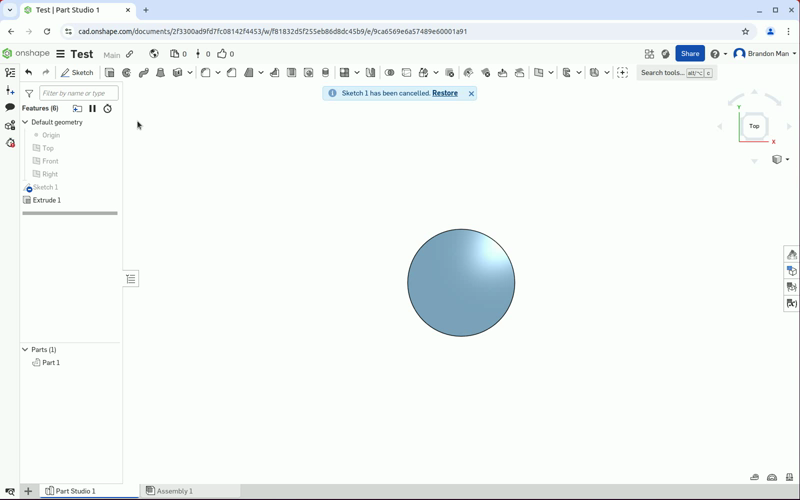
mouse_move(73, 189)
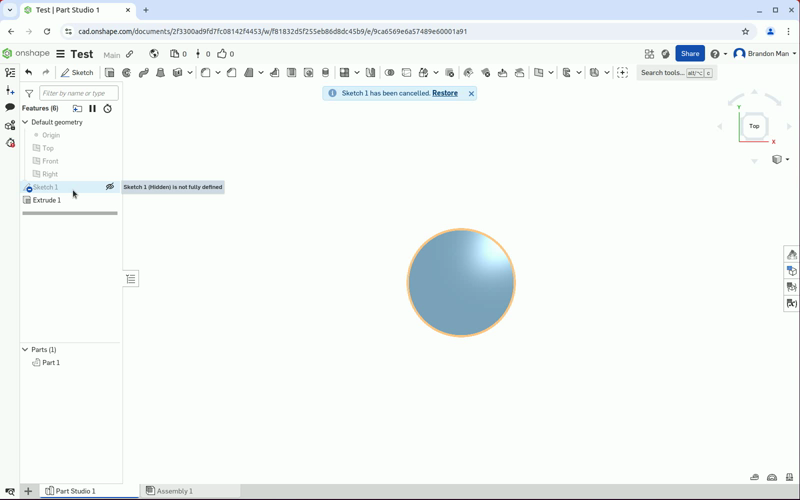
click(73, 189)
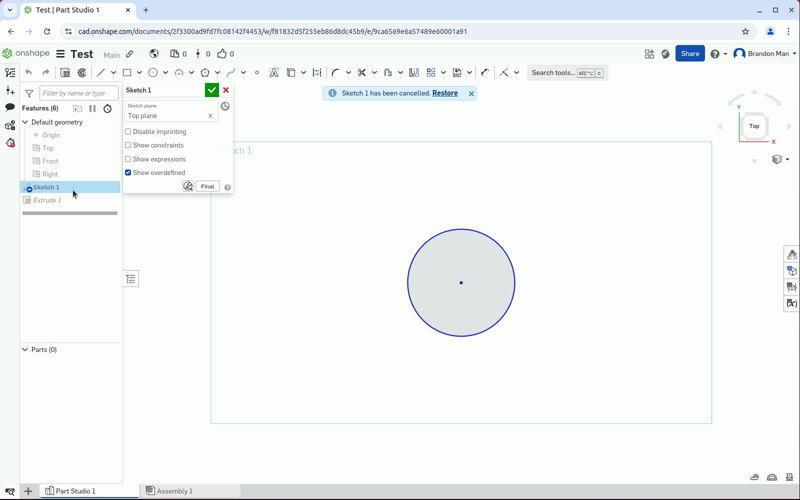
mouse_move(229, 92)
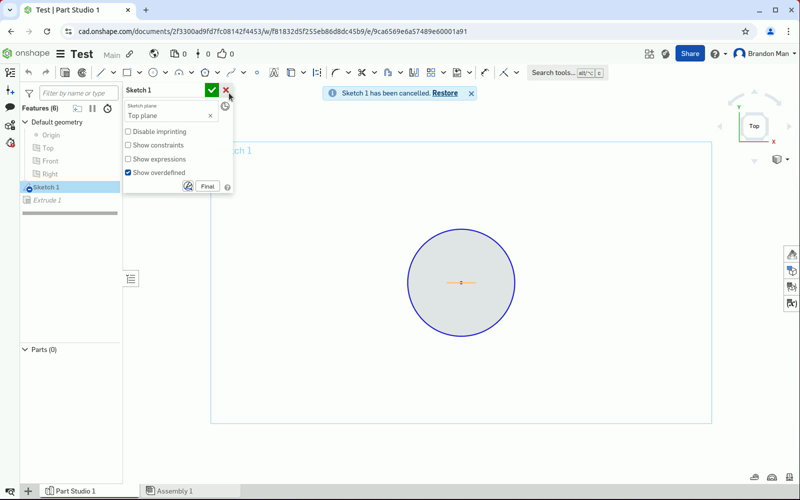
click(229, 92)
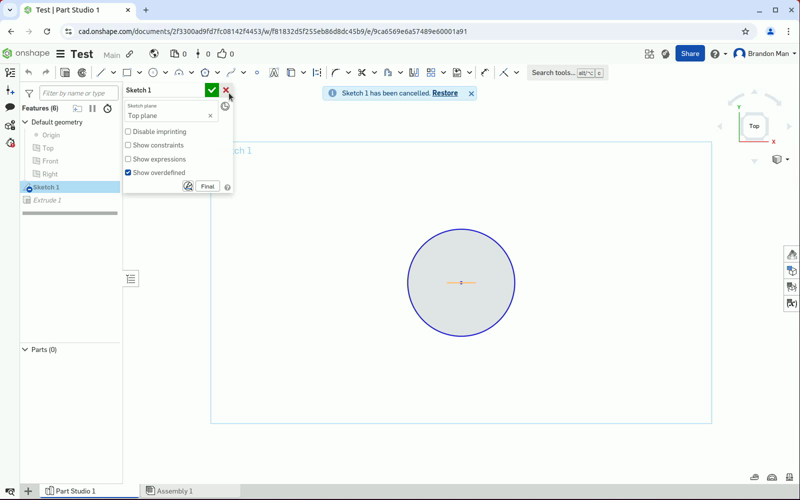
key(shift+s)
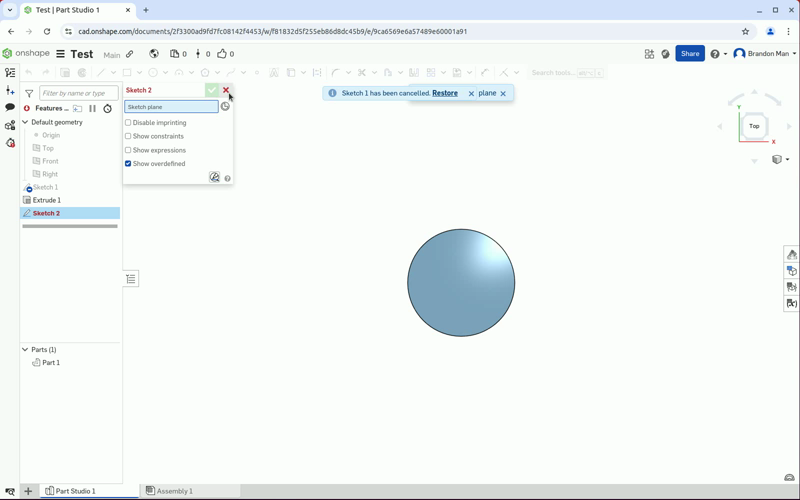
mouse_move(73, 150)
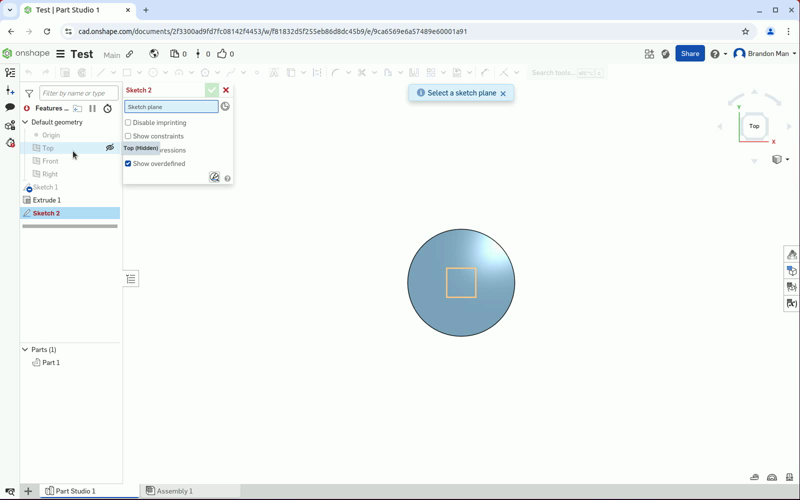
click(73, 150)
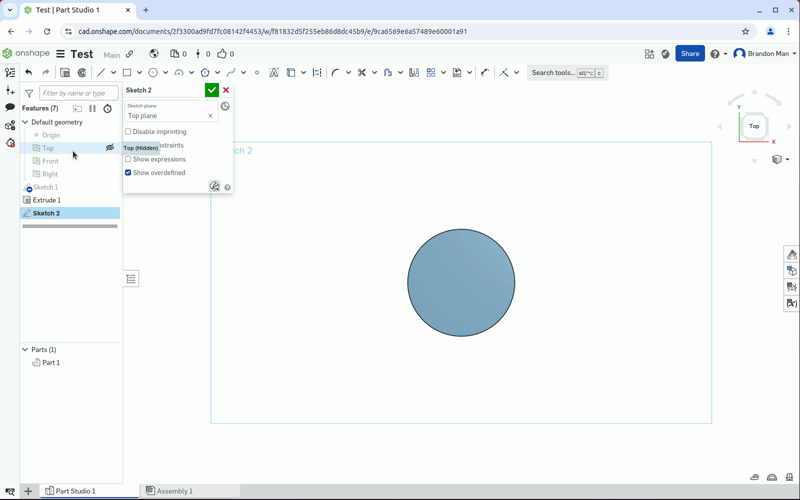
mouse_move(73, 352)
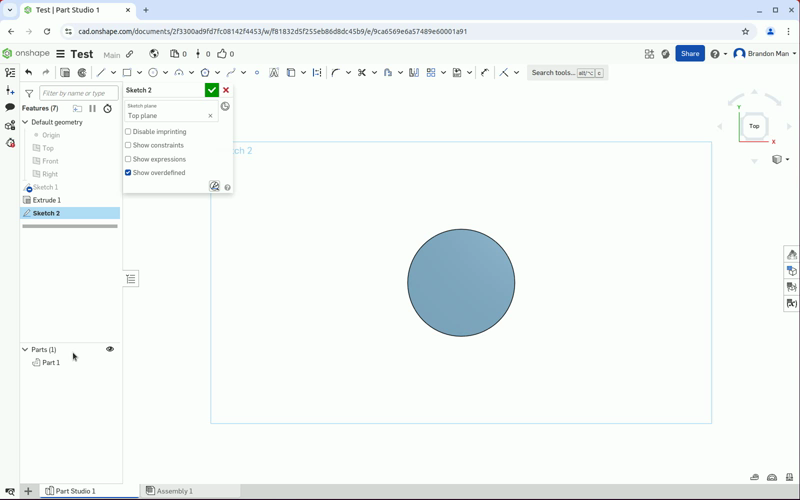
key(y)
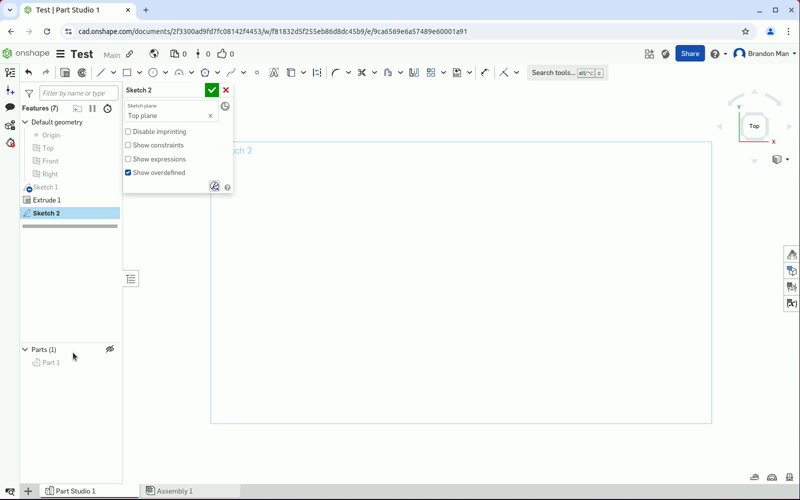
key(c)
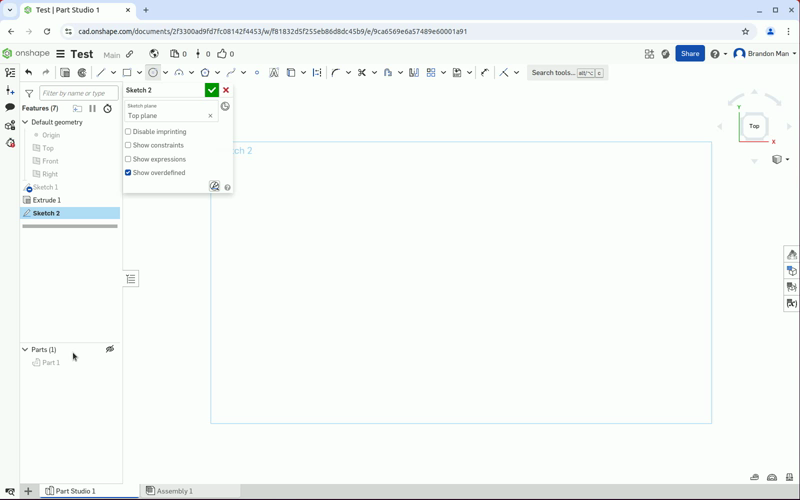
key_down(shift)
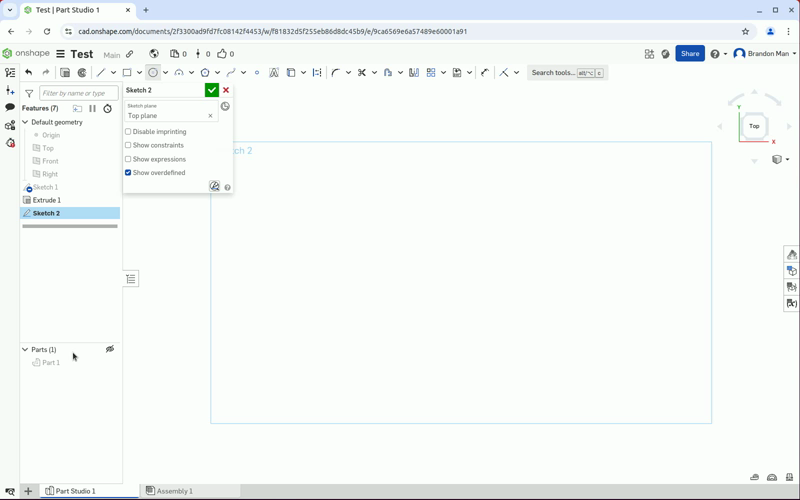
mouse_move(461, 282)
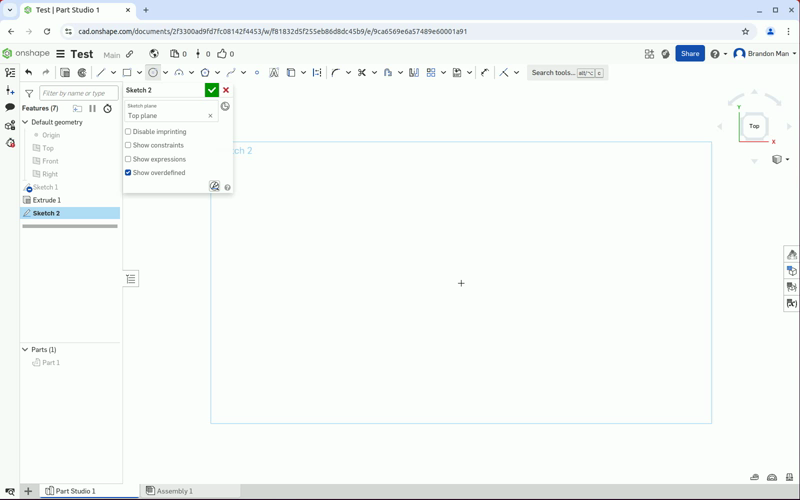
click(461, 282)
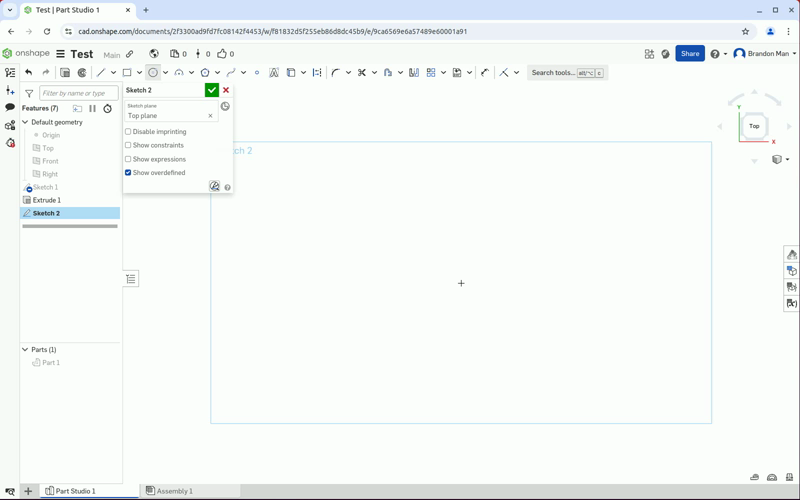
key_up(shift)
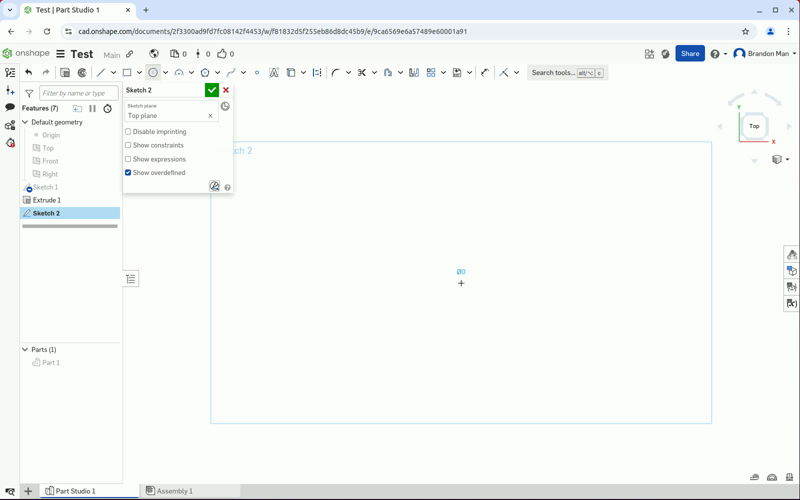
mouse_move(558, 282)
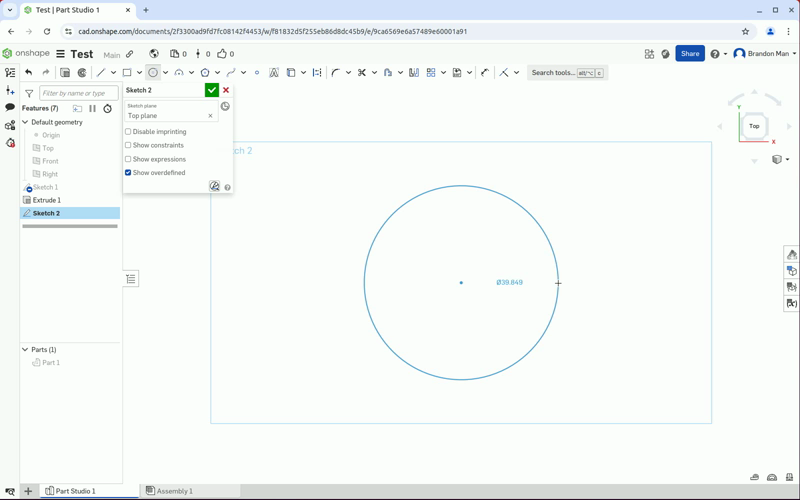
click(558, 282)
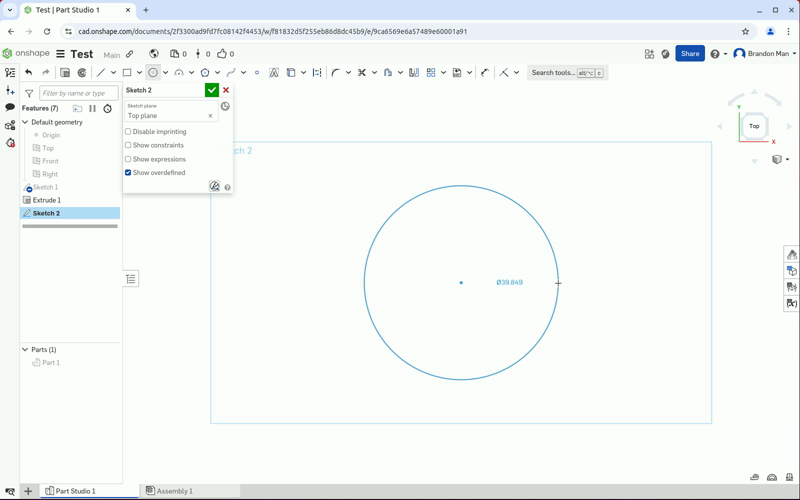
key(esc)
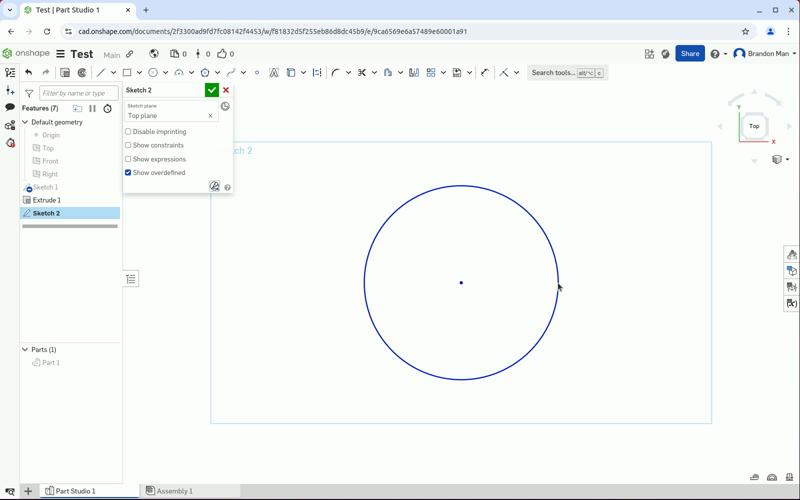
key(c)
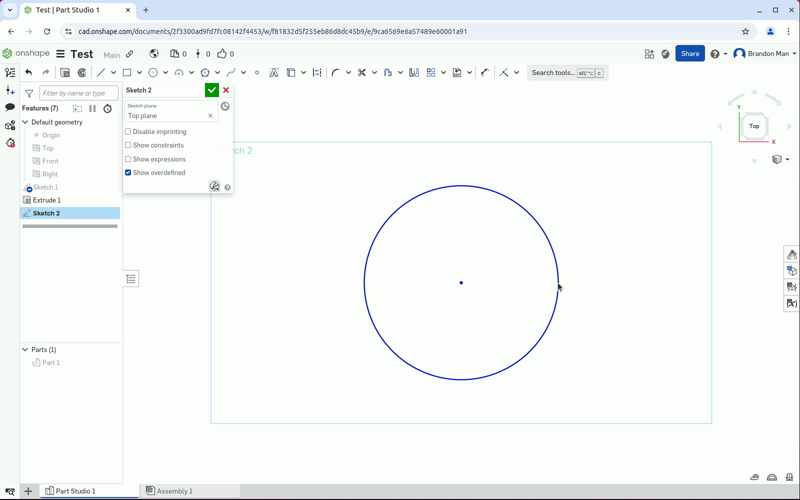
key_down(shift)
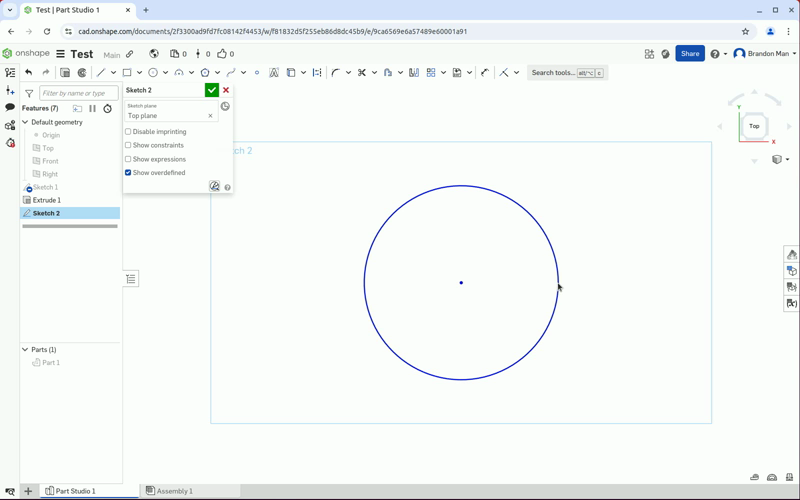
mouse_move(461, 282)
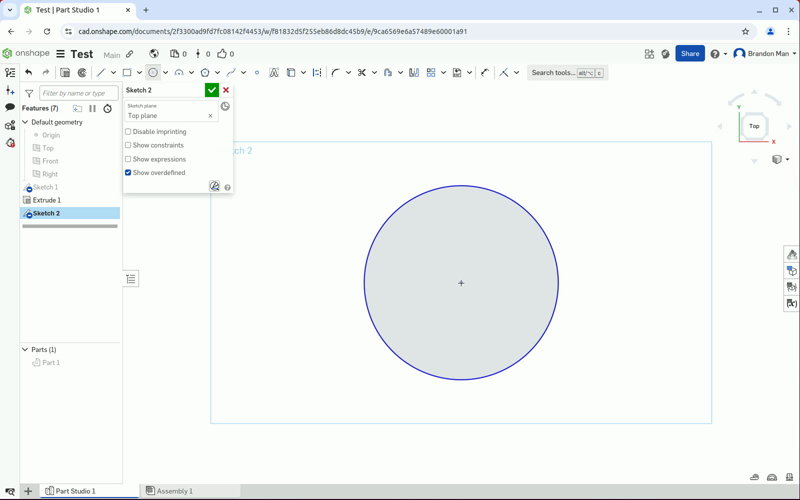
click(461, 282)
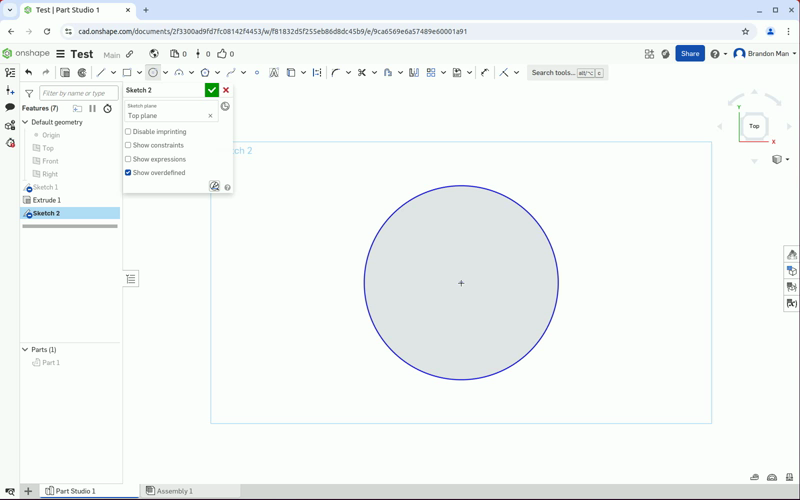
key_up(shift)
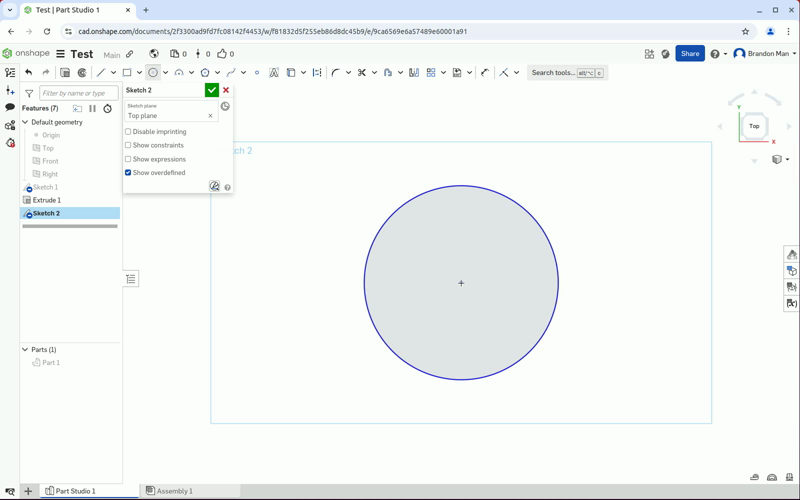
mouse_move(515, 282)
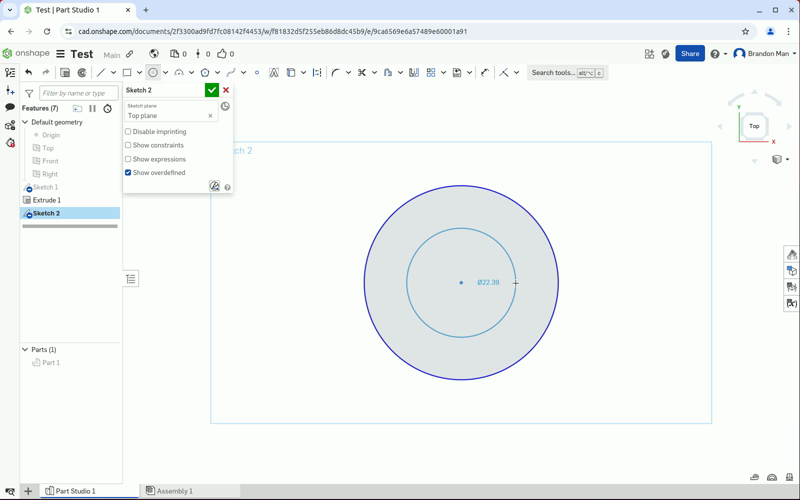
click(515, 282)
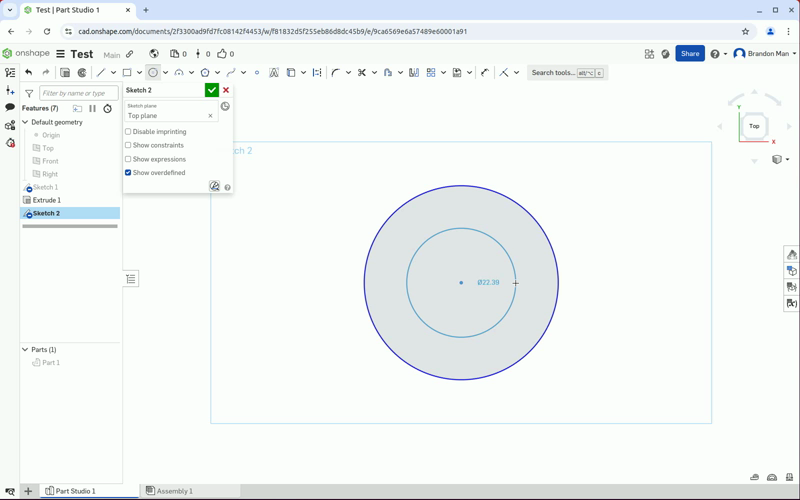
key(esc)
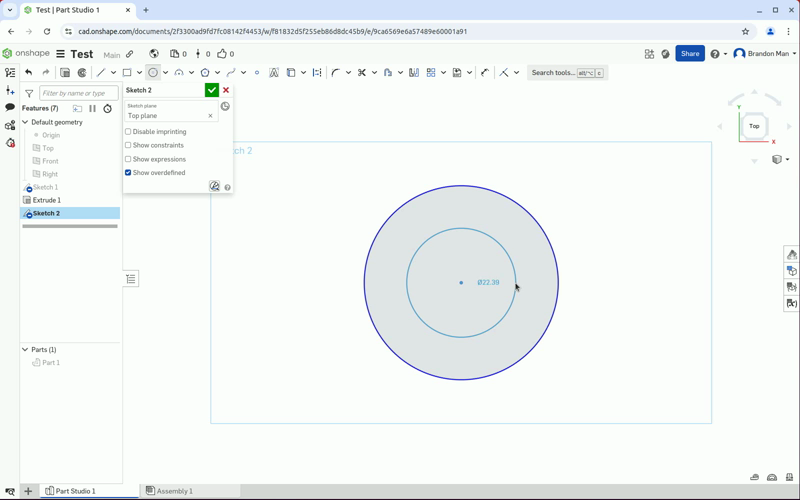
mouse_move(522, 312)
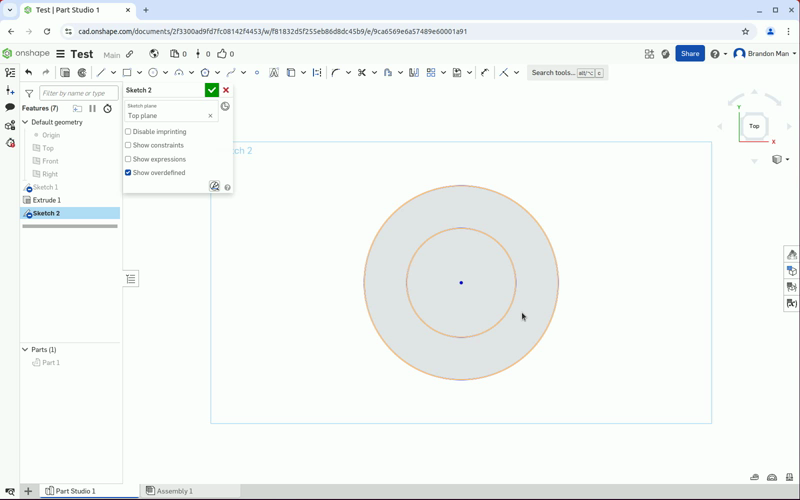
click(522, 312)
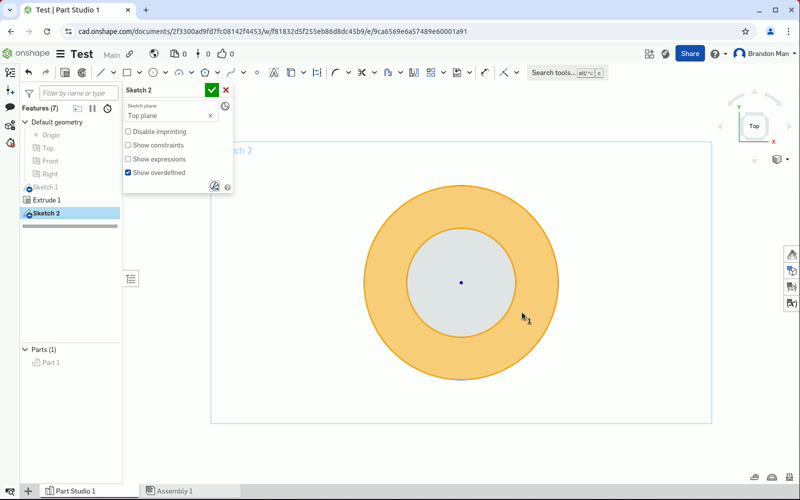
mouse_move(73, 352)
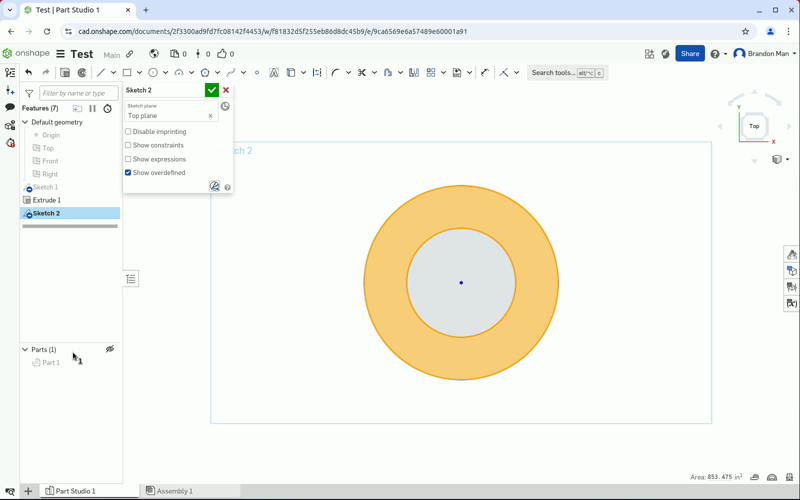
key(shift+y)
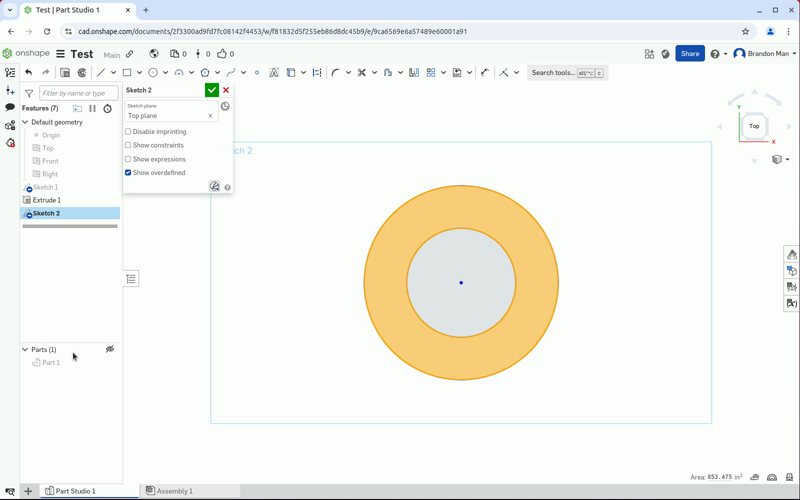
key(shift+e)
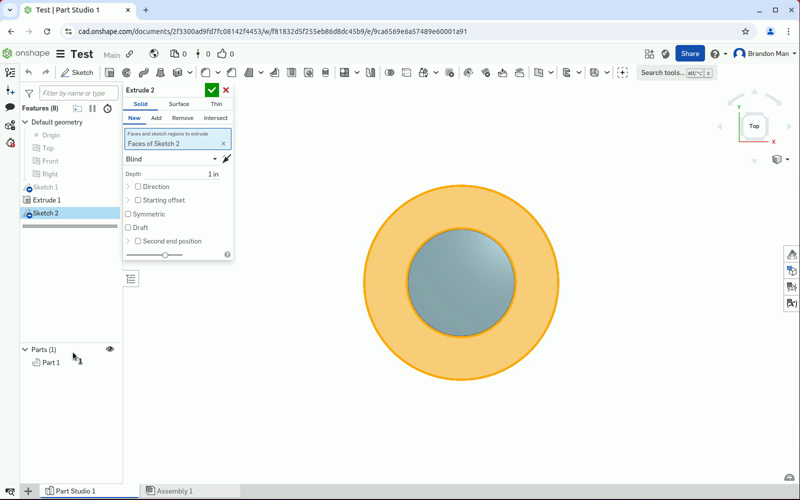
mouse_move(143, 106)
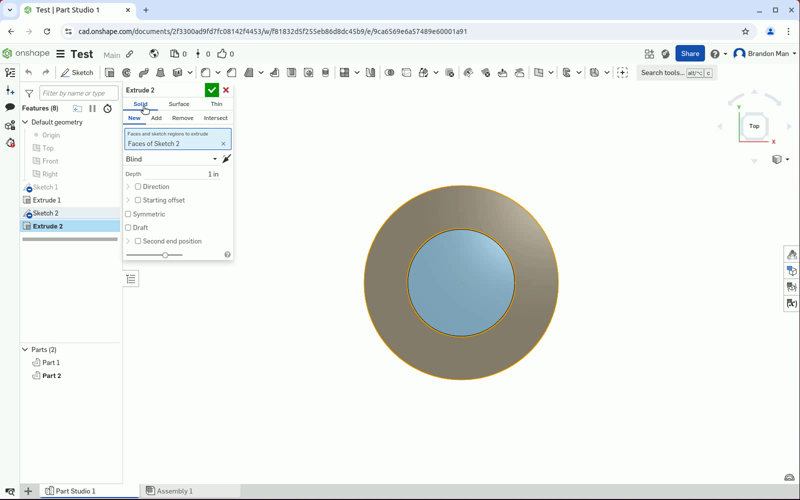
click(143, 106)
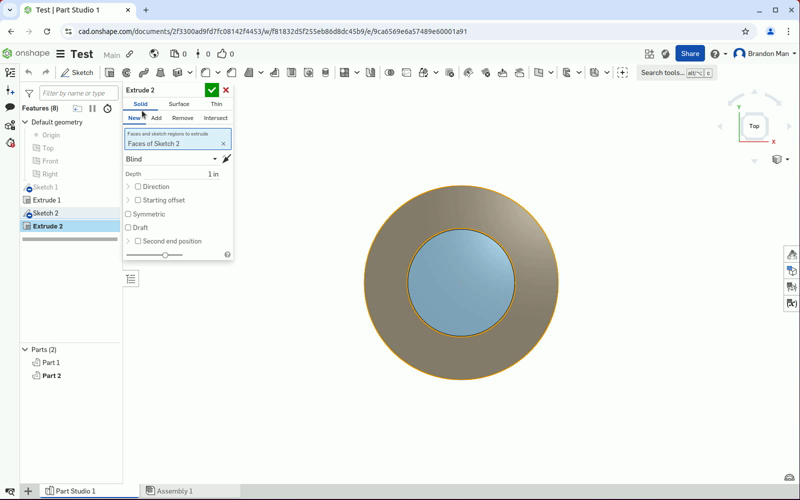
mouse_move(137, 120)
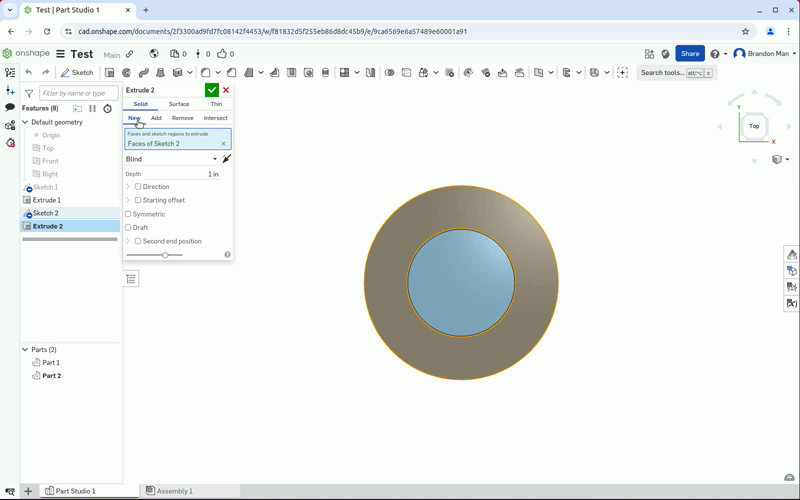
click(137, 120)
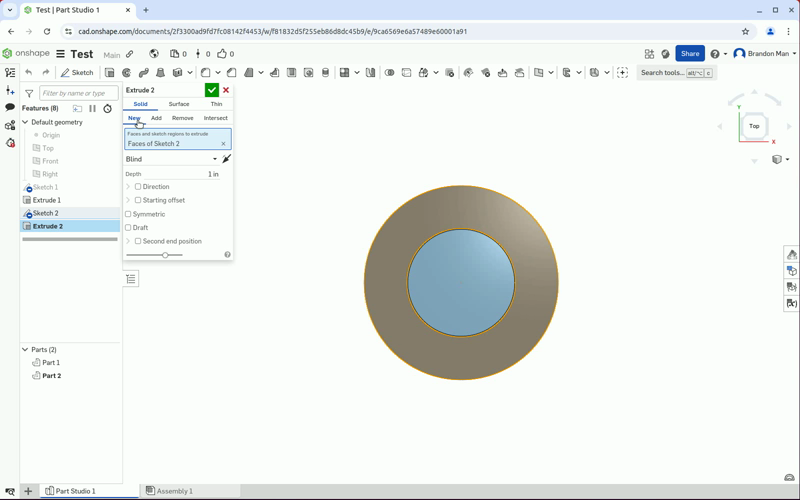
key(tab, 4)
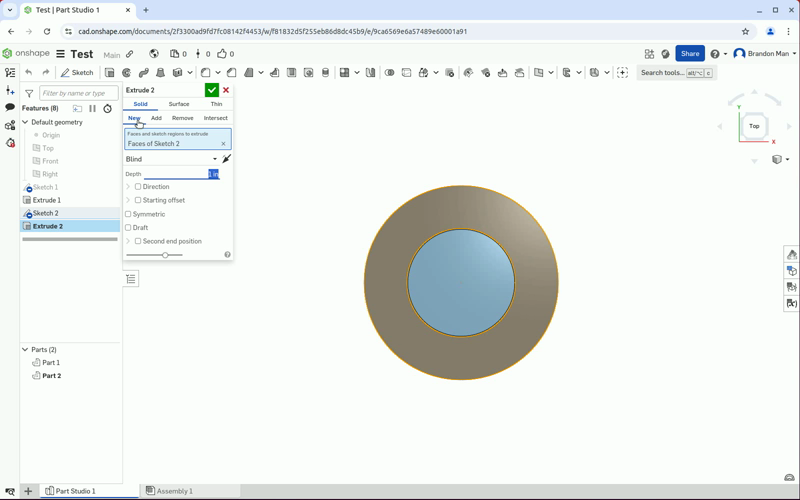
text(16.85)
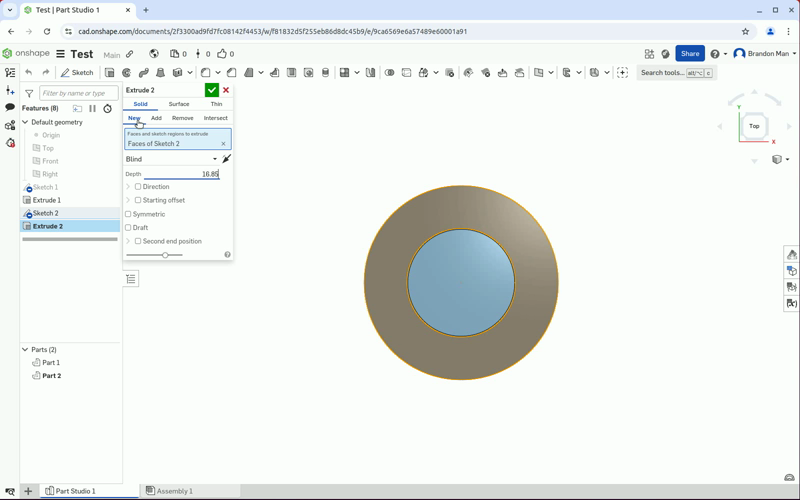
key(tab, 3)
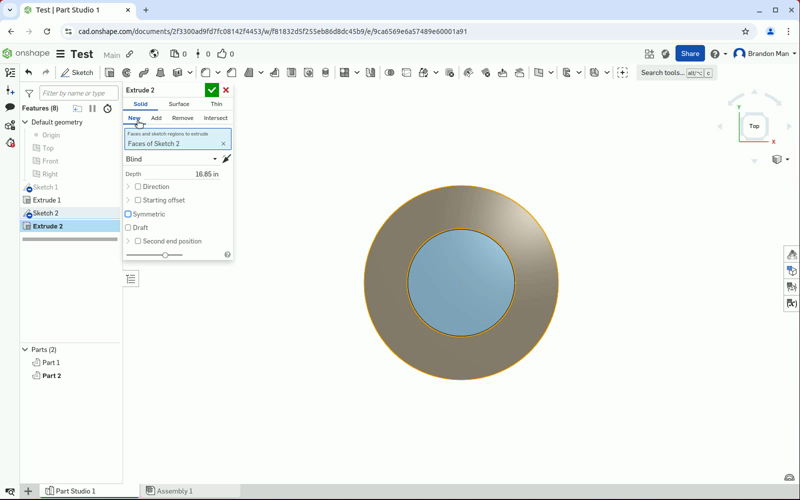
key(space)
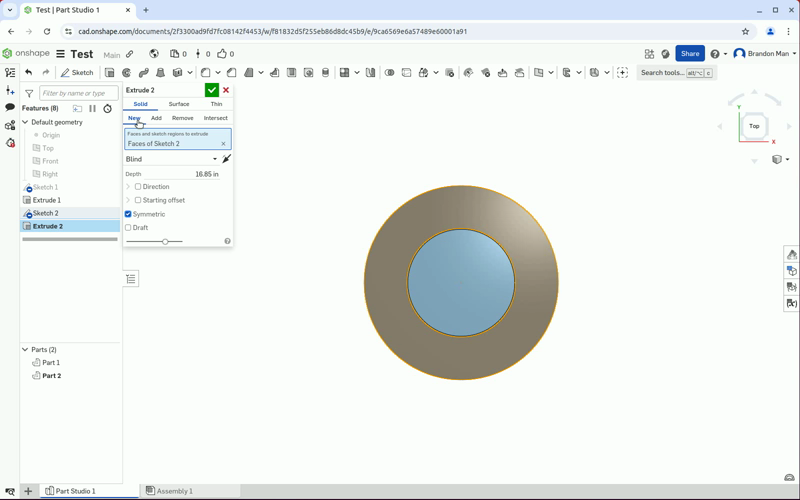
key(enter)
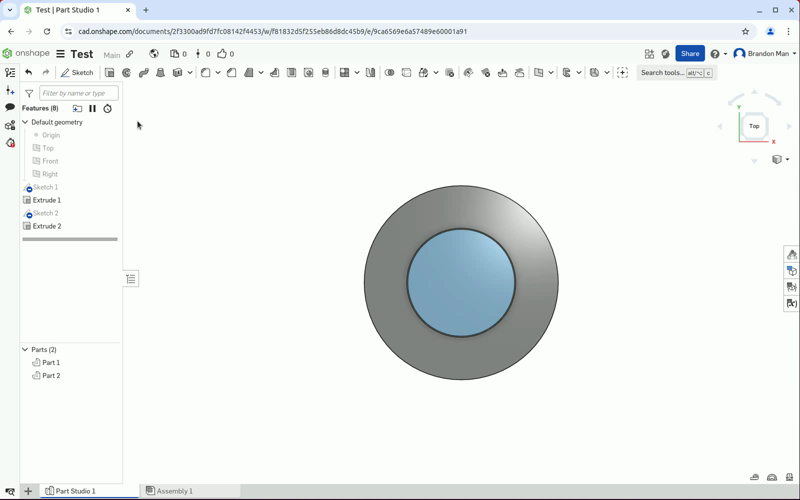
key(shift+h)
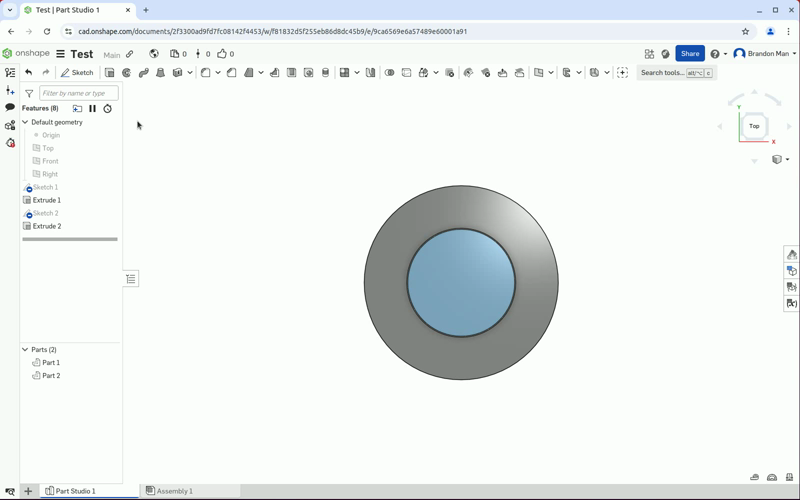
key(shift+h)
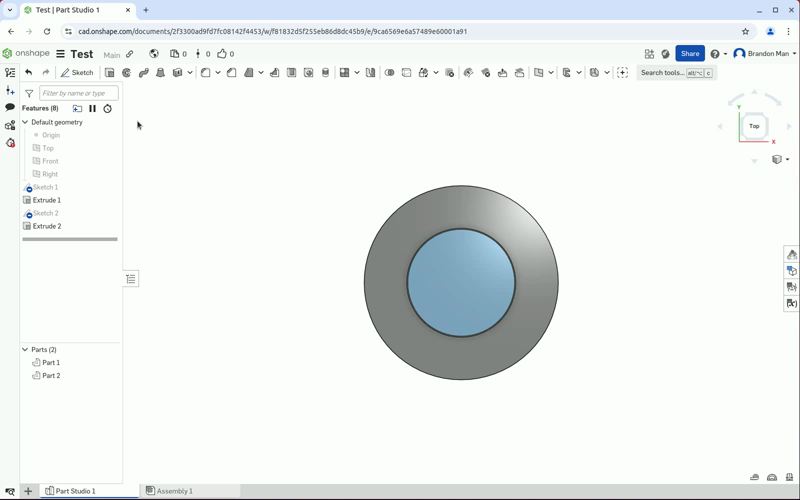
mouse_move(73, 189)
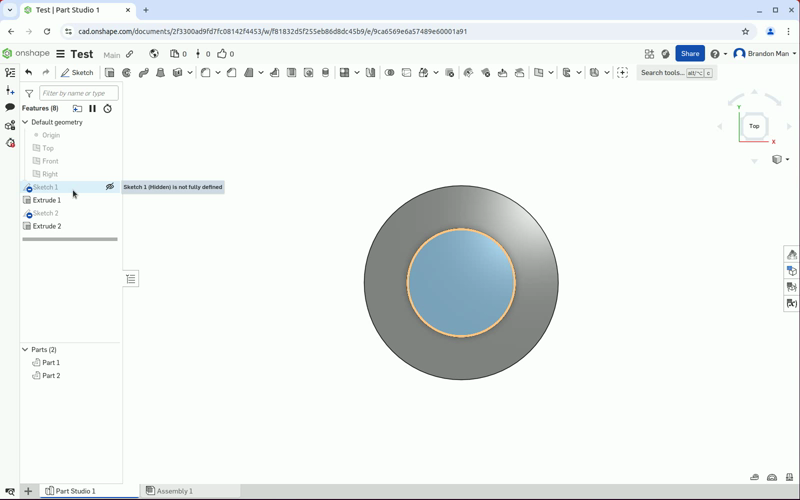
click(73, 189)
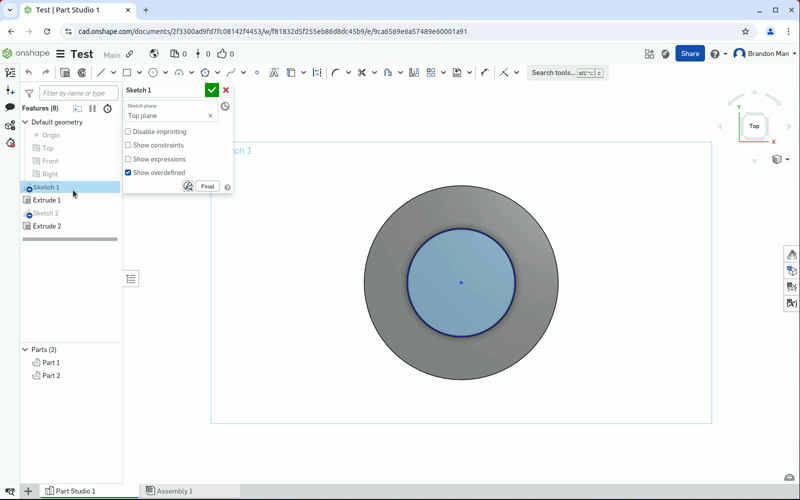
mouse_move(229, 92)
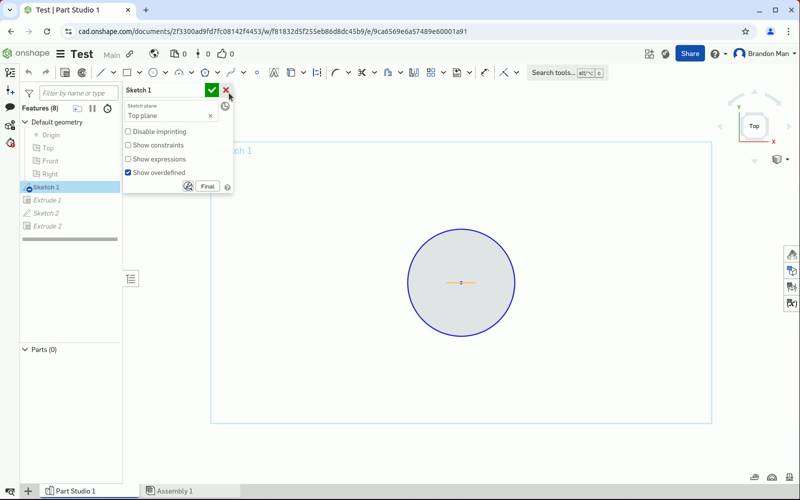
click(229, 92)
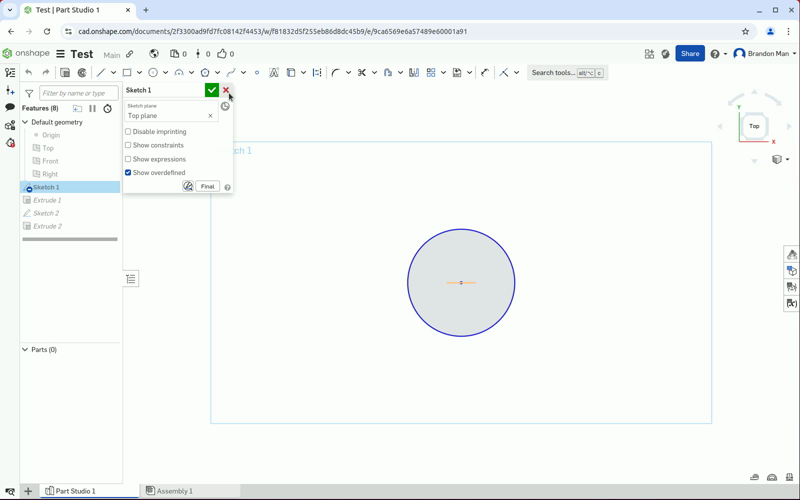
key(shift+s)
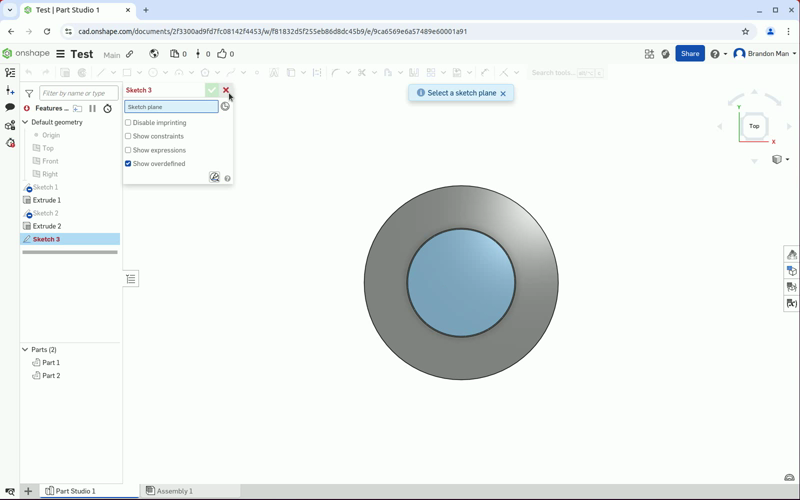
mouse_move(73, 150)
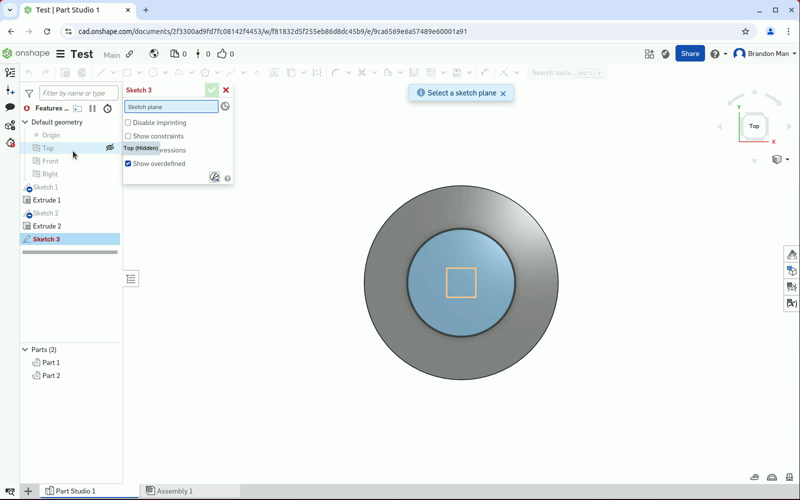
click(73, 150)
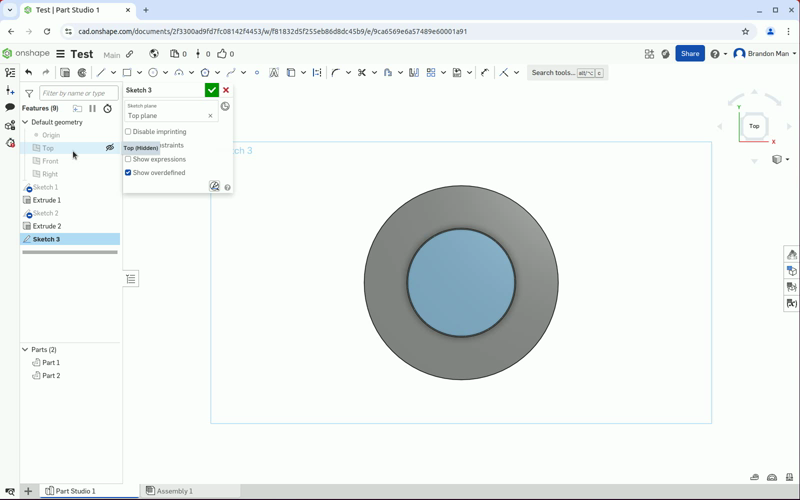
mouse_move(73, 352)
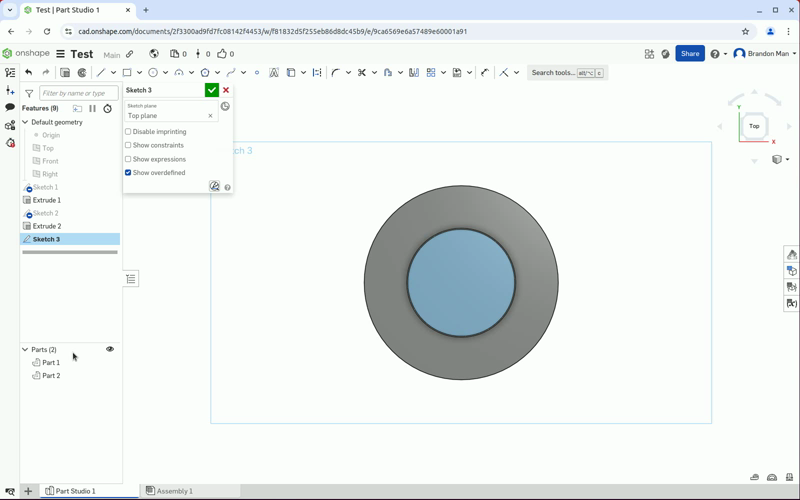
key(y)
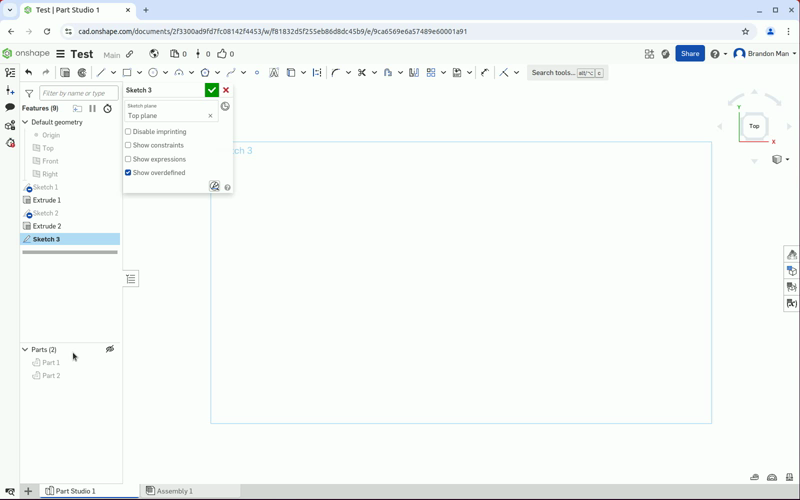
key(c)
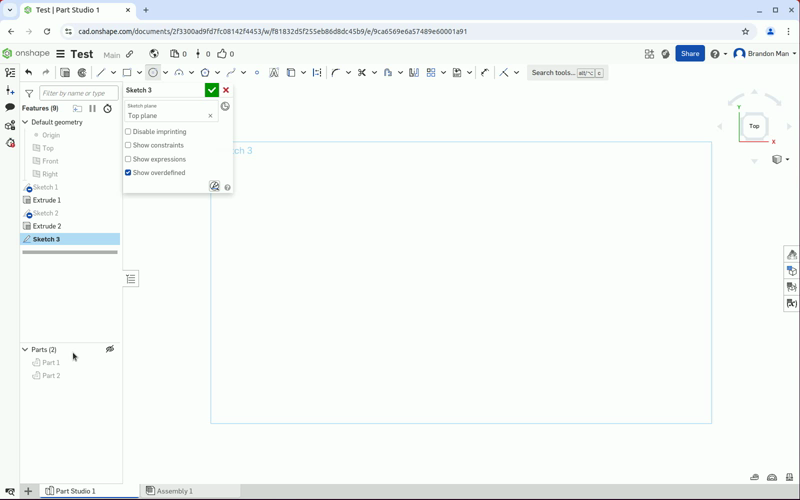
key_down(shift)
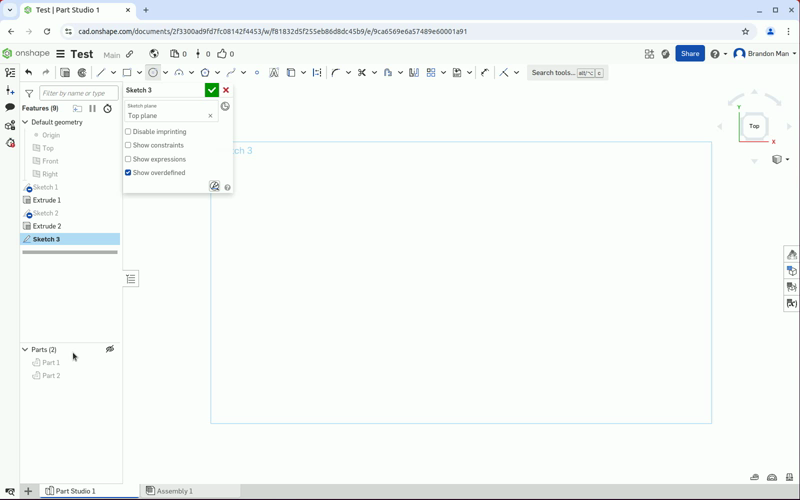
mouse_move(461, 206)
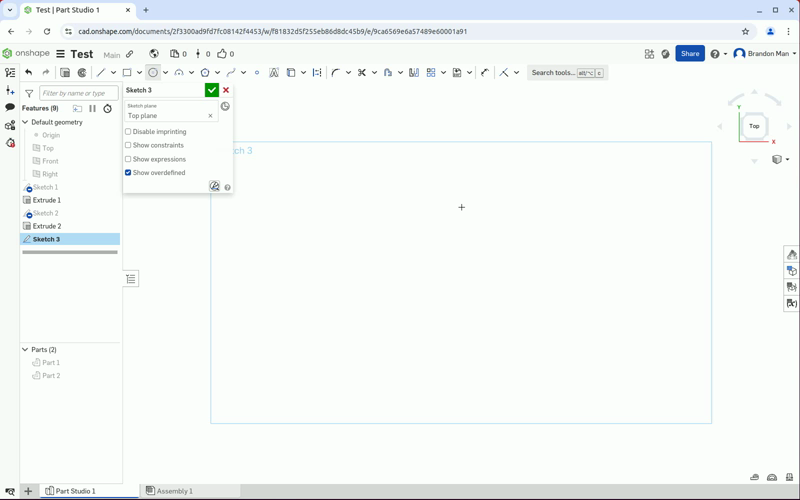
click(461, 206)
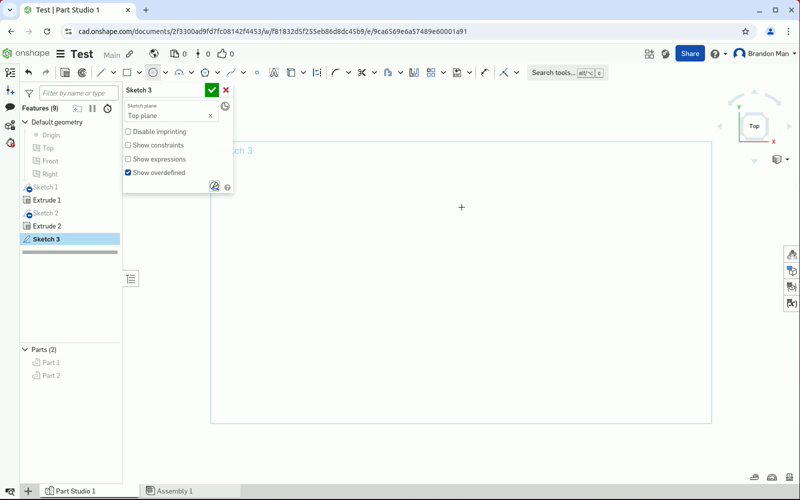
key_up(shift)
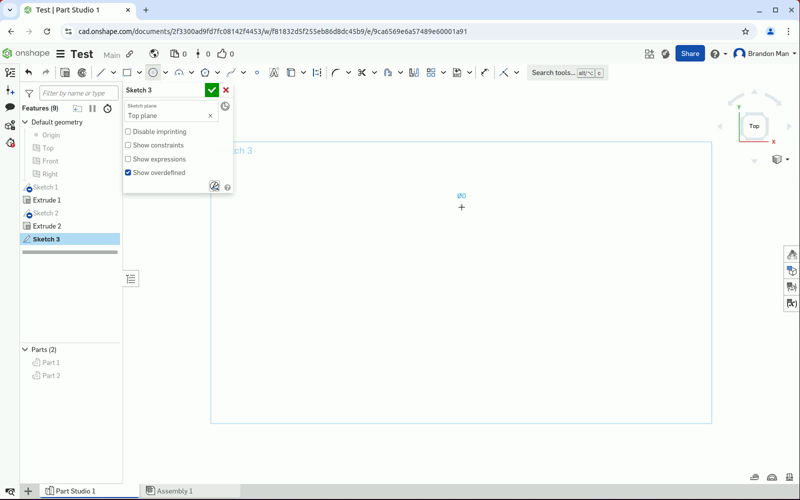
mouse_move(494, 206)
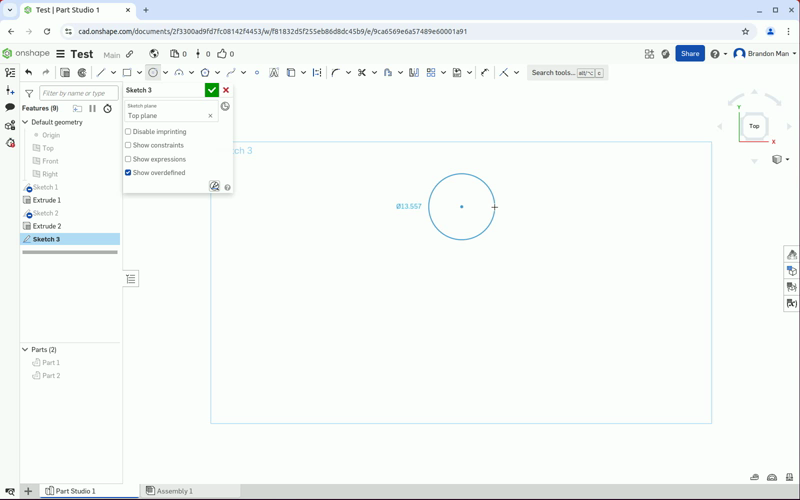
click(494, 206)
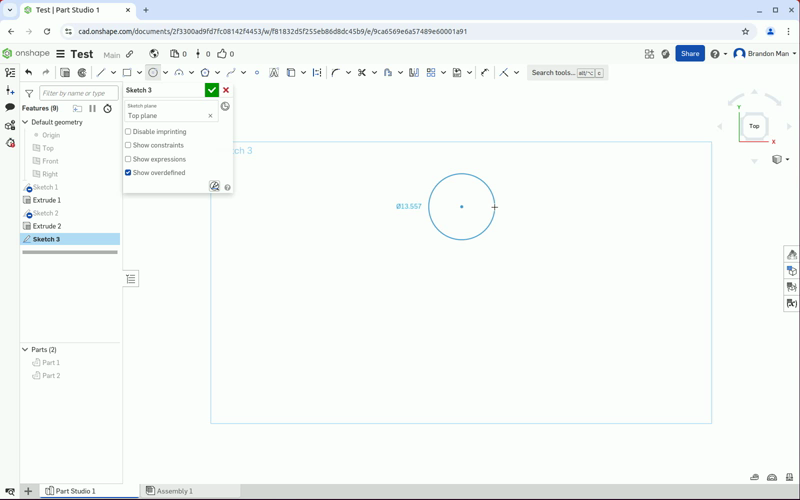
key(esc)
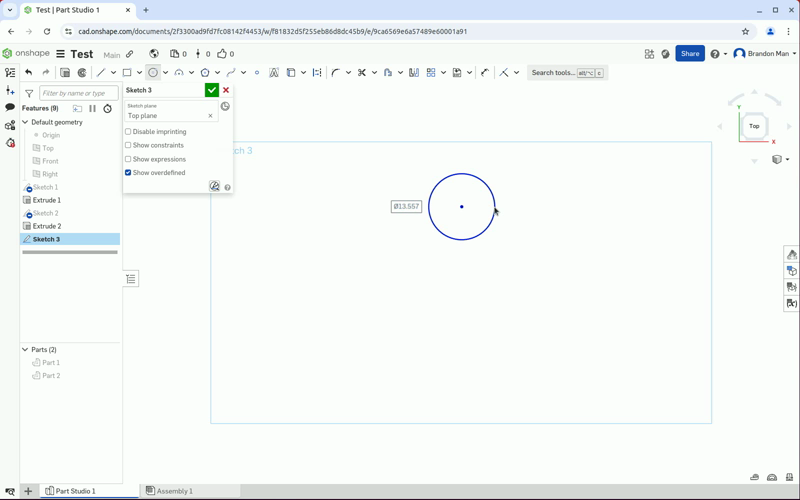
mouse_move(447, 222)
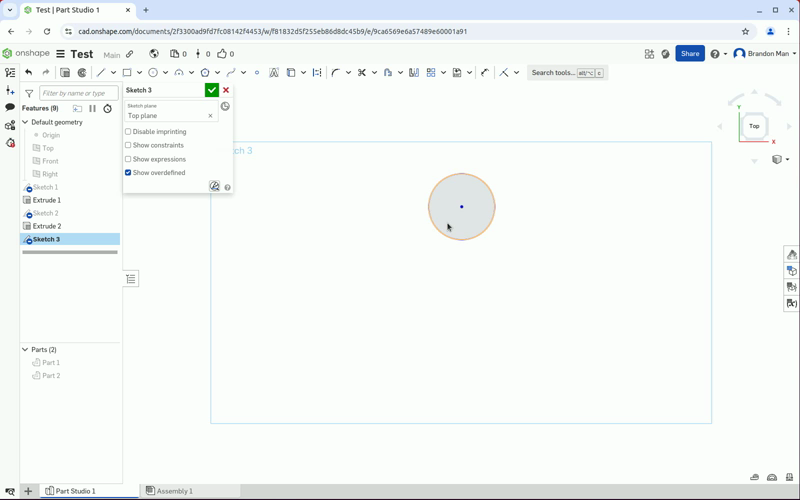
click(447, 222)
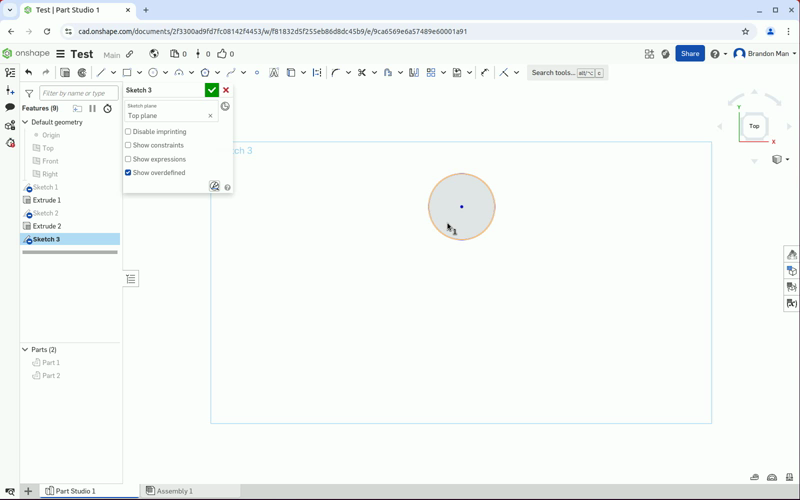
mouse_move(73, 352)
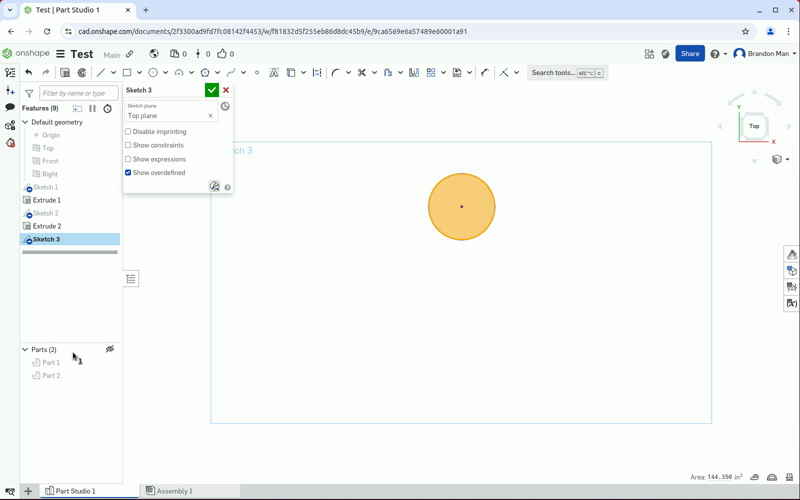
key(shift+y)
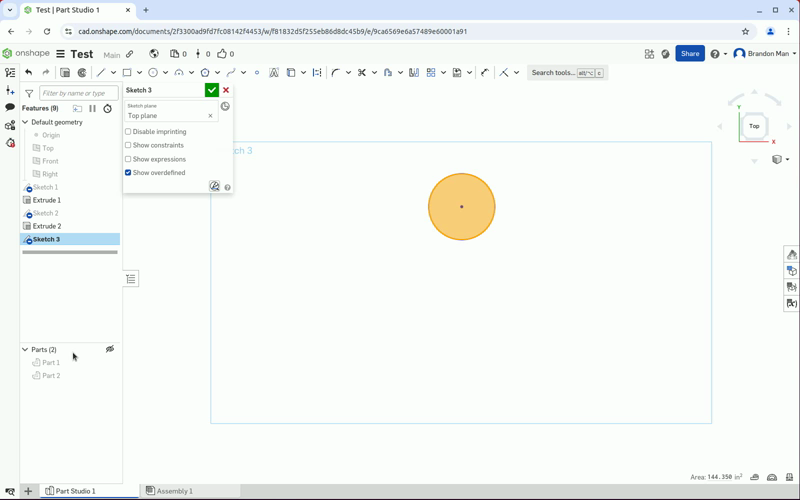
key(shift+e)
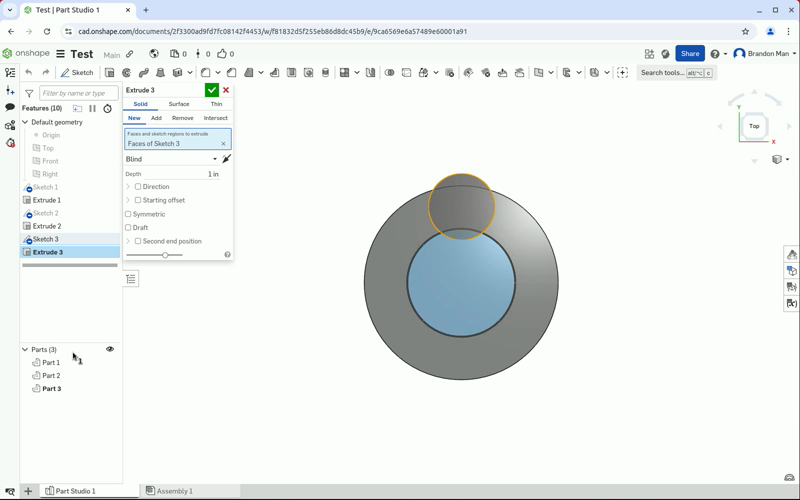
mouse_move(143, 106)
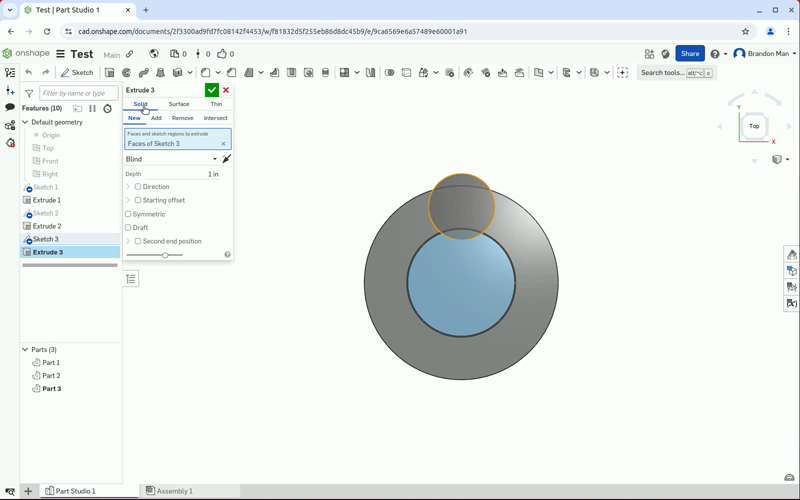
click(143, 106)
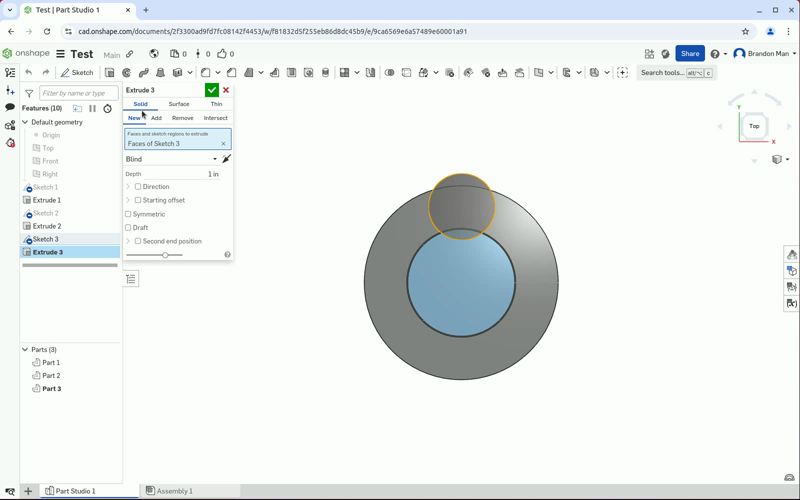
mouse_move(137, 120)
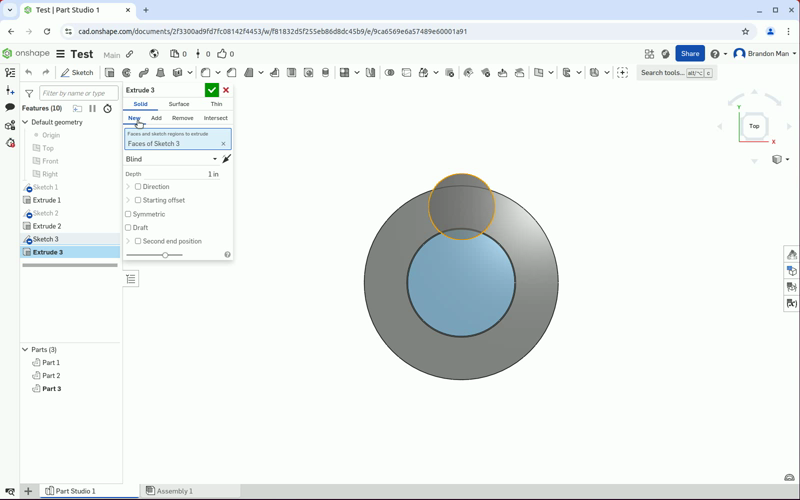
click(137, 120)
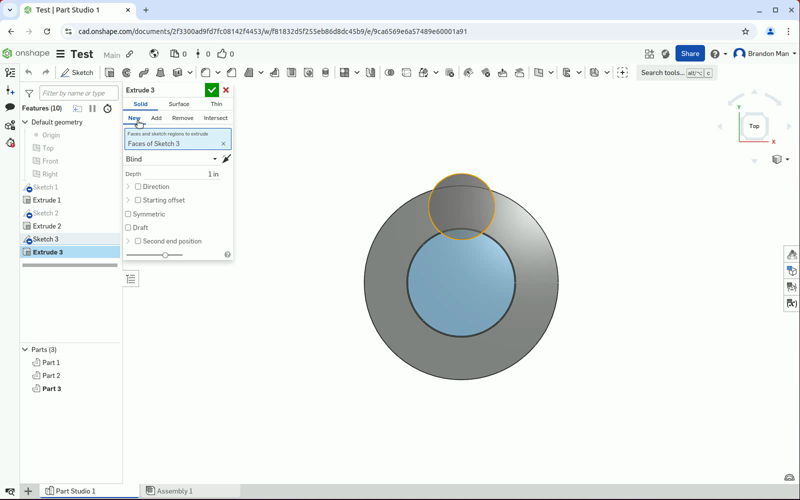
key(tab, 4)
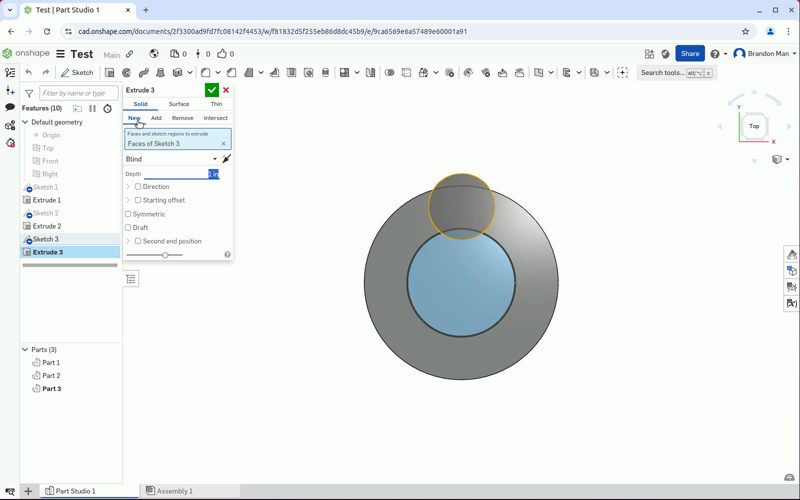
text(8.666)
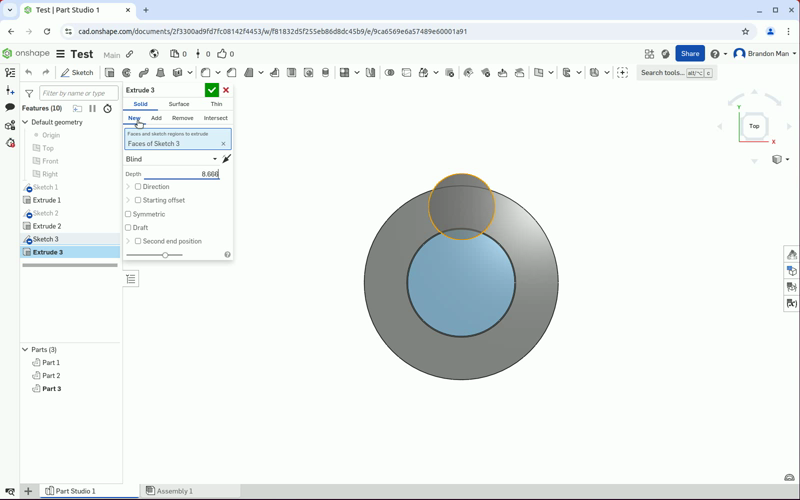
key(tab, 3)
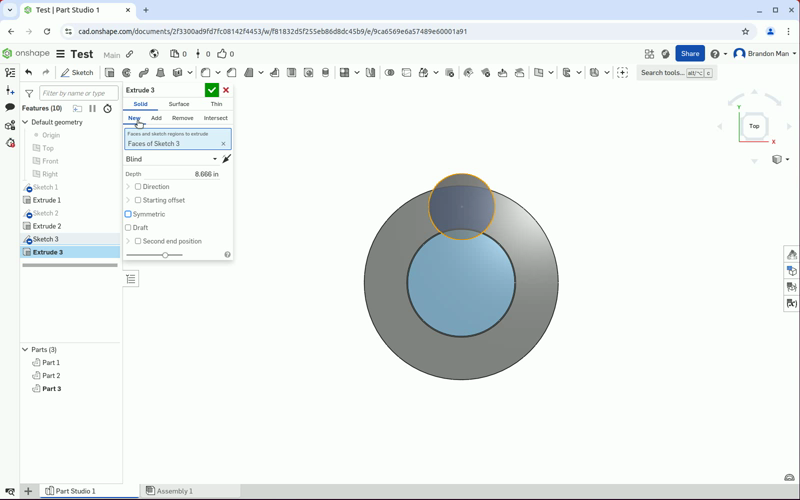
key(space)
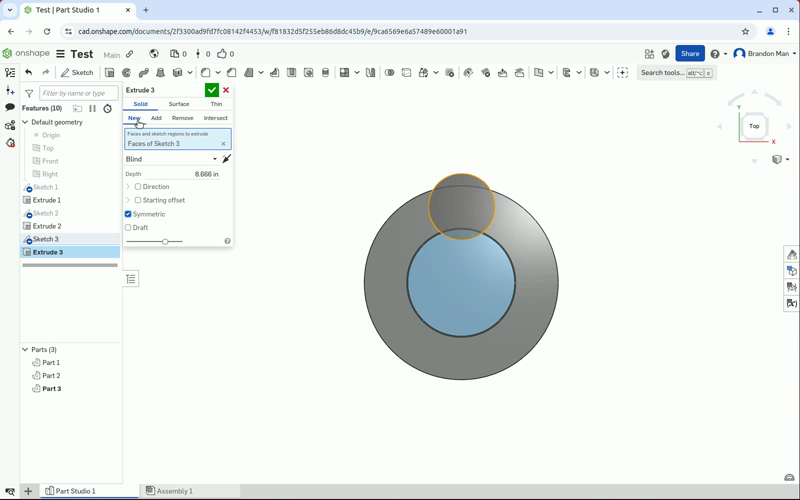
key(enter)
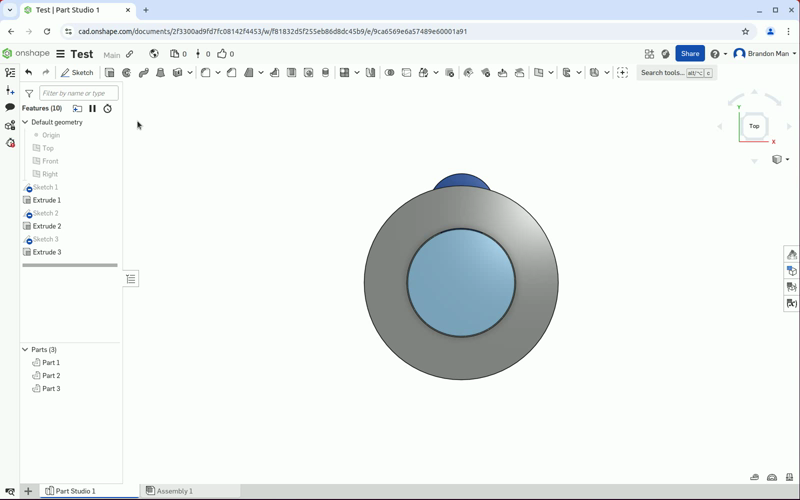
key(shift+h)
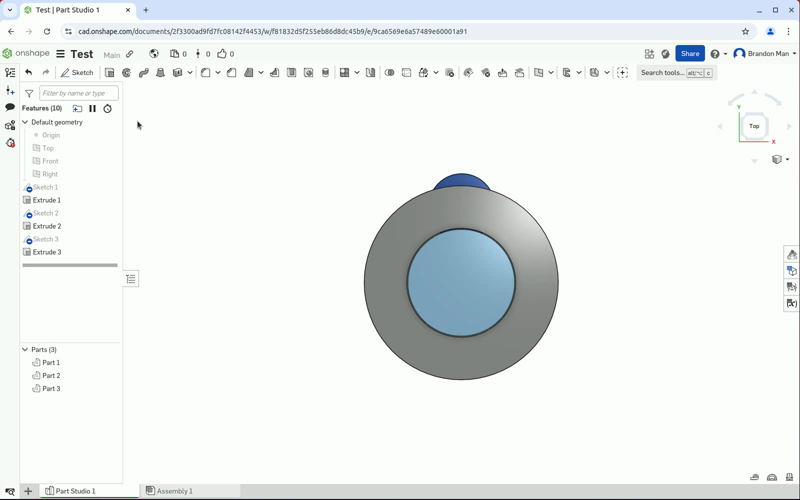
key(shift+h)
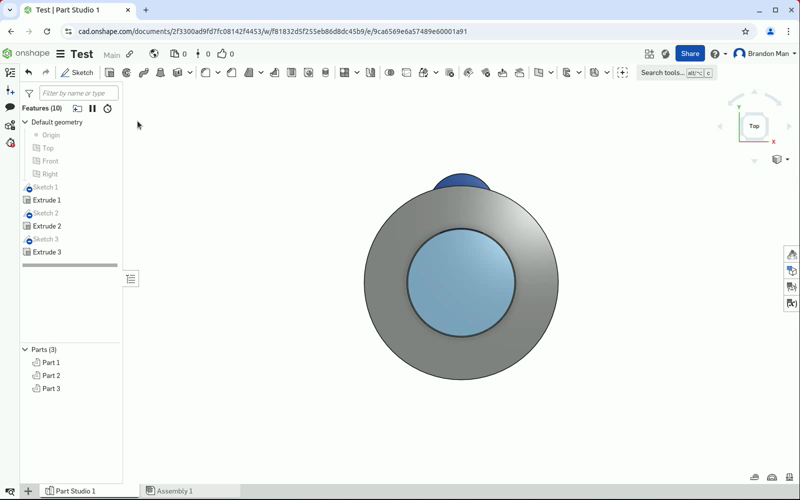
mouse_move(73, 189)
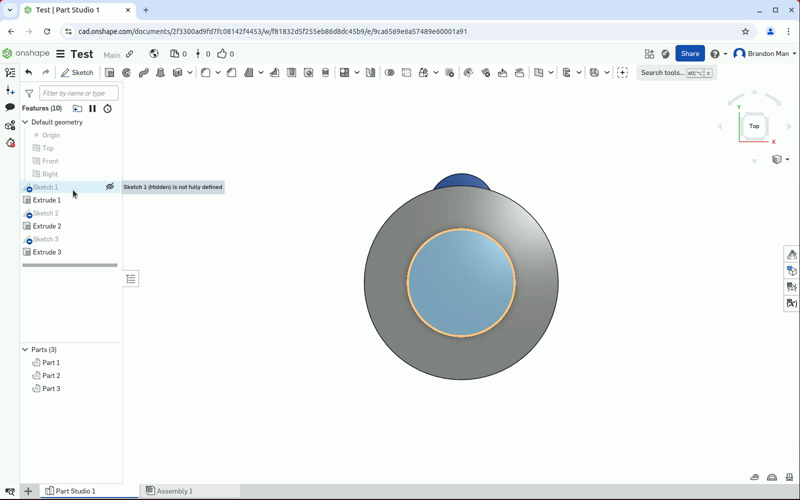
click(73, 189)
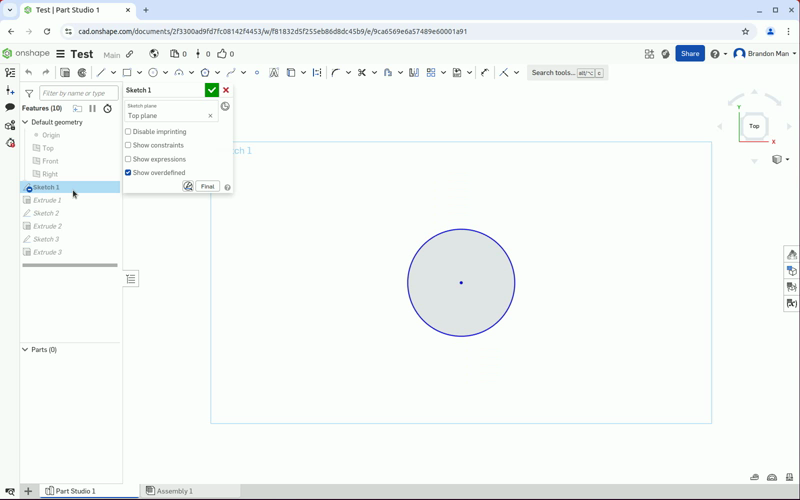
mouse_move(229, 92)
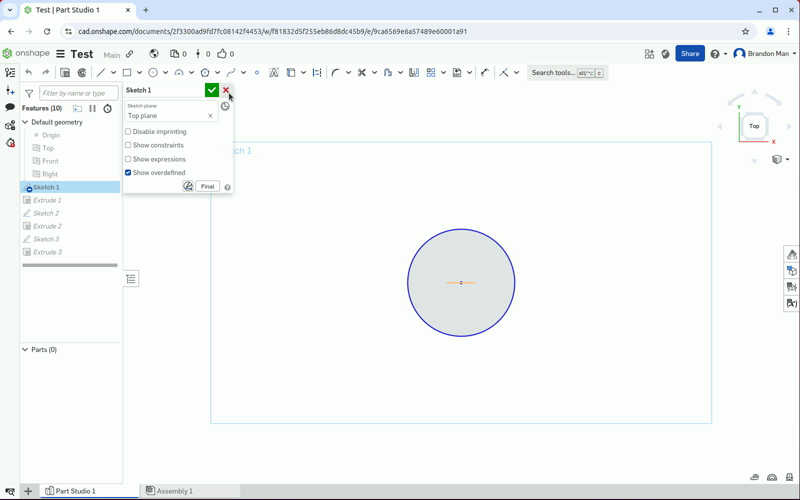
click(229, 92)
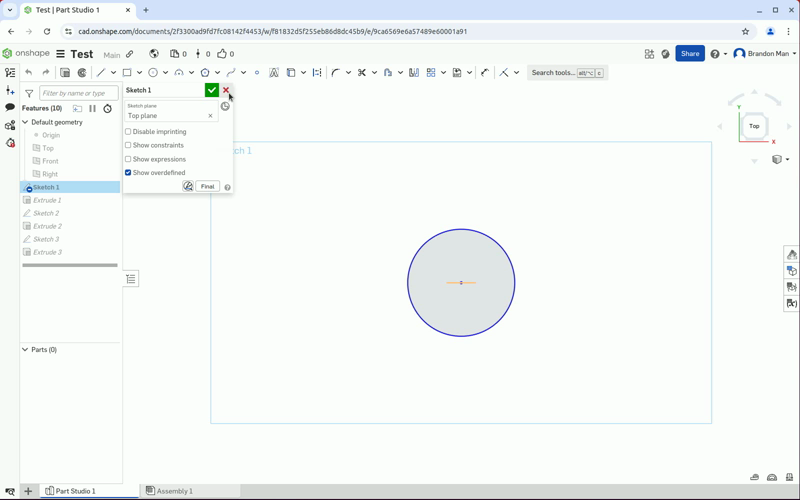
key(shift+s)
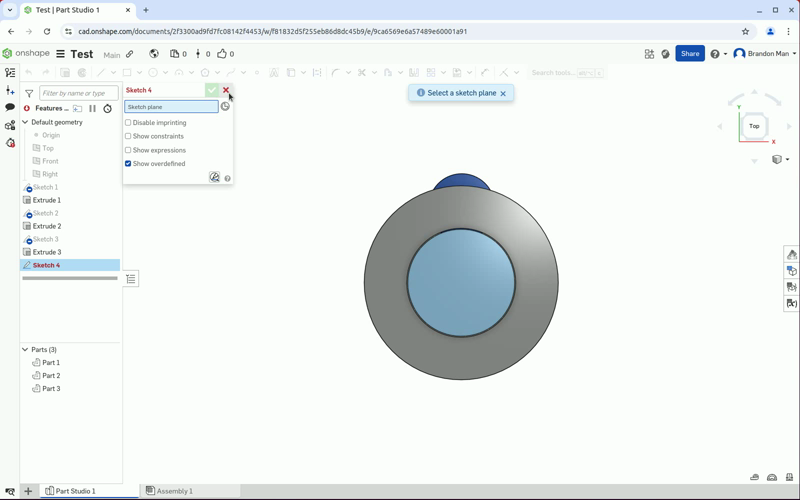
mouse_move(73, 150)
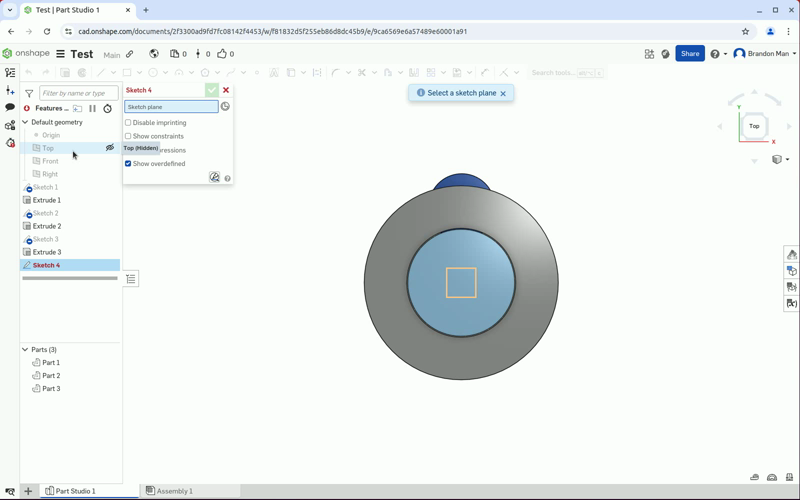
click(73, 150)
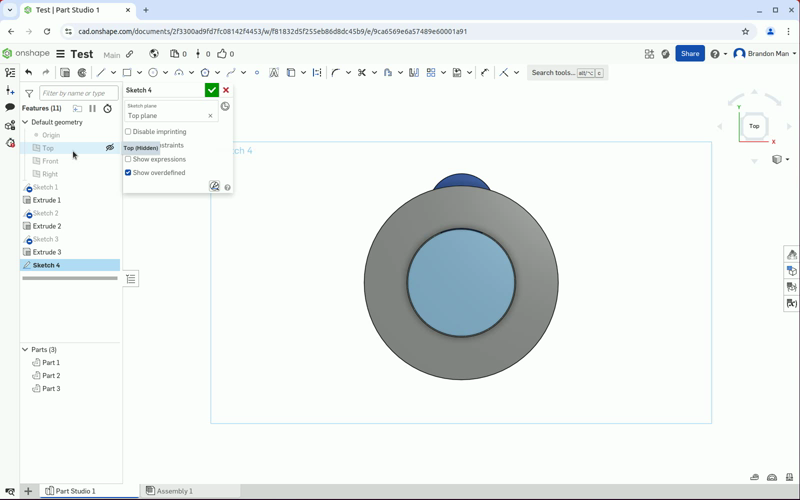
mouse_move(73, 352)
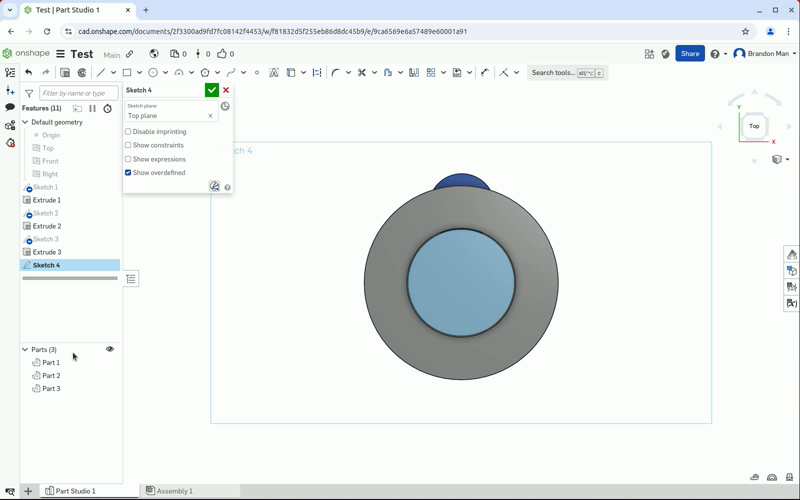
key(y)
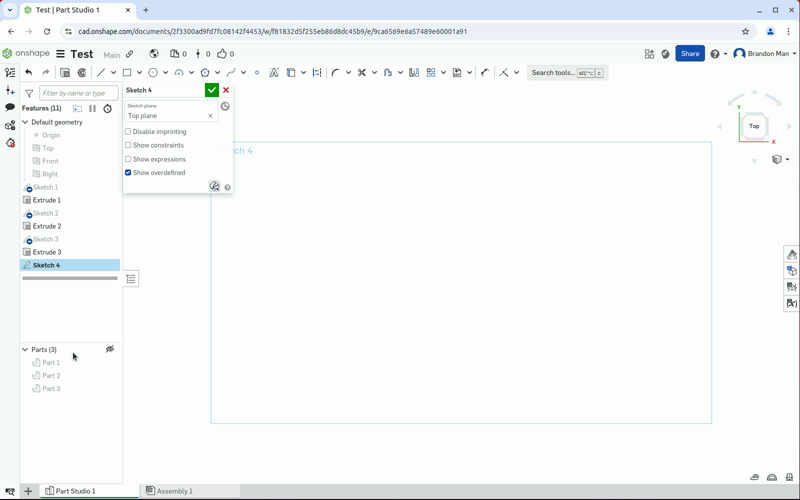
key(a)
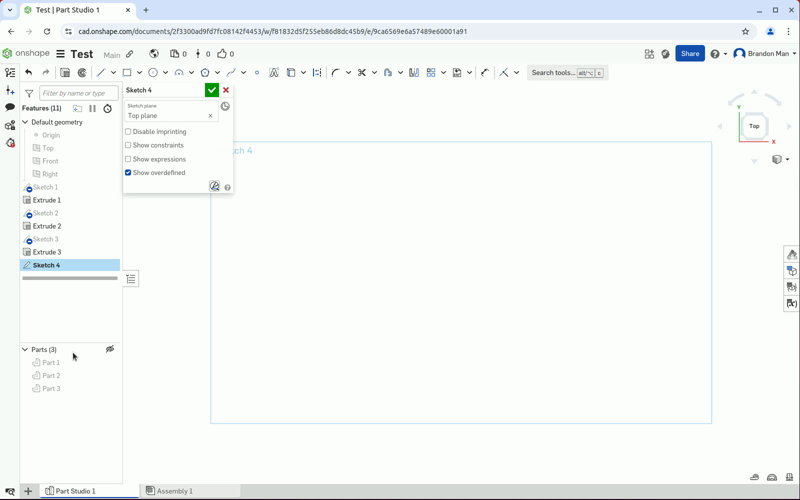
key_down(shift)
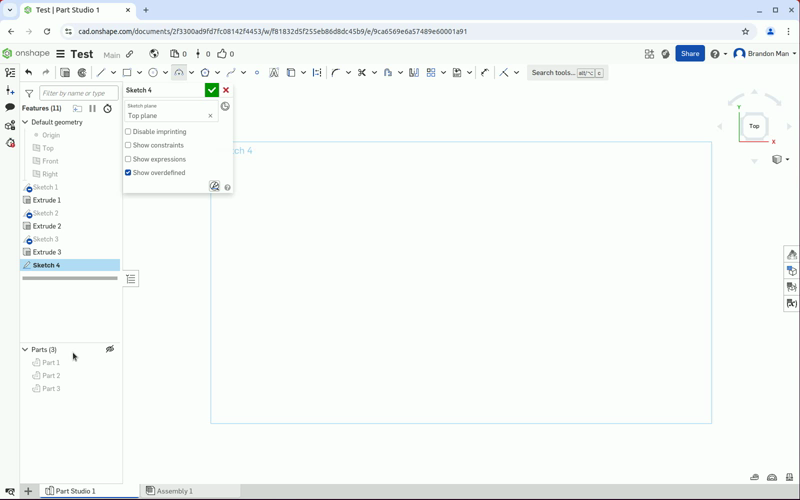
mouse_move(471, 176)
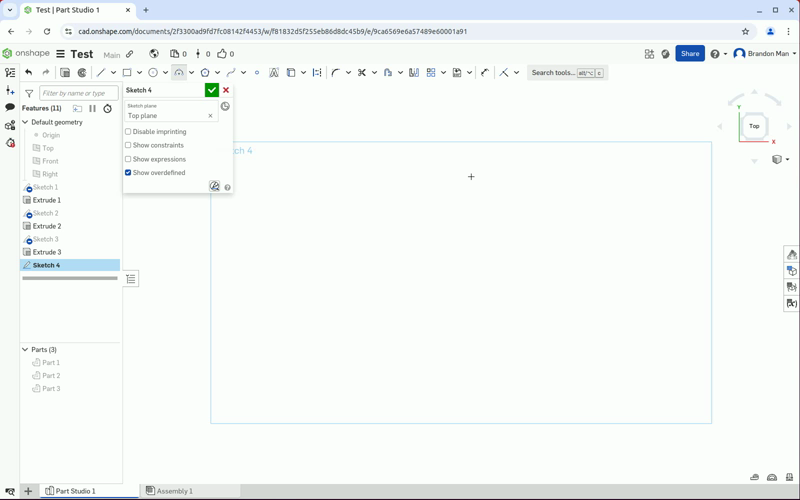
click(471, 176)
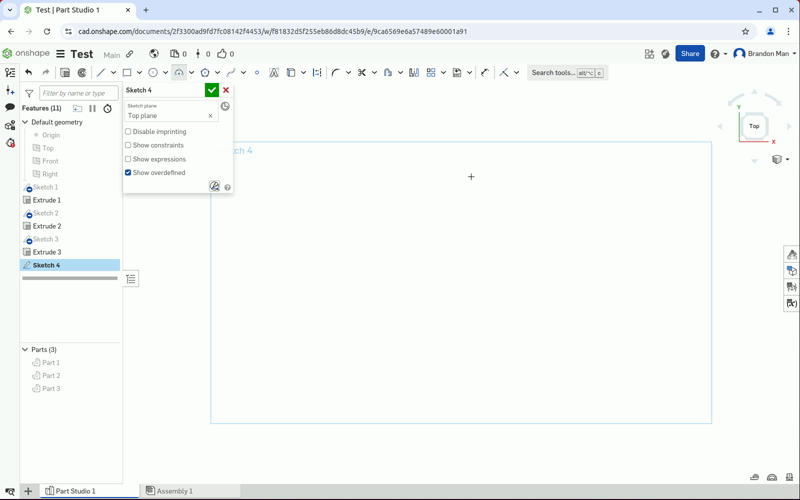
key_up(shift)
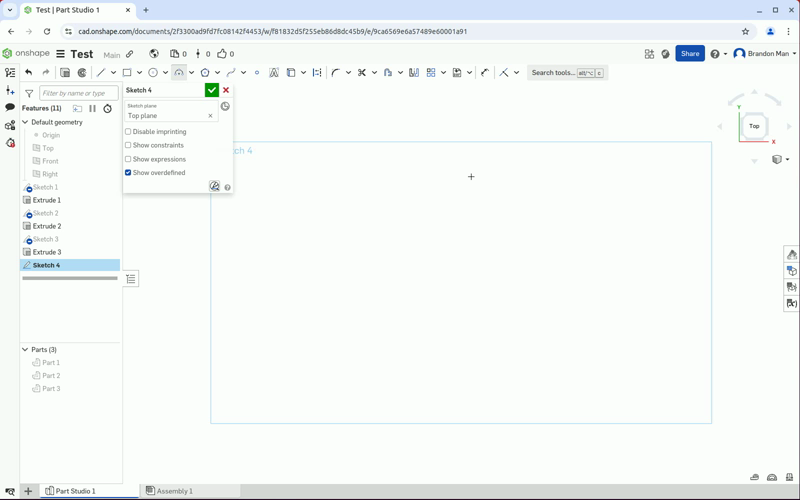
key_down(shift)
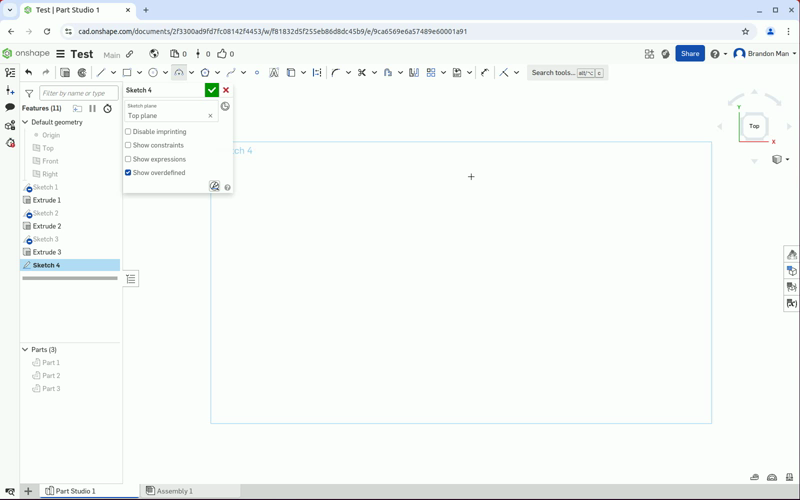
mouse_move(490, 193)
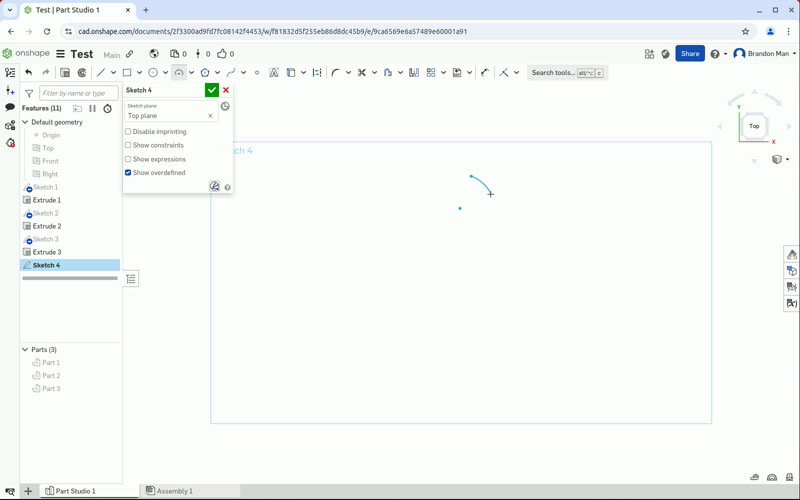
click(490, 193)
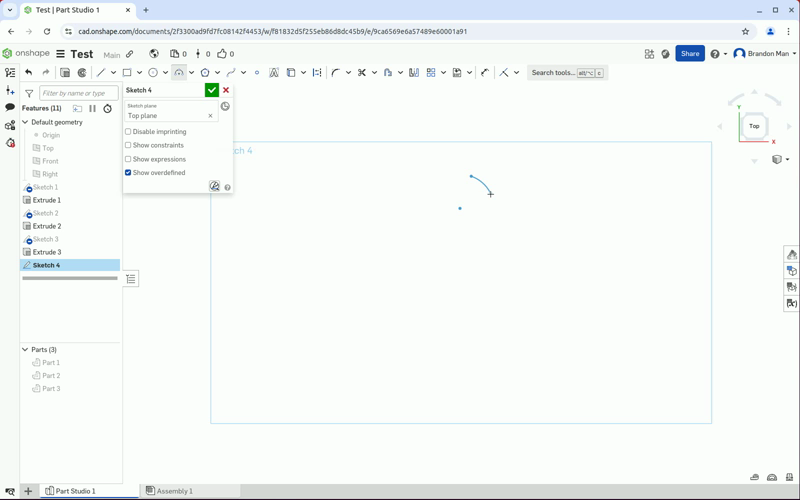
mouse_move(483, 183)
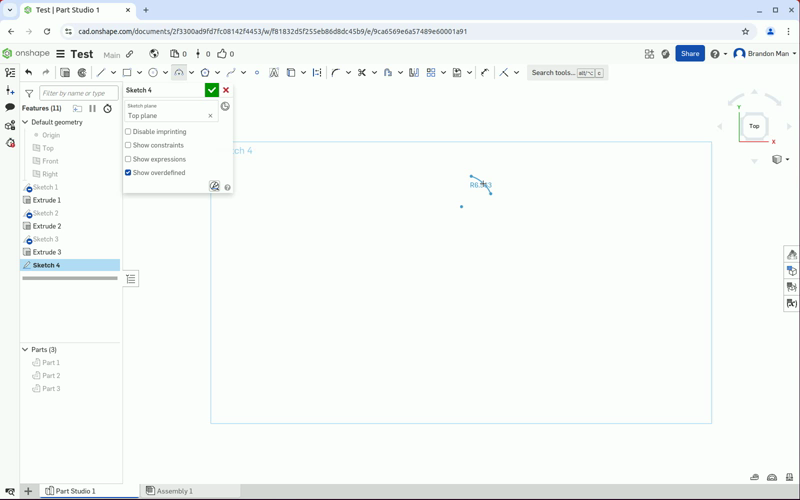
click(483, 183)
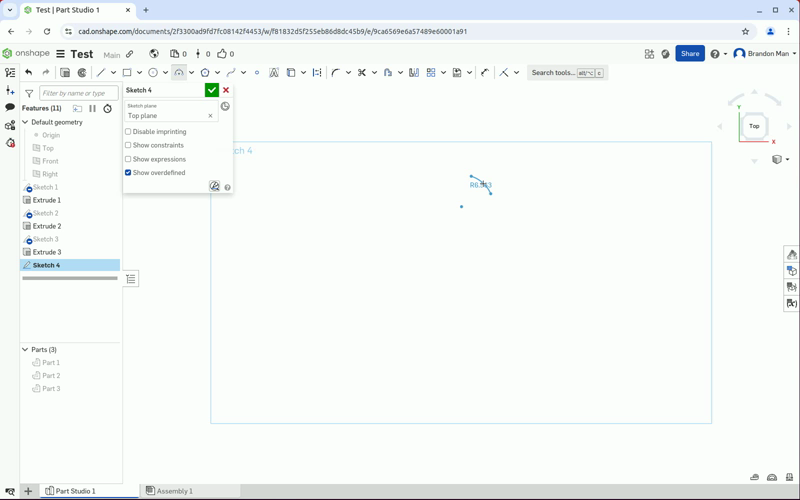
key_up(shift)
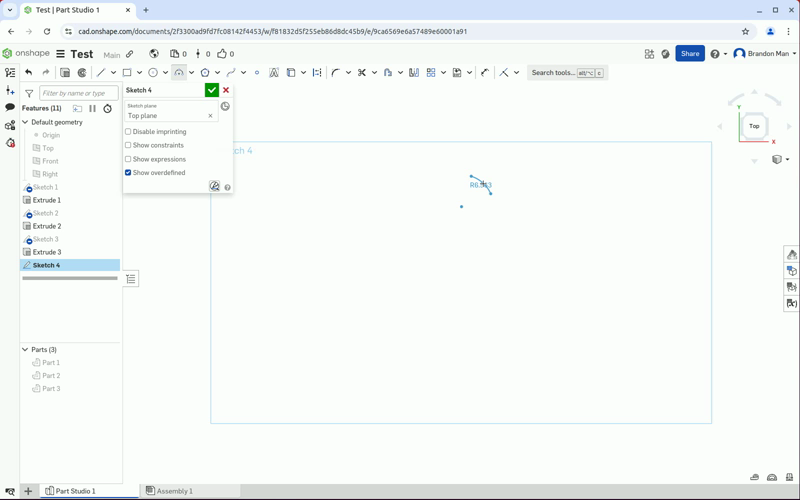
key(esc)
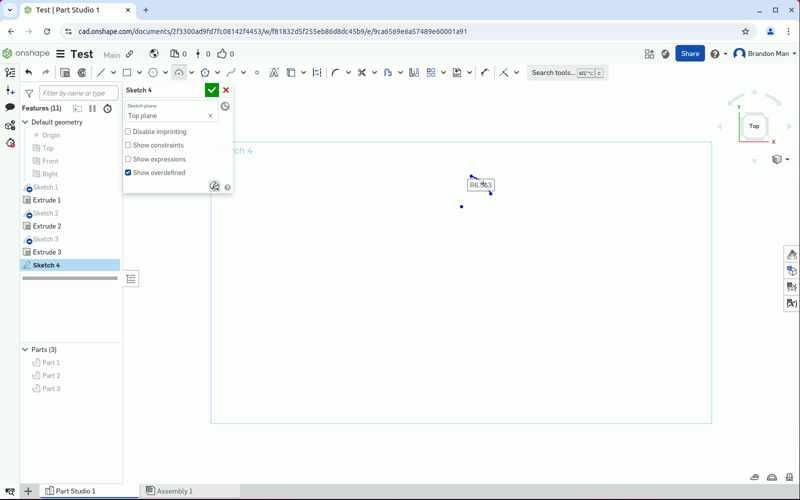
key(l)
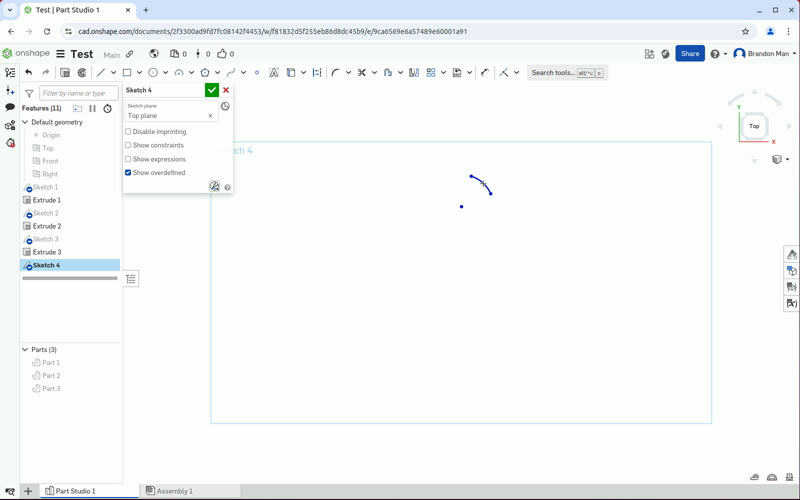
mouse_move(490, 193)
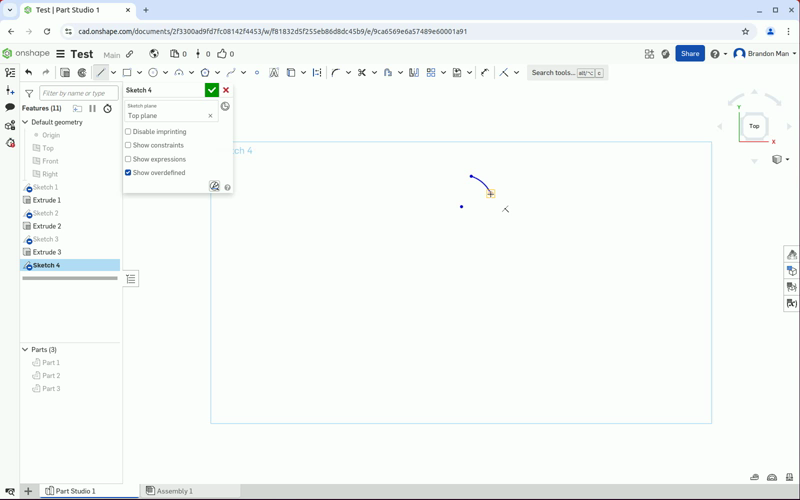
click(490, 193)
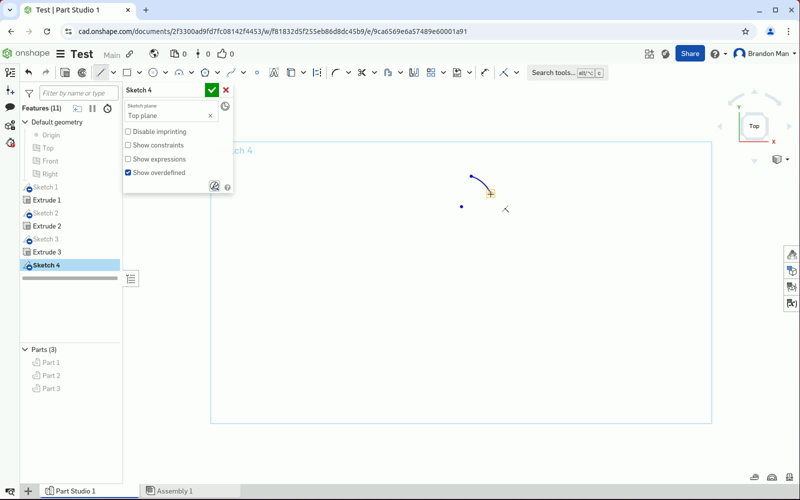
key_down(shift)
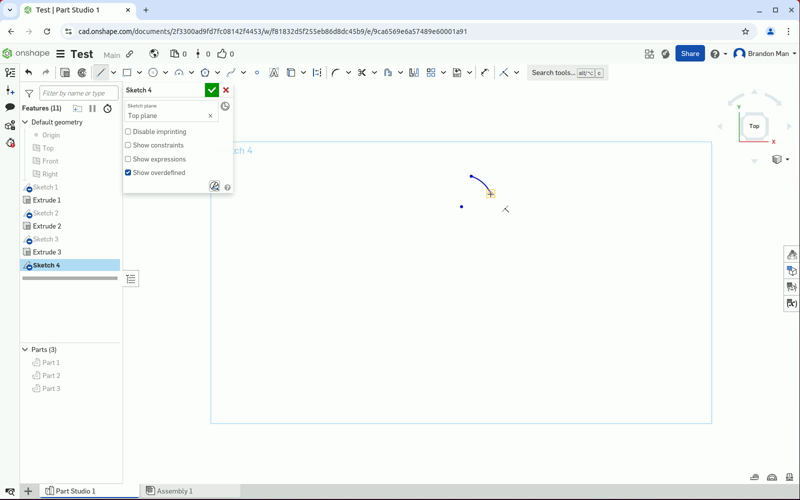
mouse_move(520, 193)
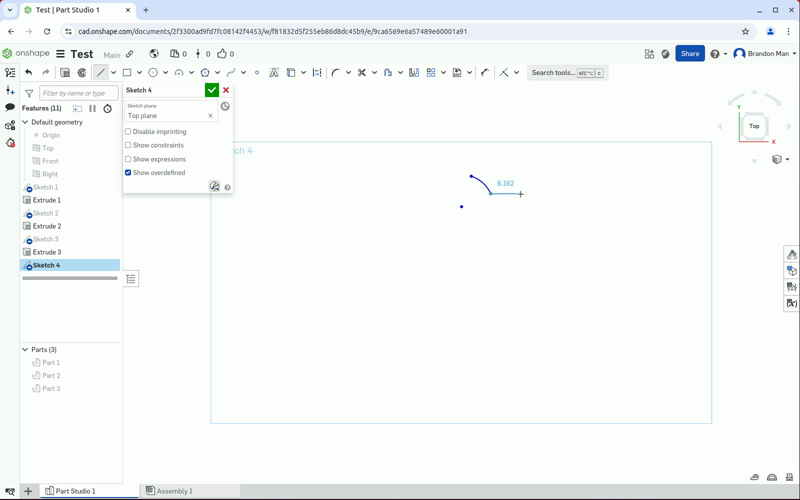
mouse_move(544, 184)
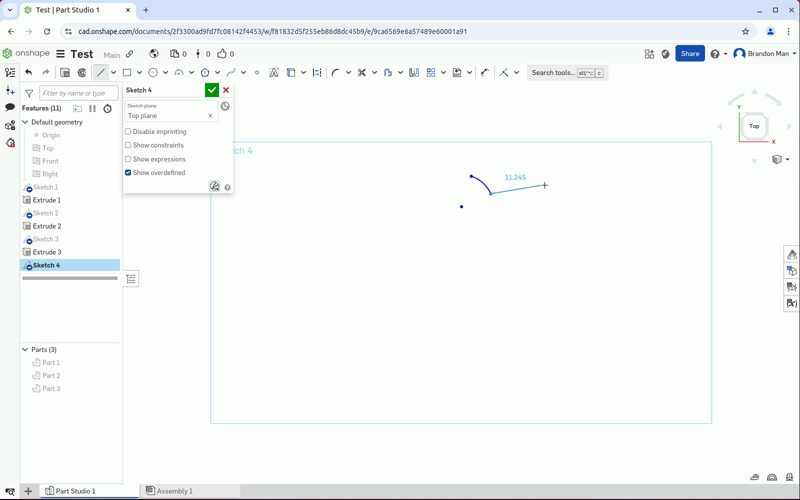
click(544, 184)
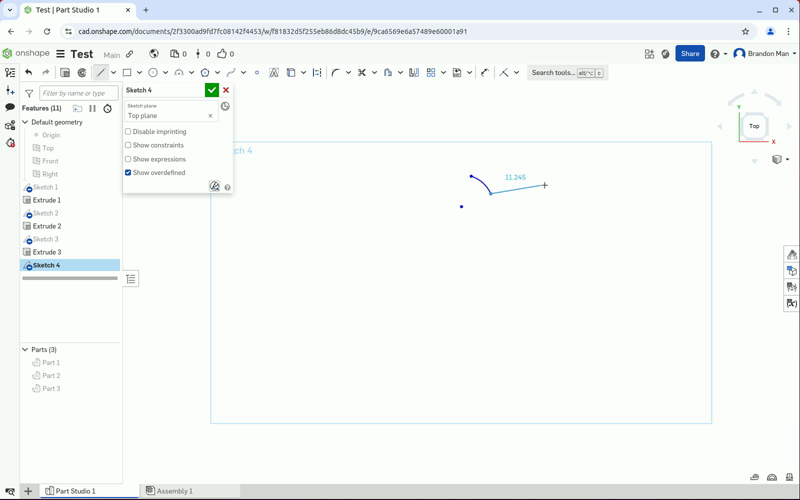
key_up(shift)
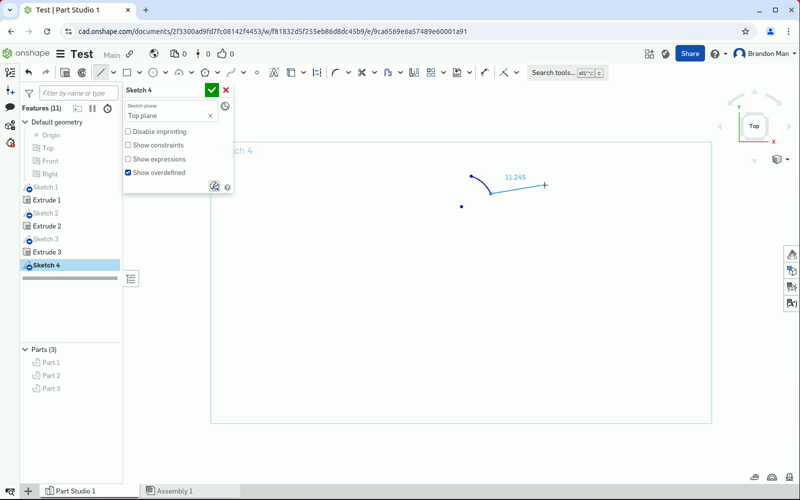
key_down(shift)
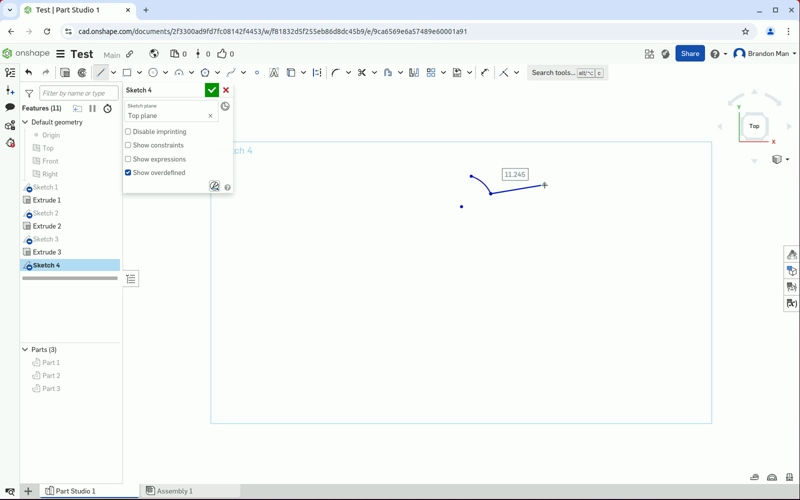
mouse_move(574, 184)
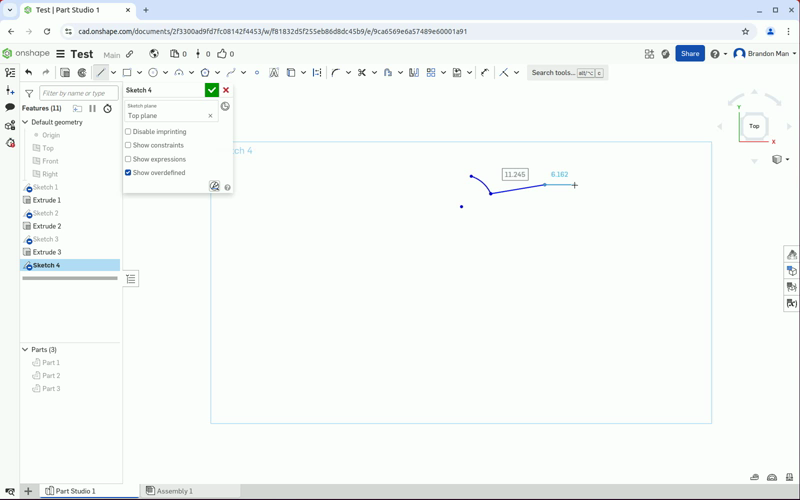
mouse_move(551, 178)
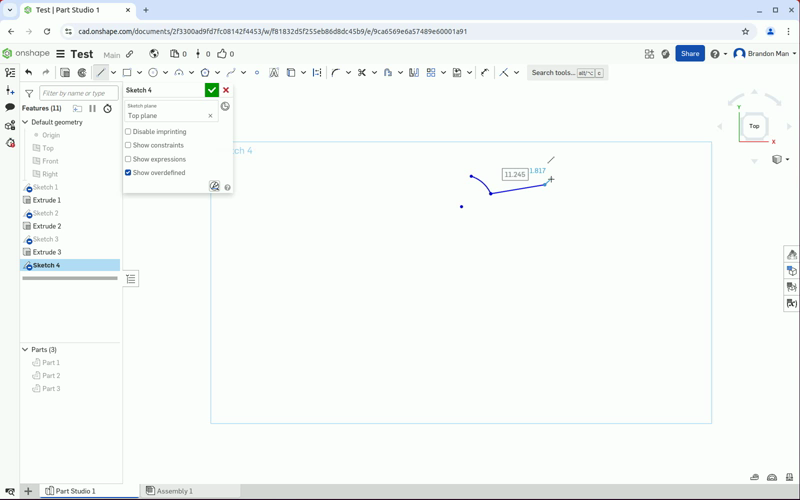
click(551, 178)
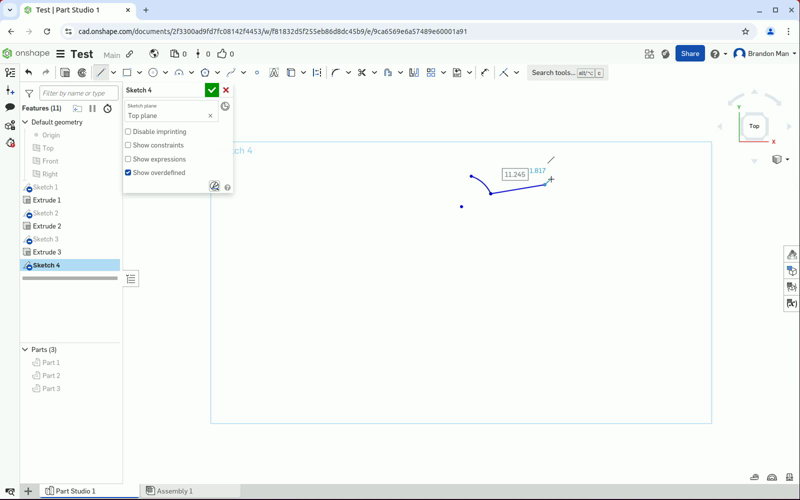
key_up(shift)
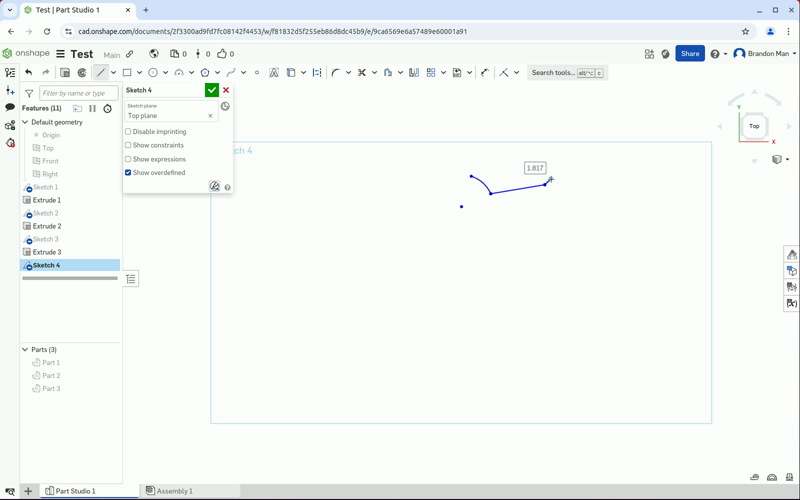
key_down(shift)
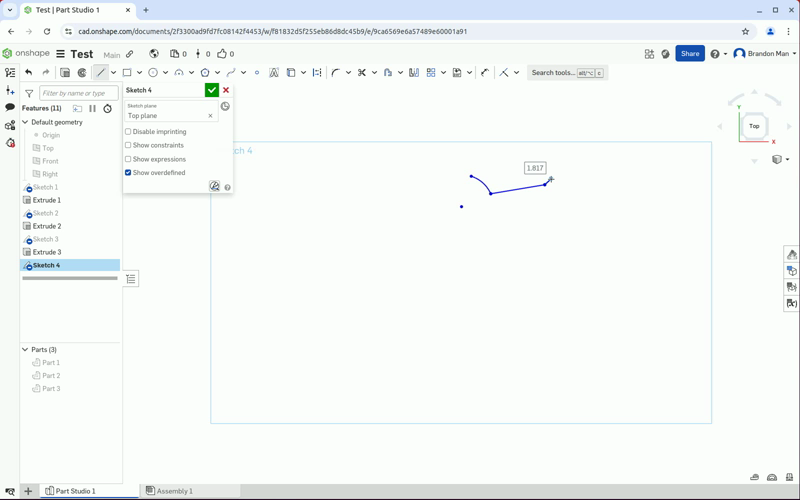
mouse_move(581, 178)
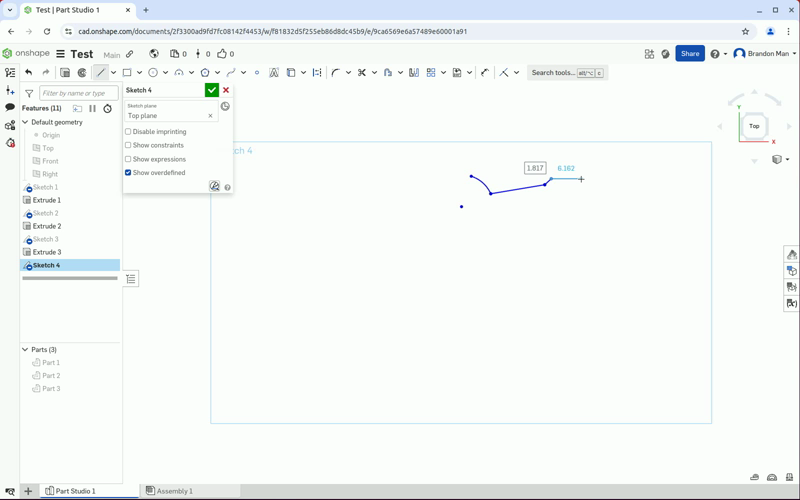
mouse_move(544, 170)
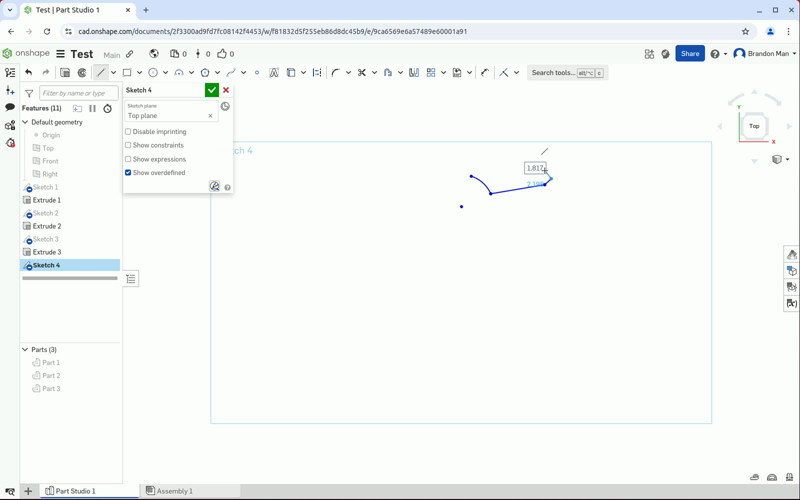
click(544, 170)
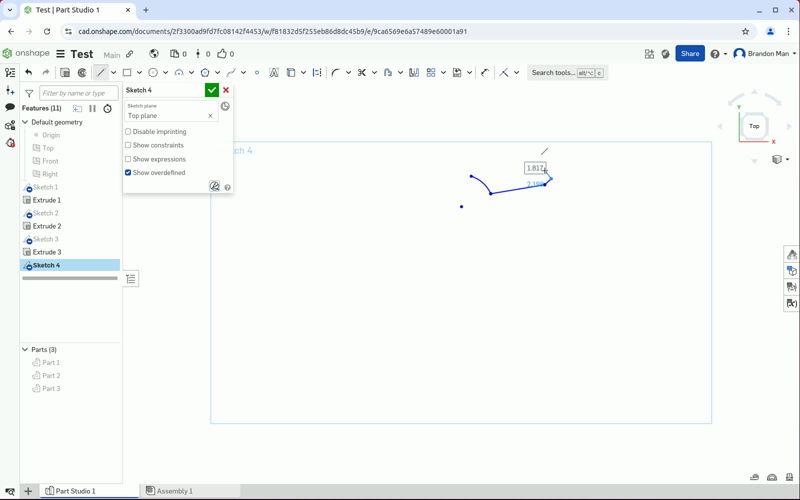
key_up(shift)
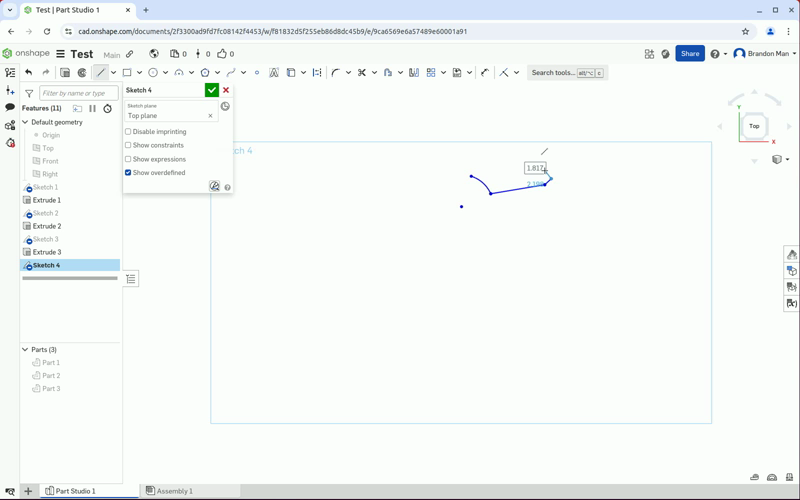
key_down(shift)
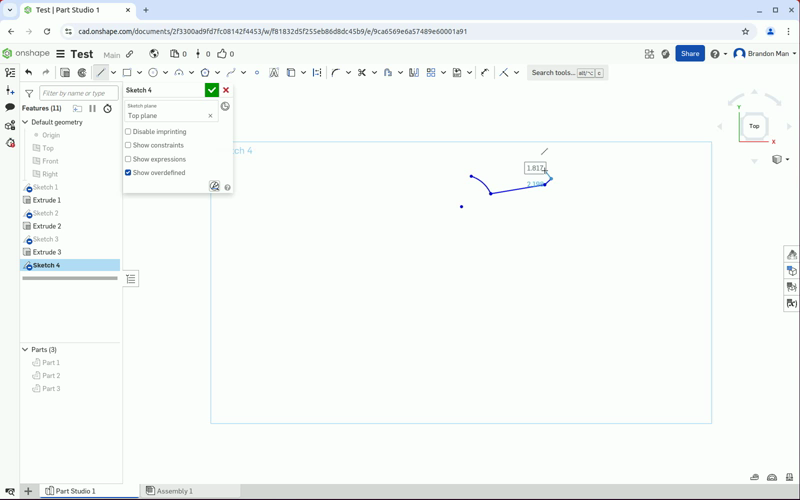
mouse_move(471, 176)
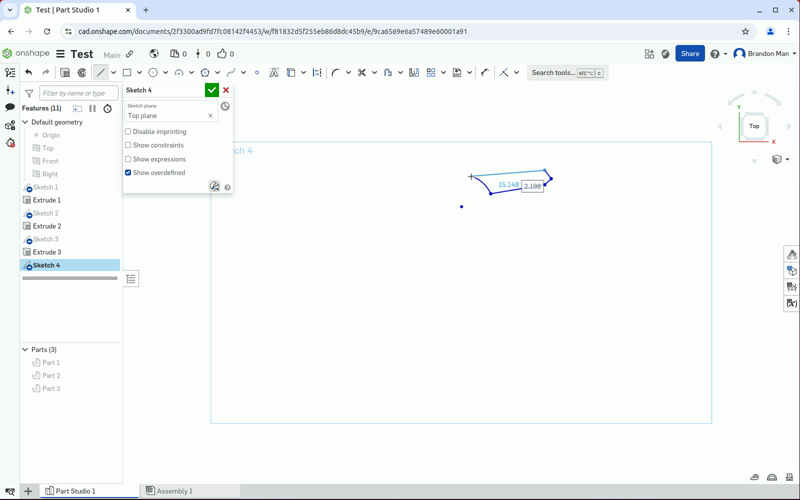
key_up(shift)
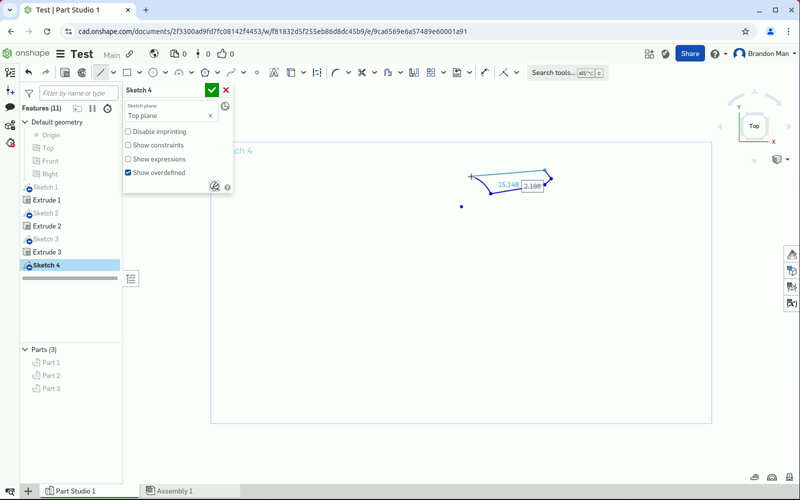
click(471, 176)
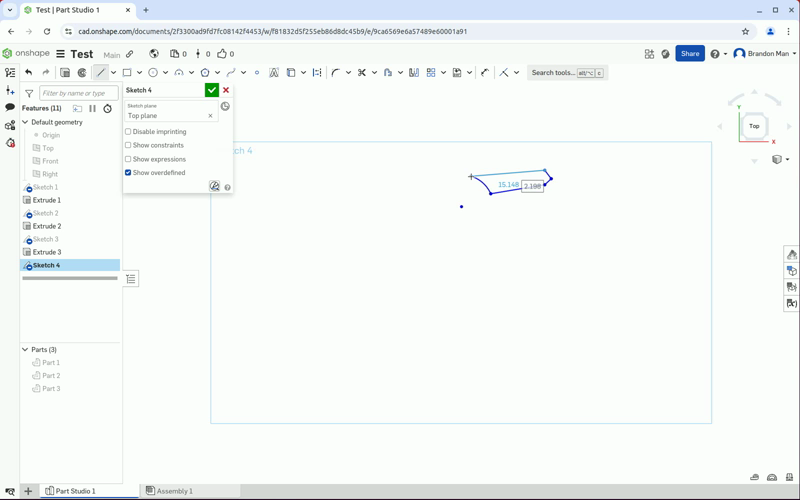
key(esc)
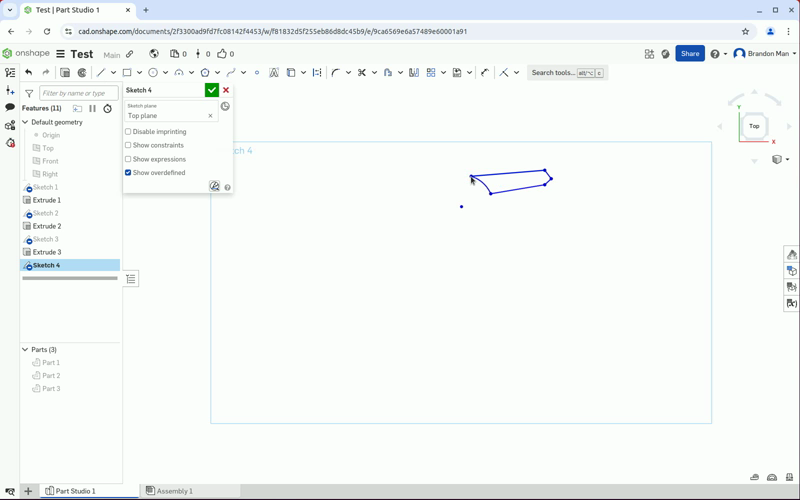
mouse_move(509, 177)
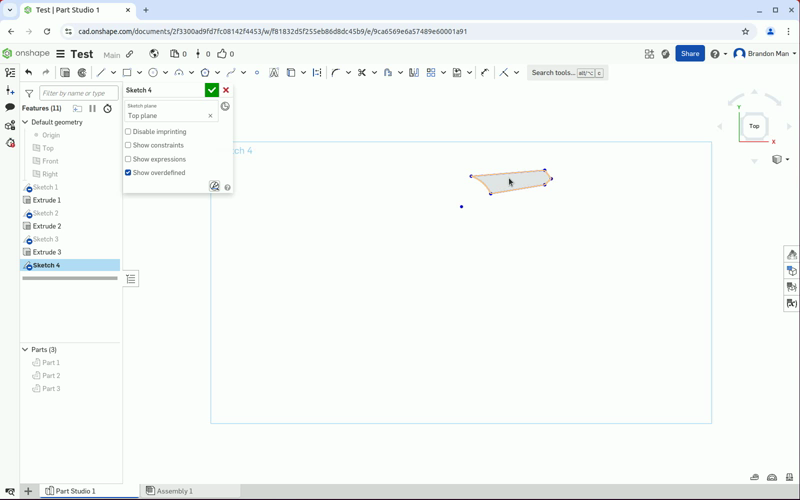
scroll(6)
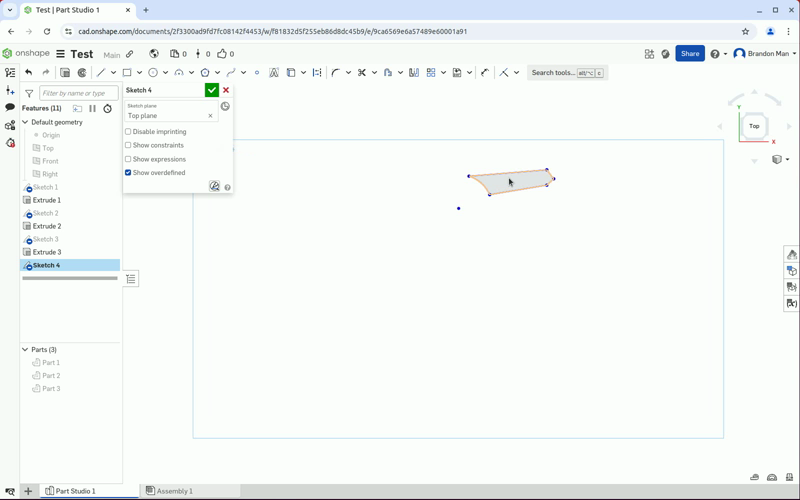
scroll(6)
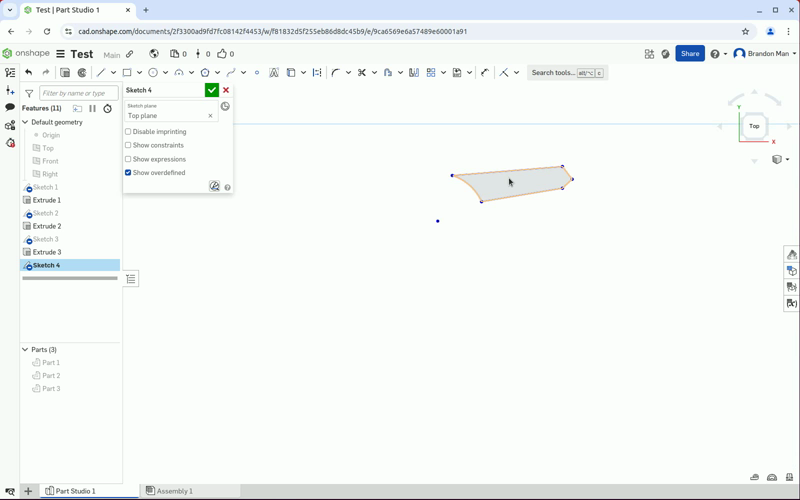
scroll(6)
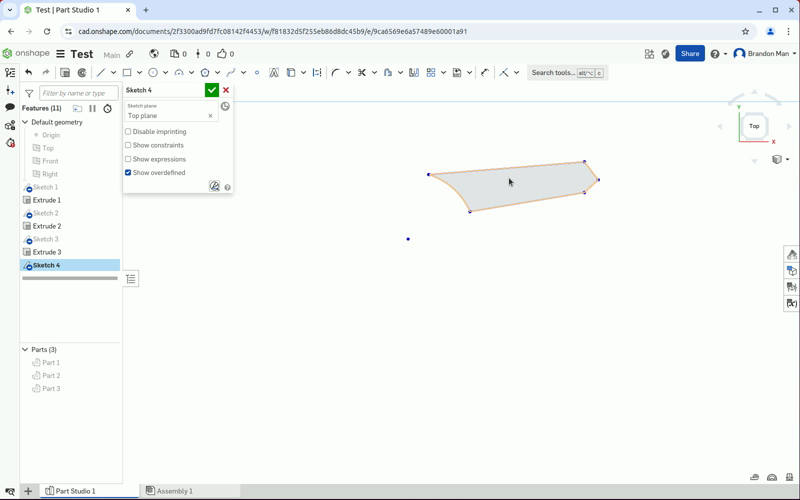
scroll(6)
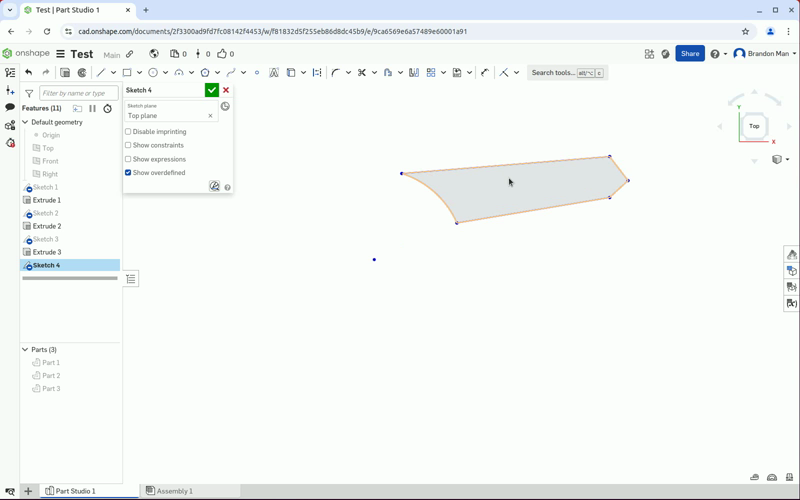
scroll(6)
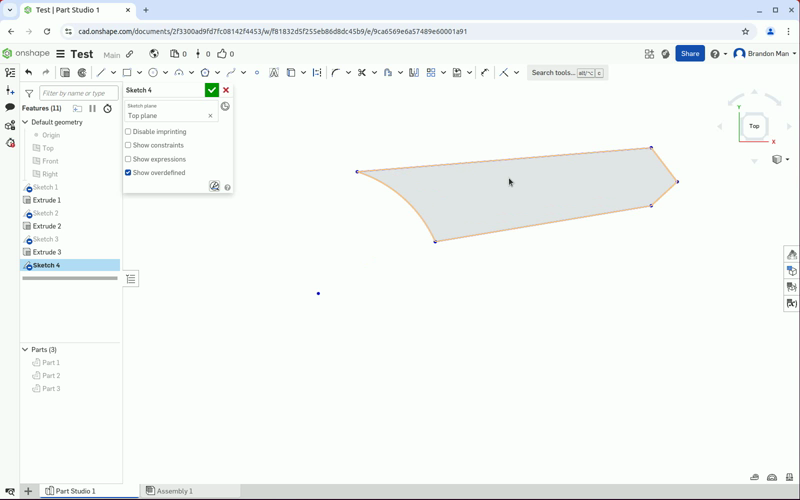
scroll(6)
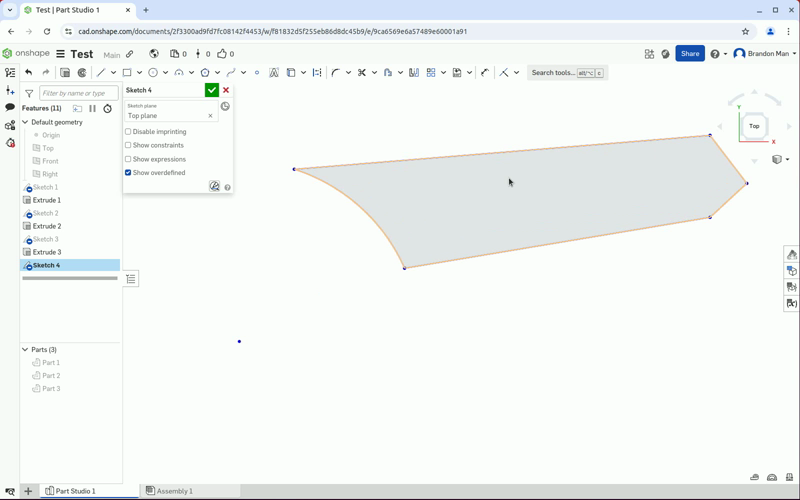
scroll(6)
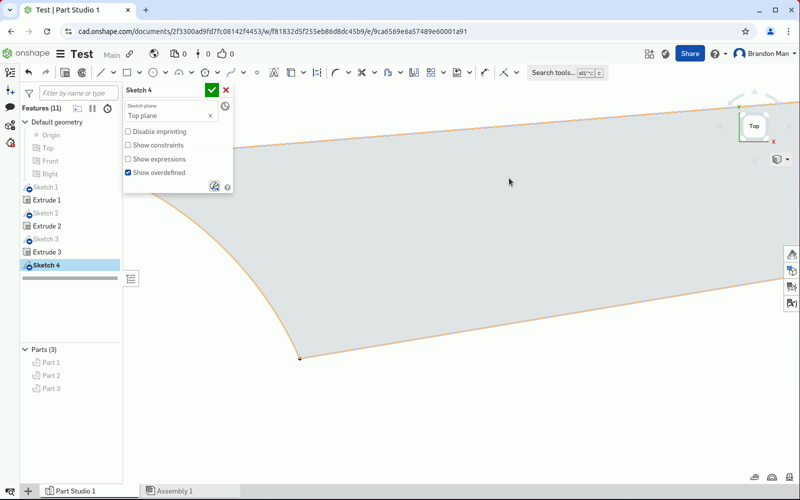
click(509, 177)
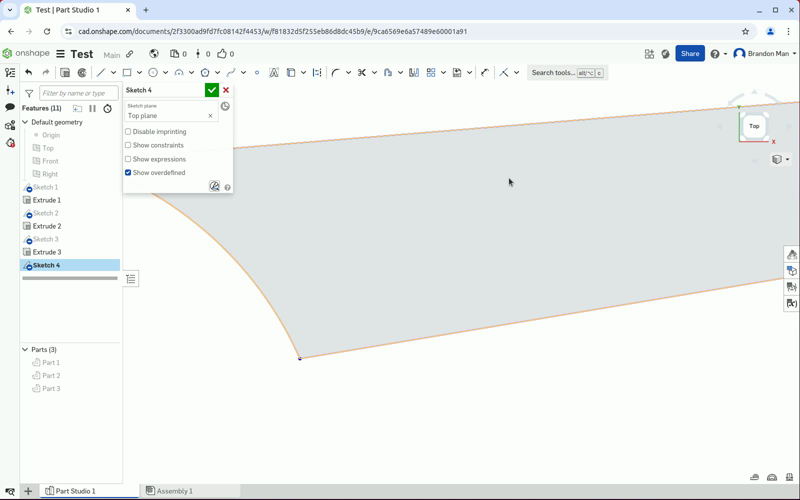
scroll(-6)
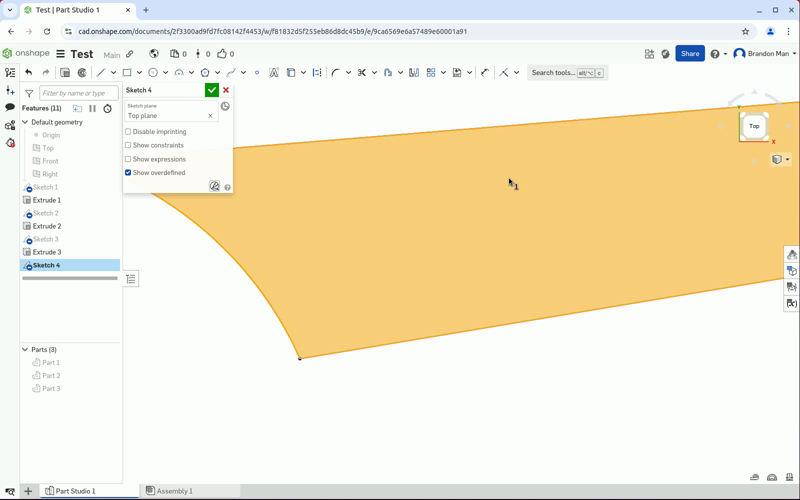
scroll(-6)
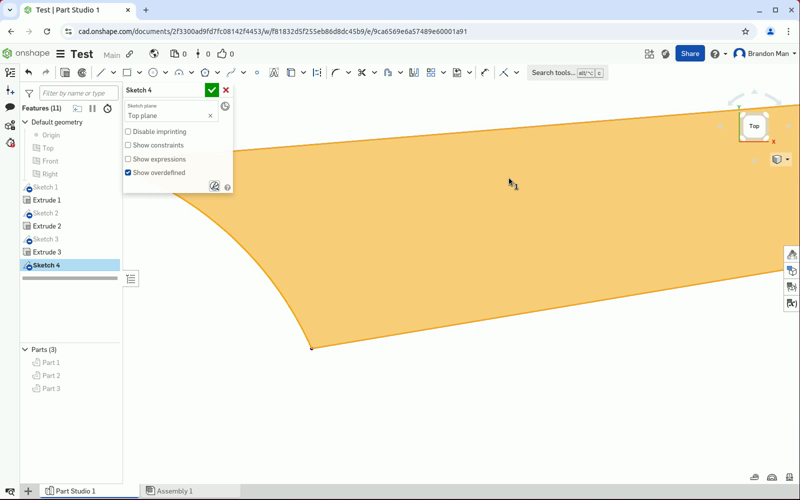
scroll(-6)
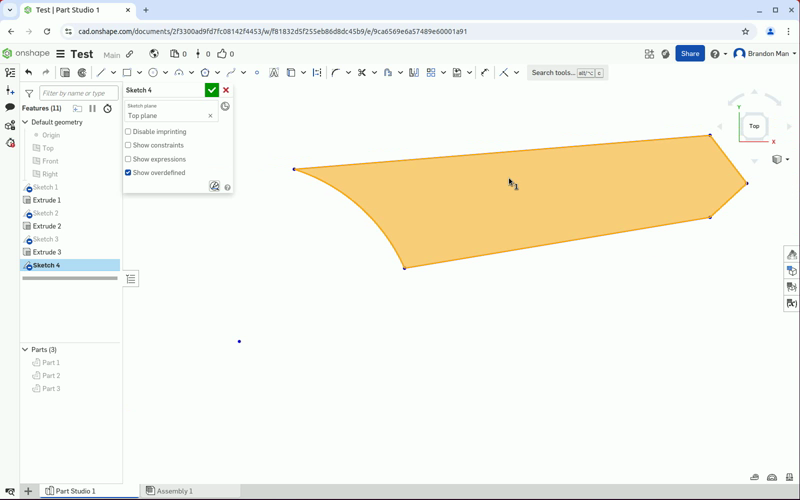
scroll(-6)
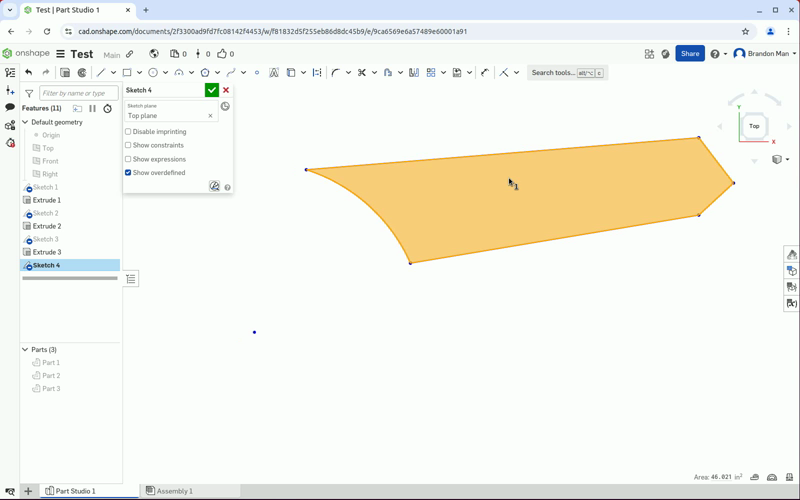
scroll(-6)
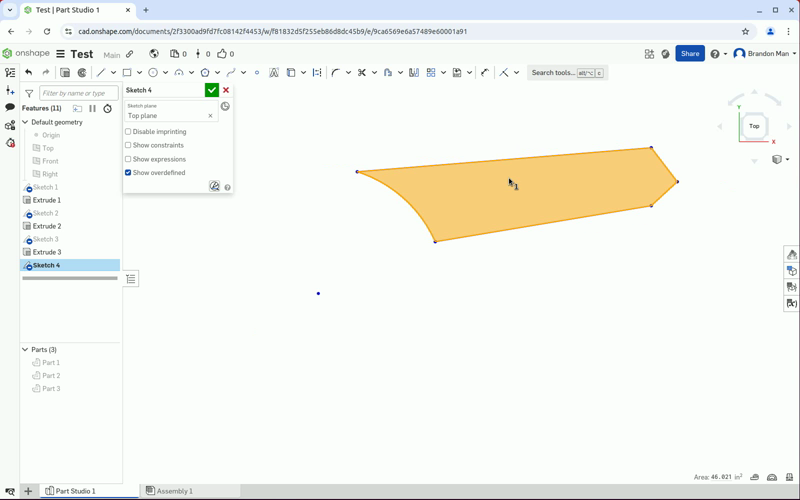
scroll(-6)
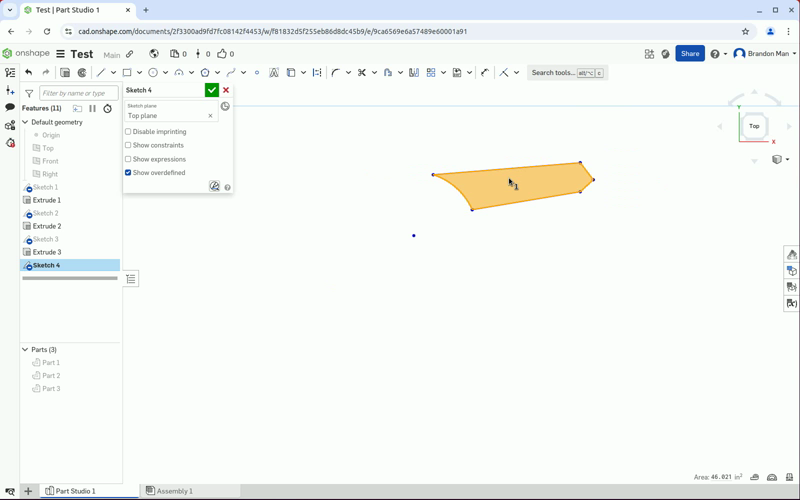
scroll(-6)
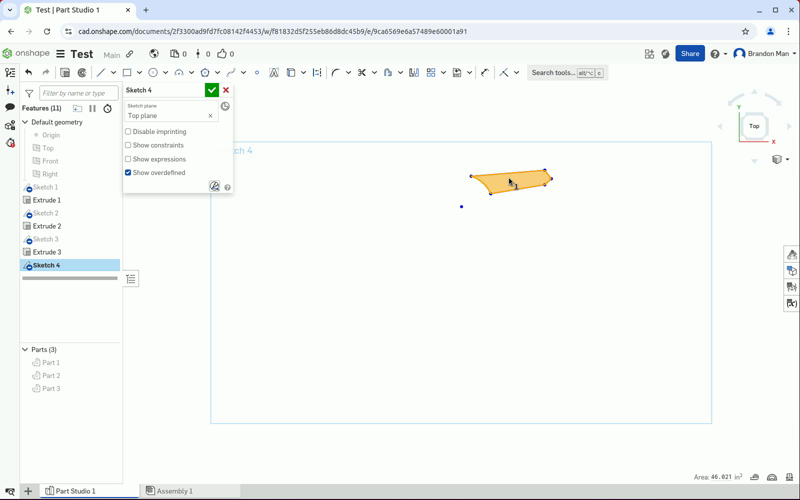
mouse_move(73, 352)
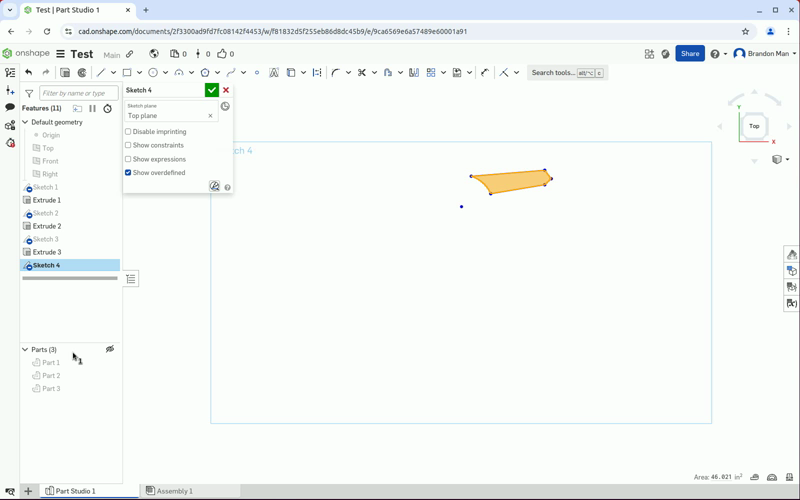
key(shift+y)
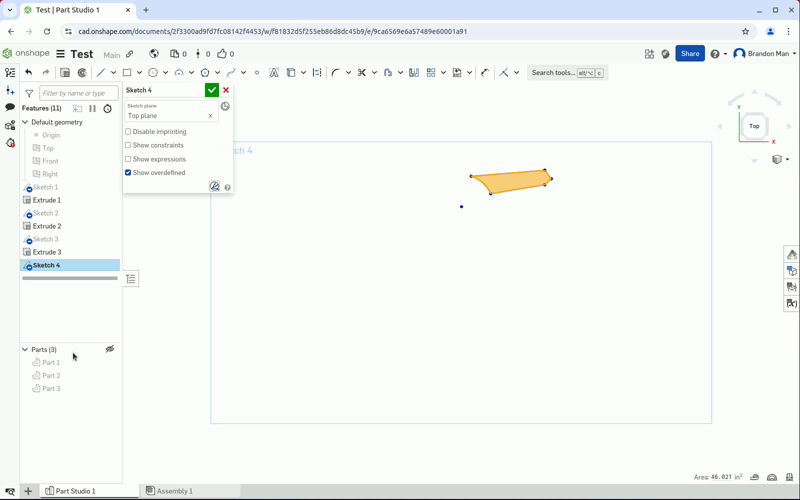
key(shift+e)
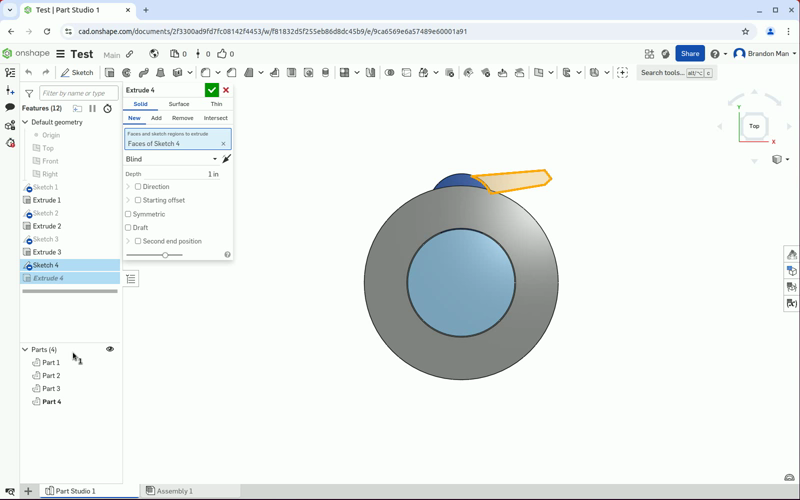
mouse_move(143, 106)
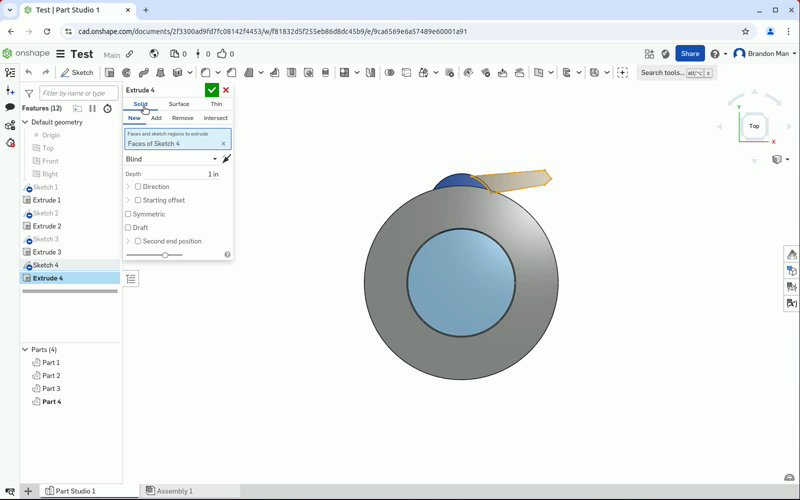
click(143, 106)
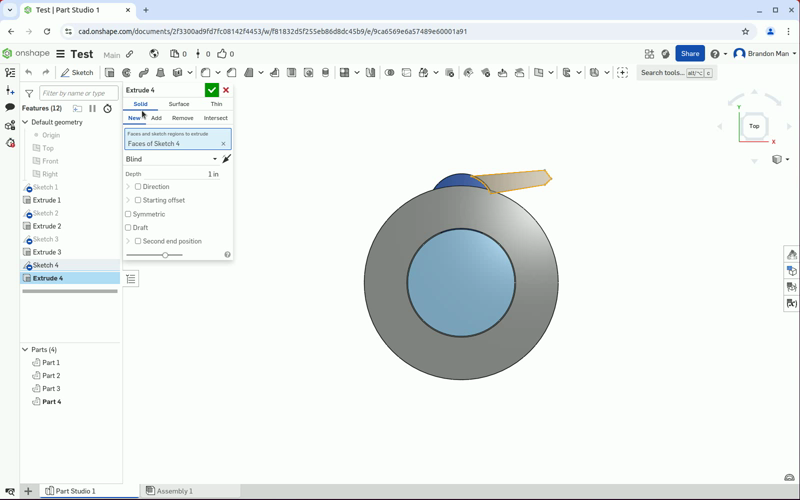
mouse_move(137, 120)
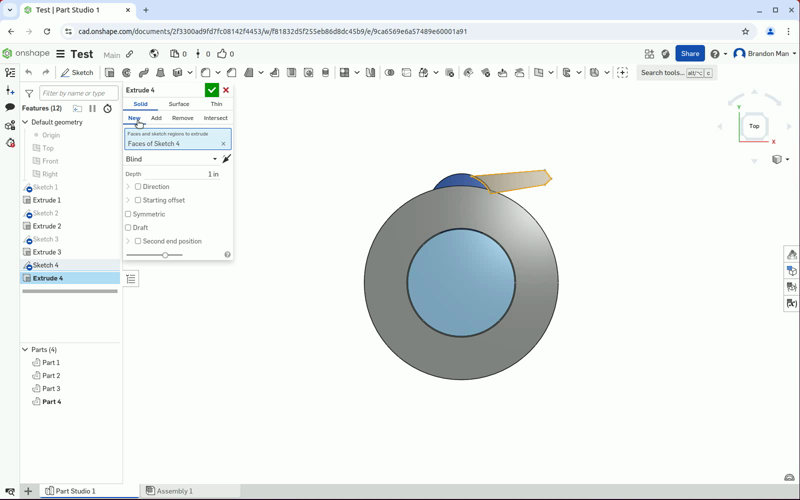
click(137, 120)
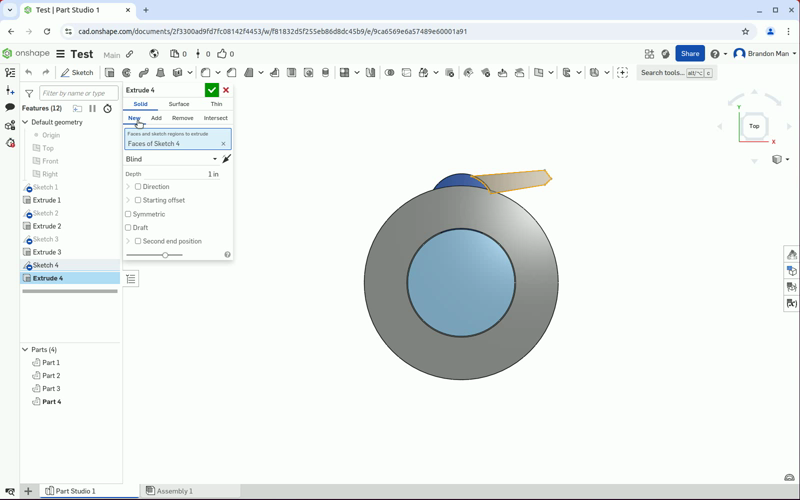
key(tab, 4)
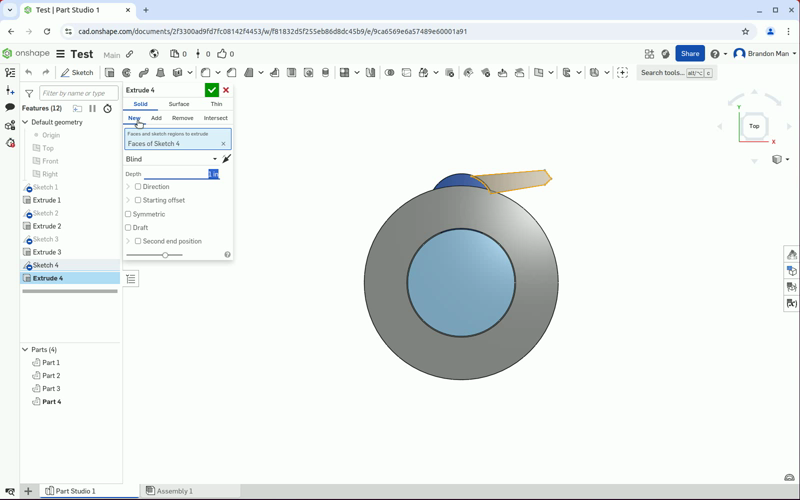
text(8.666)
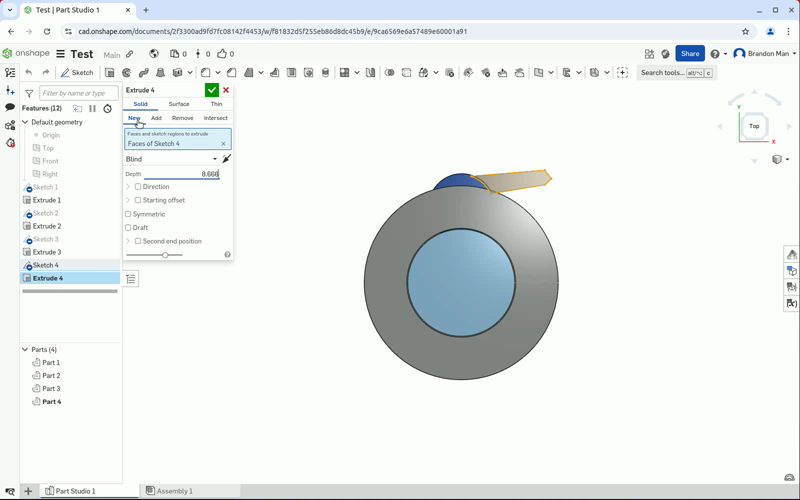
key(tab, 3)
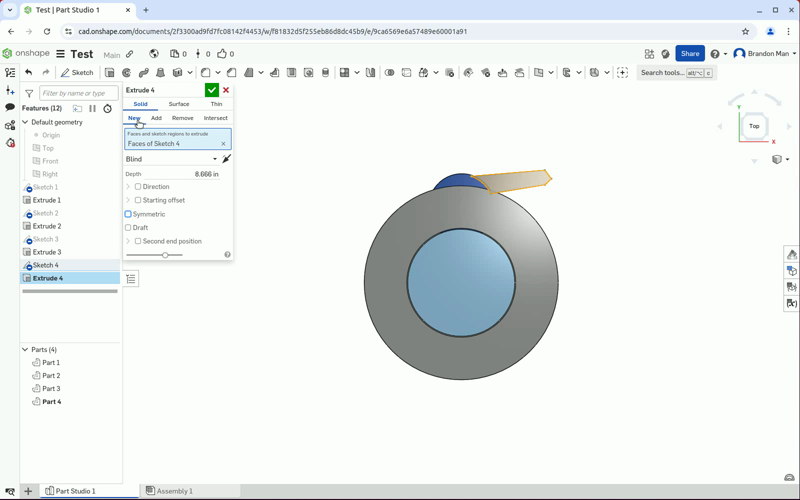
key(space)
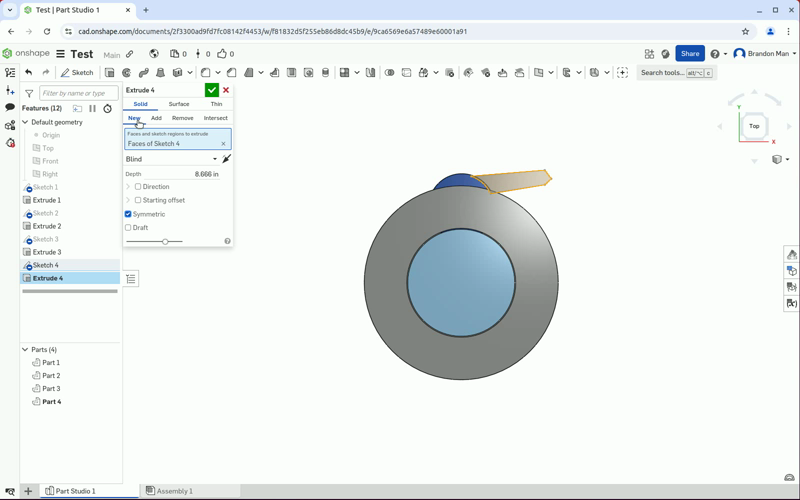
key(enter)
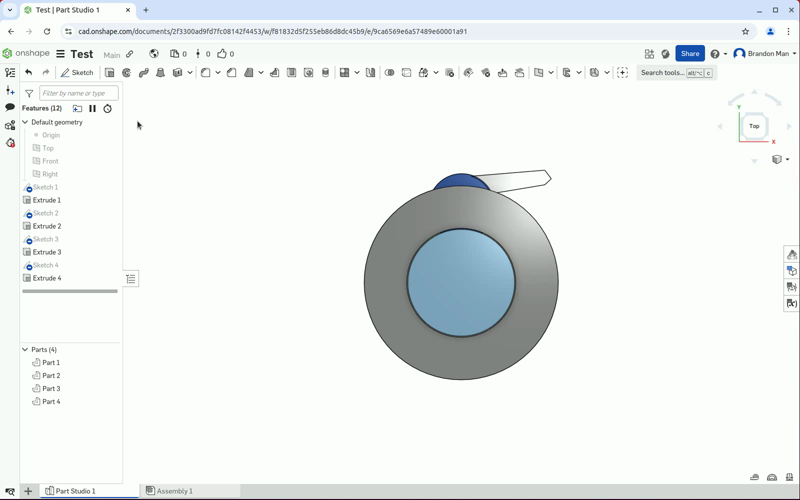
key(shift+h)
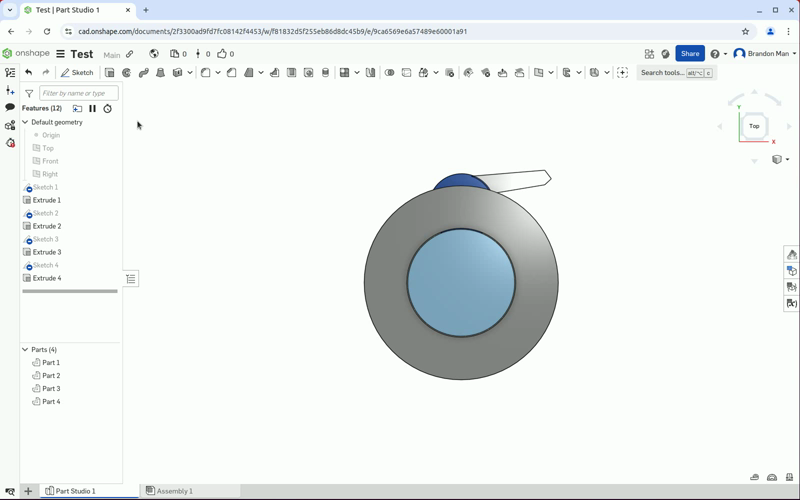
key(shift+h)
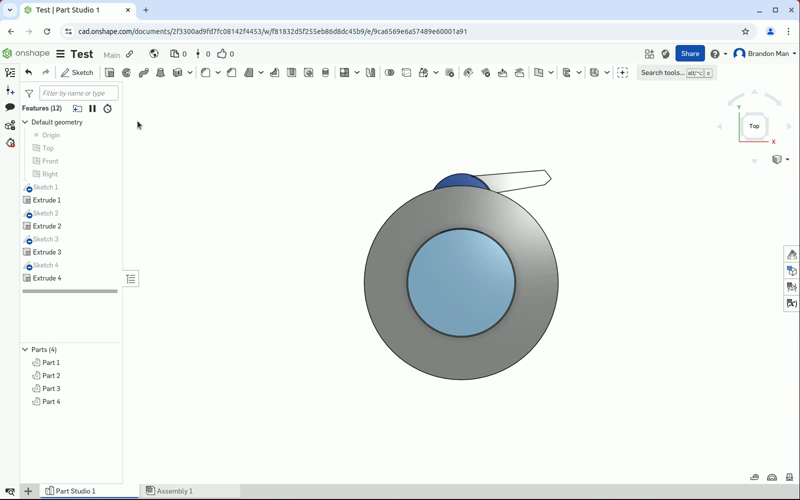
mouse_move(73, 189)
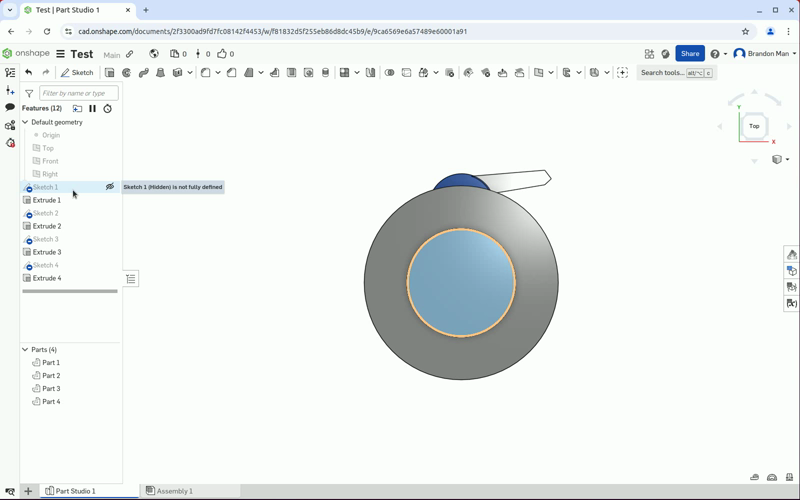
click(73, 189)
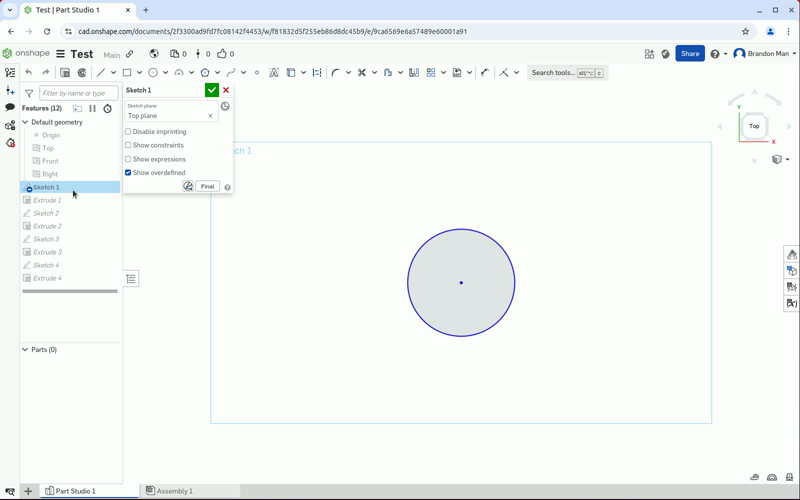
mouse_move(229, 92)
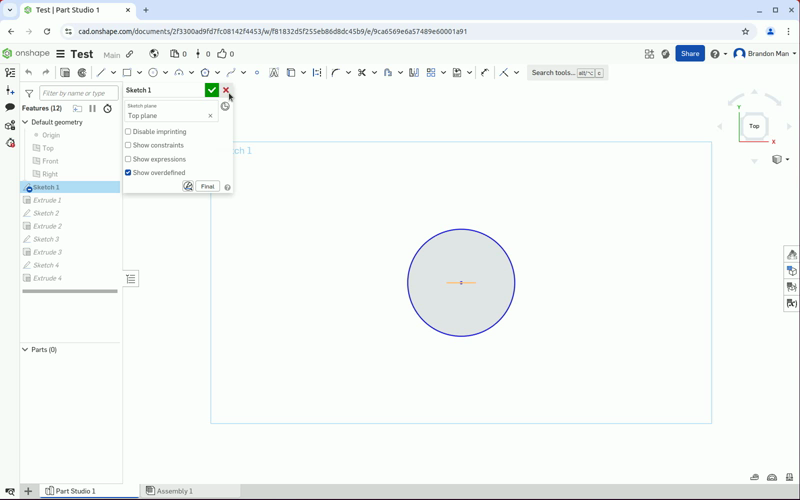
click(229, 92)
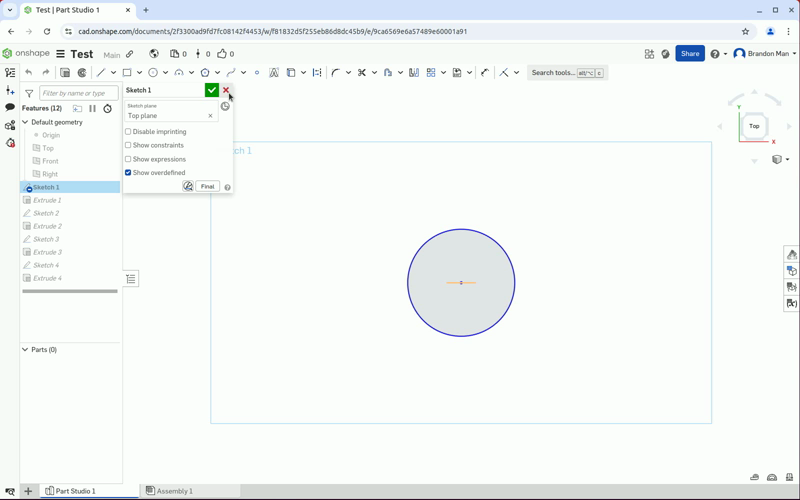
key(shift+s)
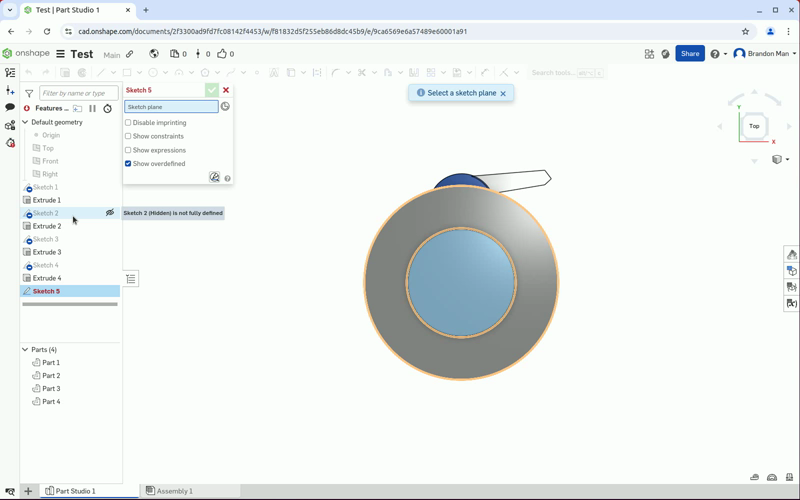
scroll(3)
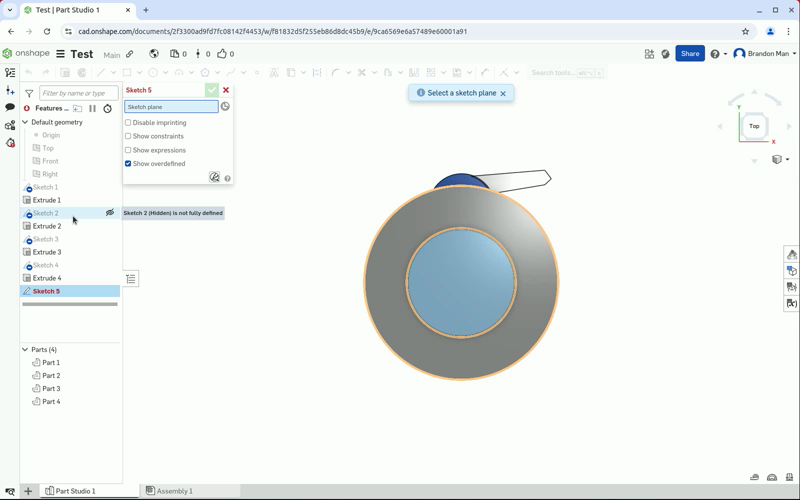
mouse_move(73, 150)
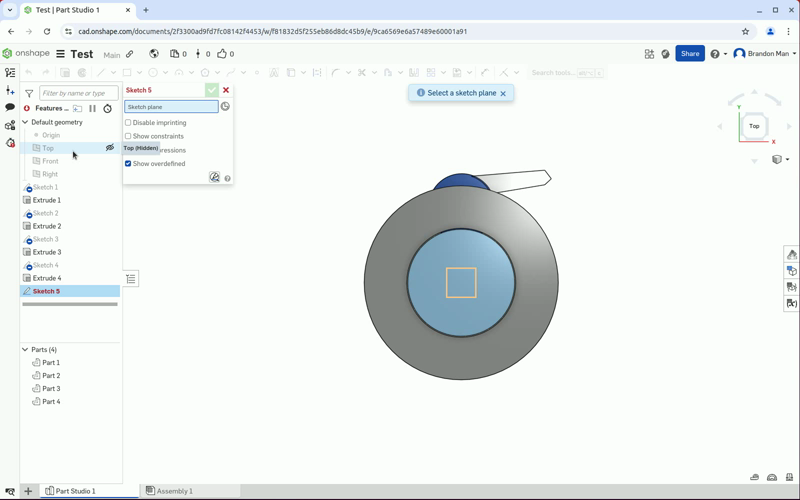
click(73, 150)
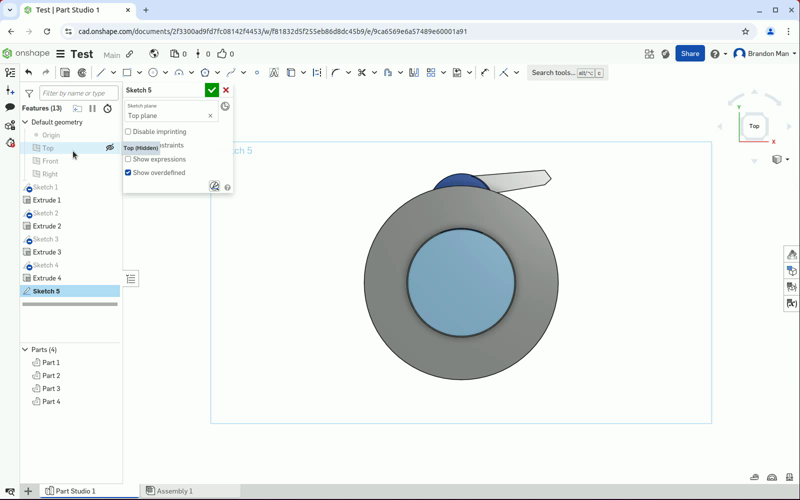
mouse_move(73, 352)
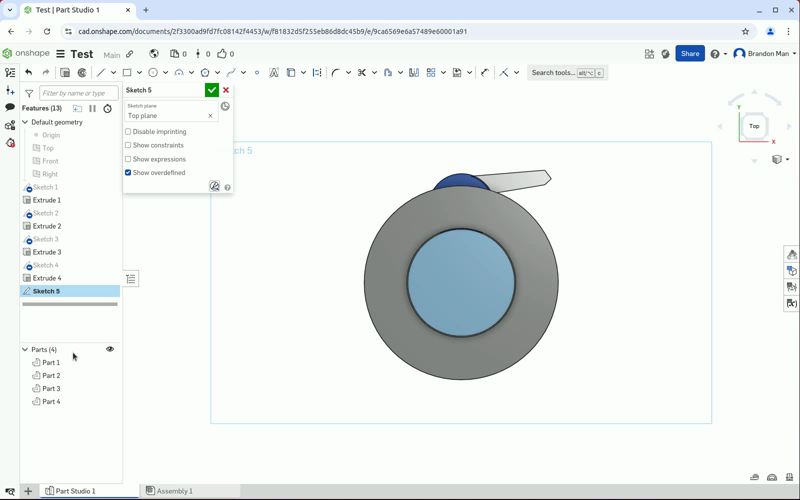
key(y)
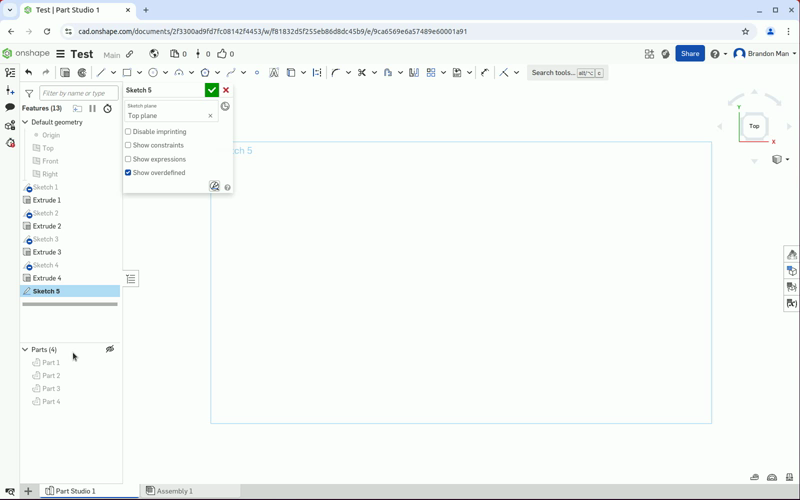
key(c)
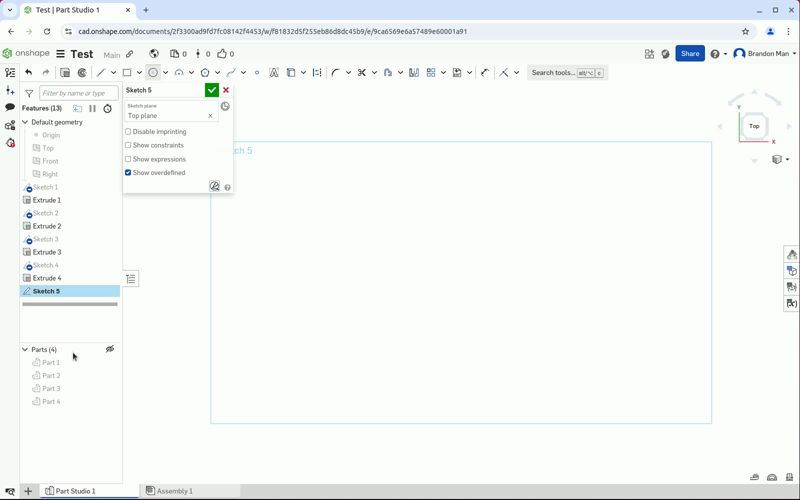
key_down(shift)
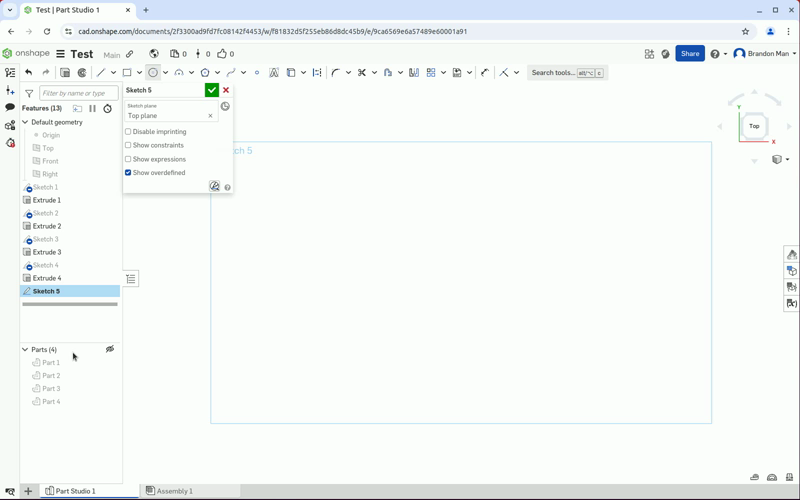
mouse_move(464, 200)
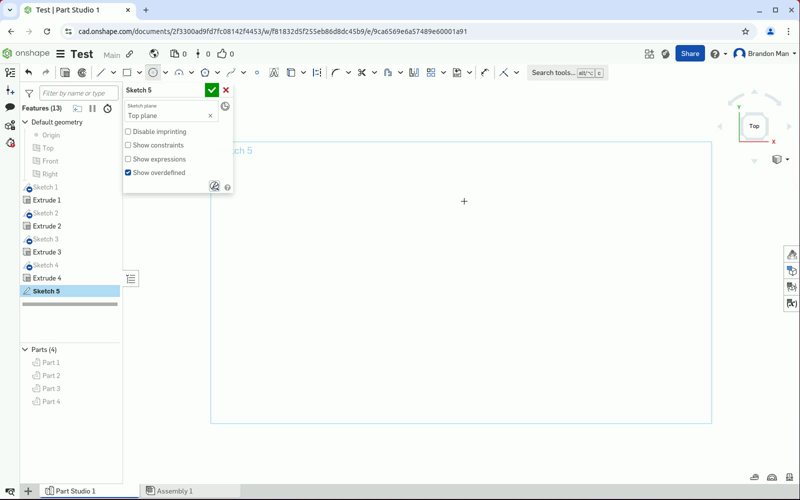
click(464, 200)
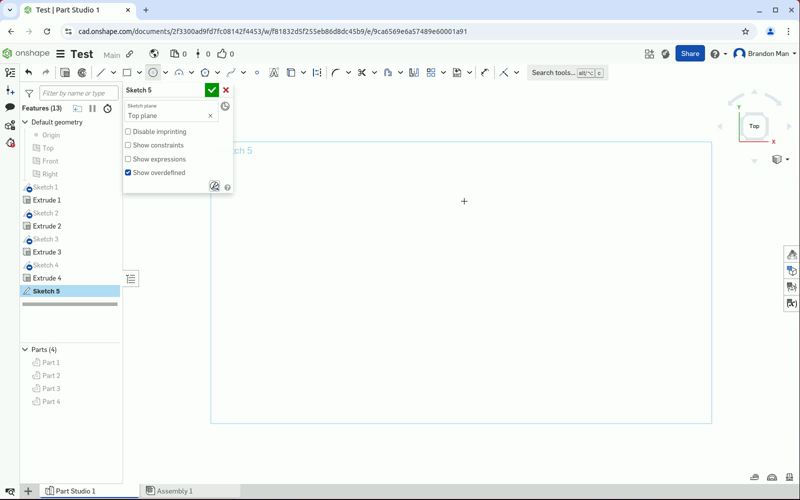
key_up(shift)
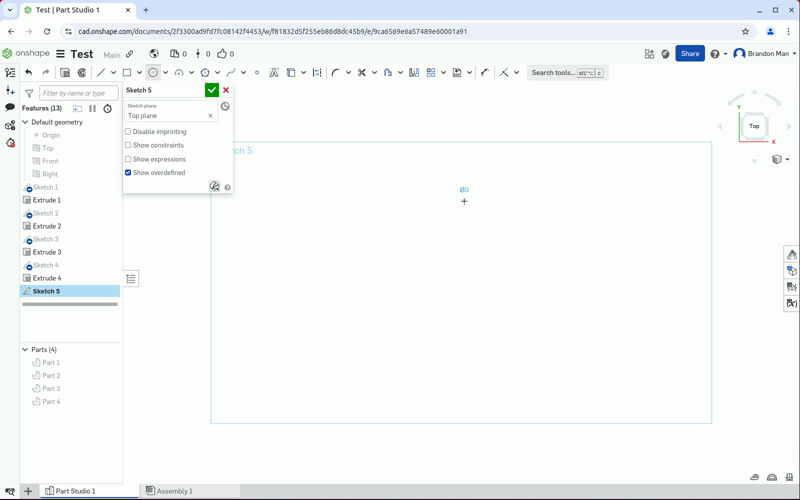
mouse_move(470, 200)
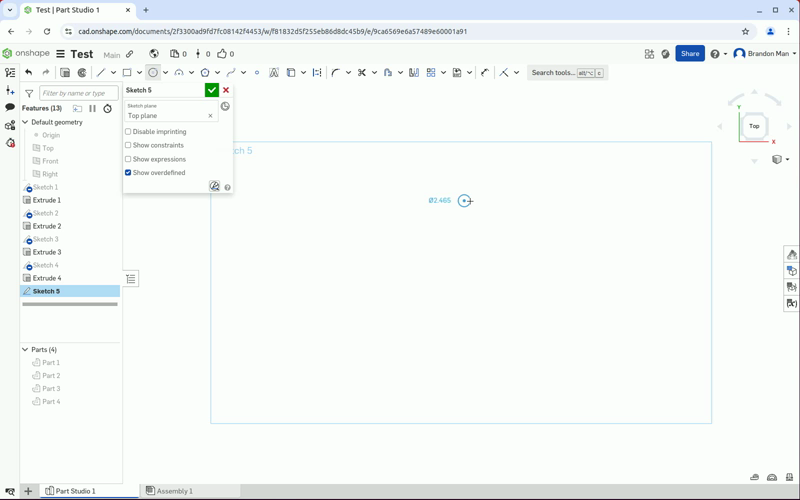
click(470, 200)
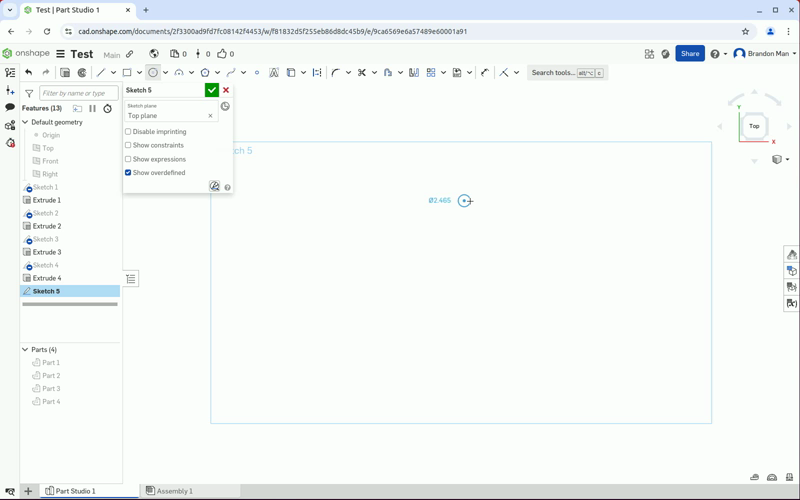
key(esc)
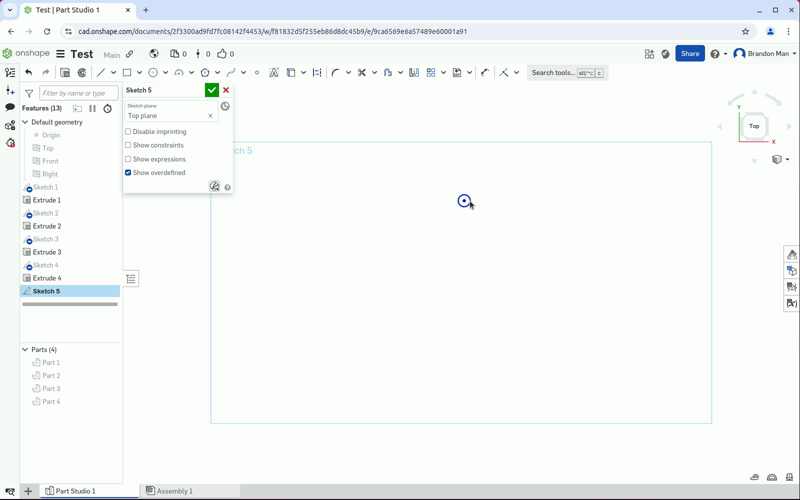
mouse_move(459, 202)
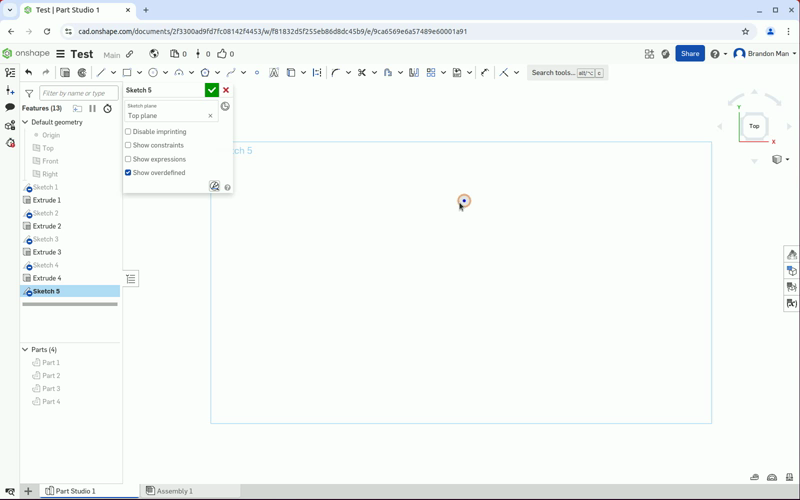
scroll(6)
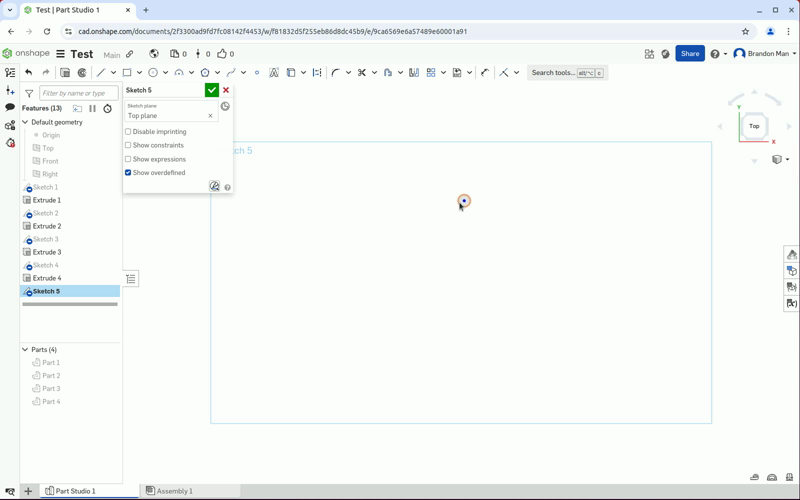
scroll(6)
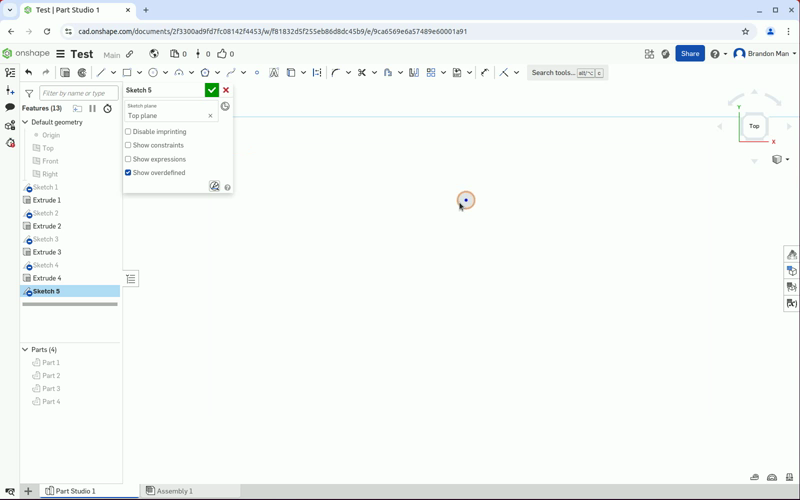
scroll(6)
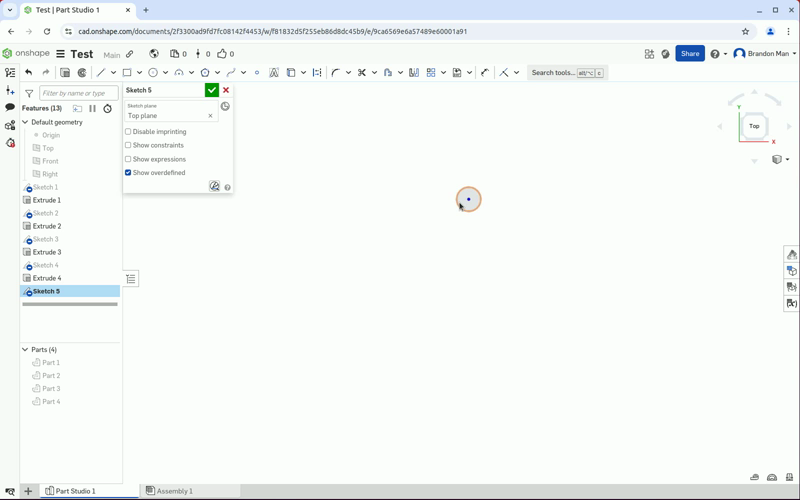
scroll(6)
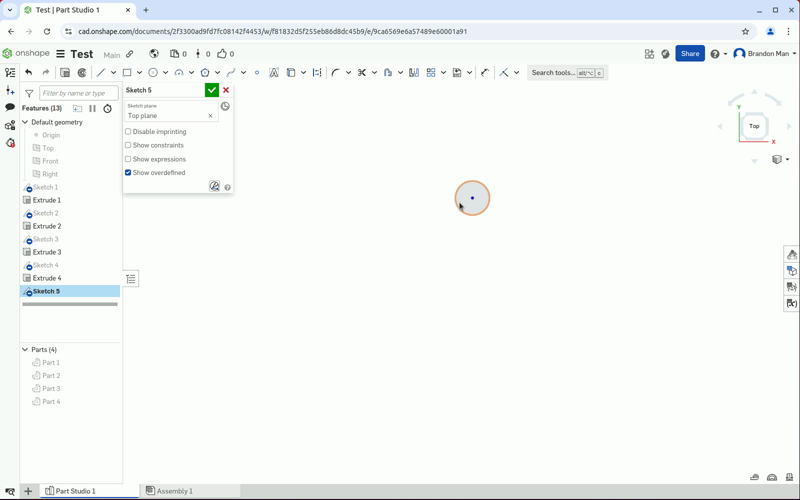
scroll(6)
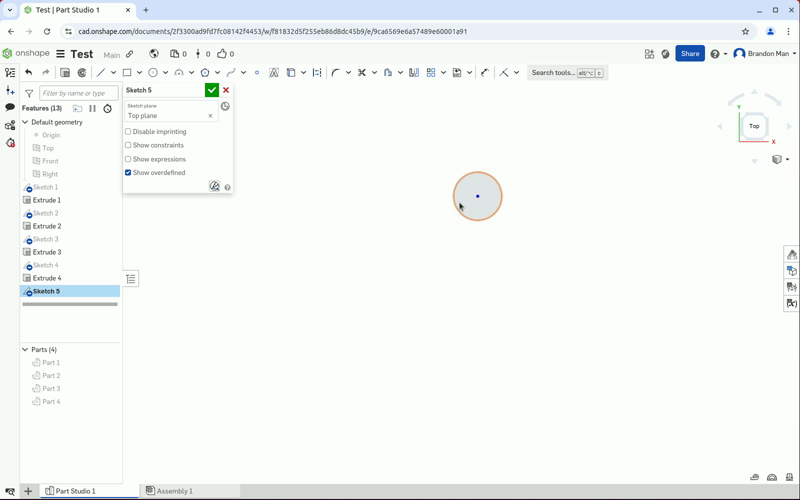
scroll(6)
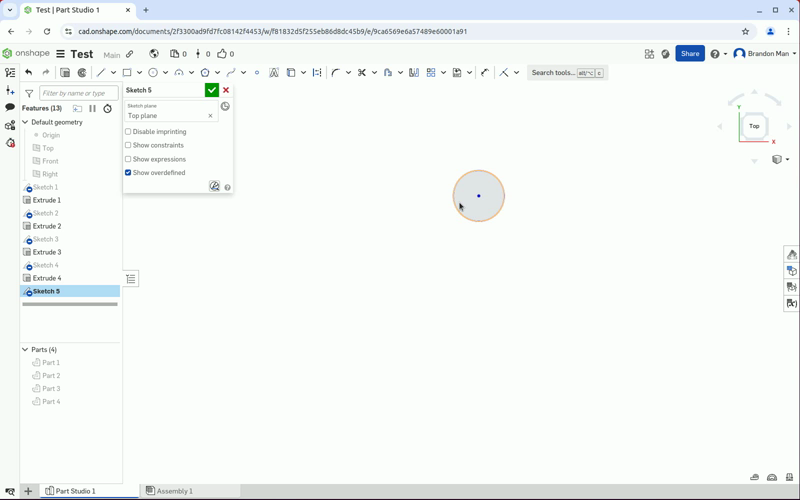
scroll(6)
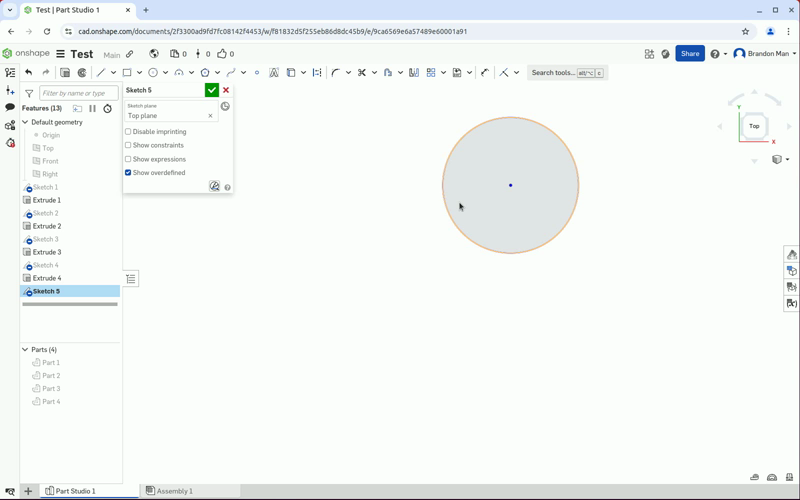
click(459, 202)
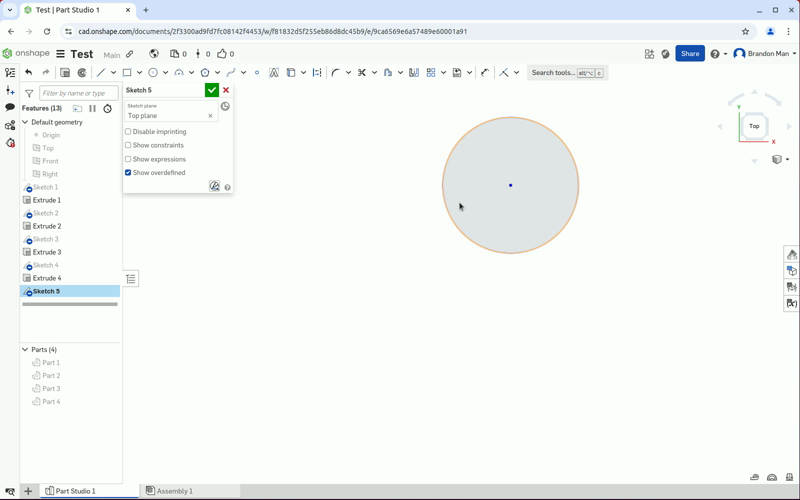
scroll(-6)
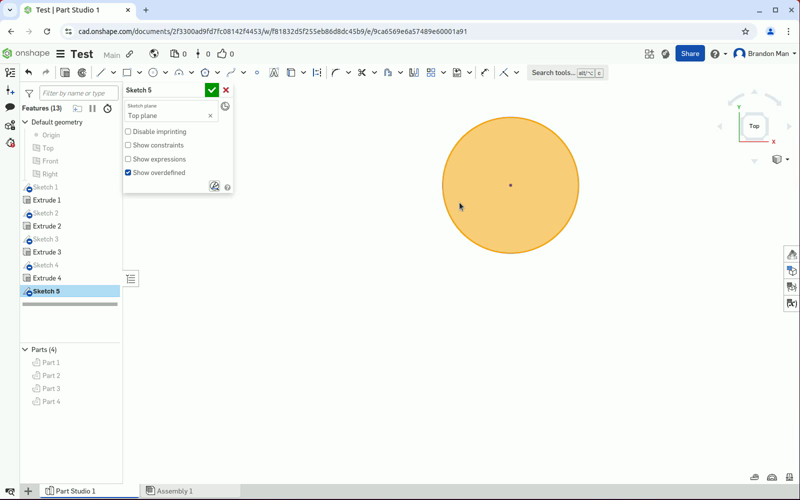
scroll(-6)
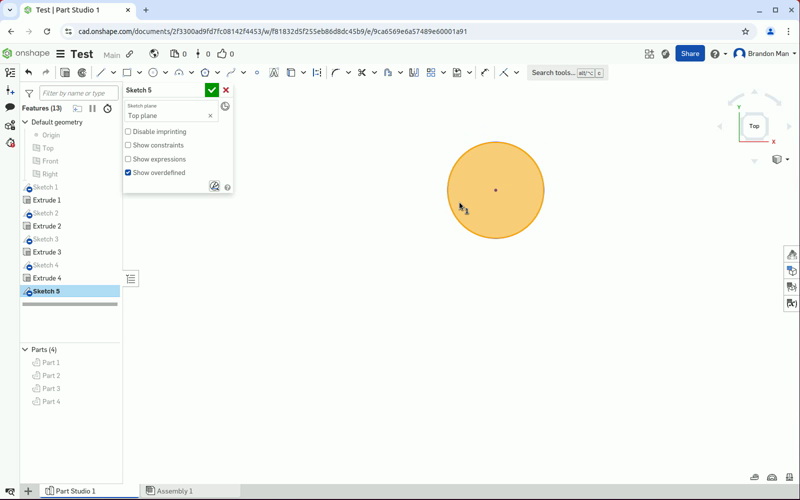
scroll(-6)
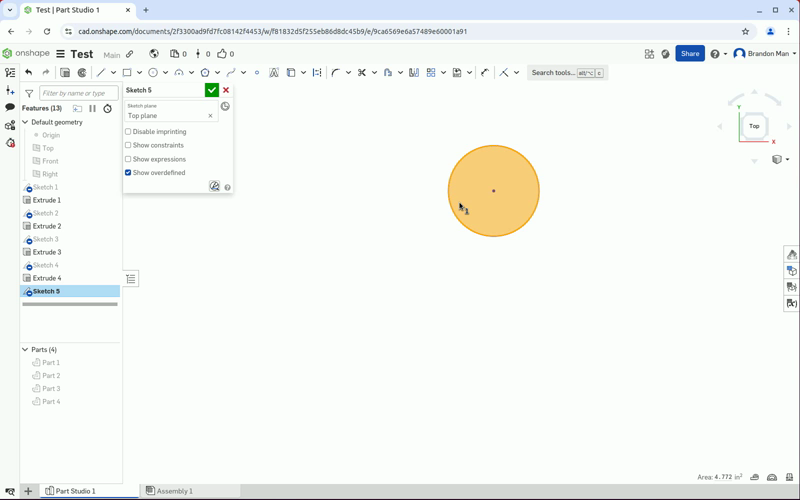
scroll(-6)
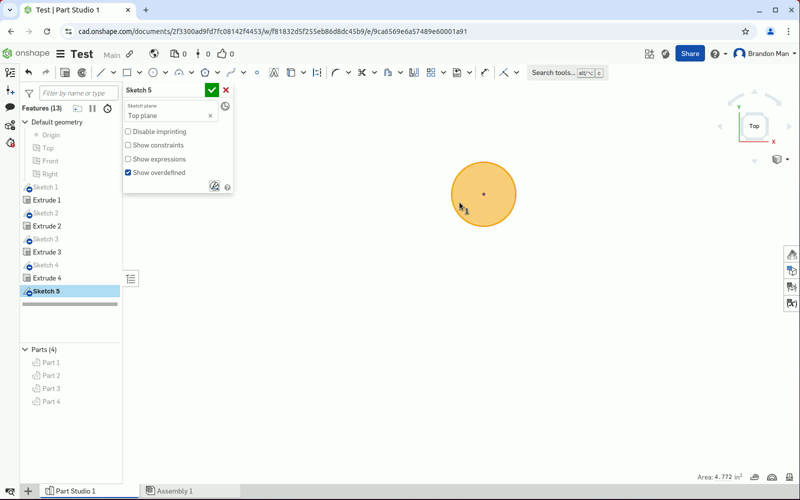
scroll(-6)
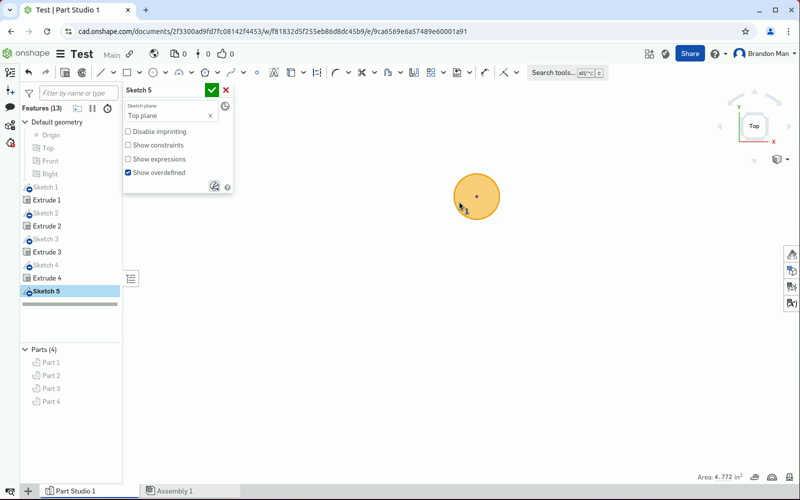
scroll(-6)
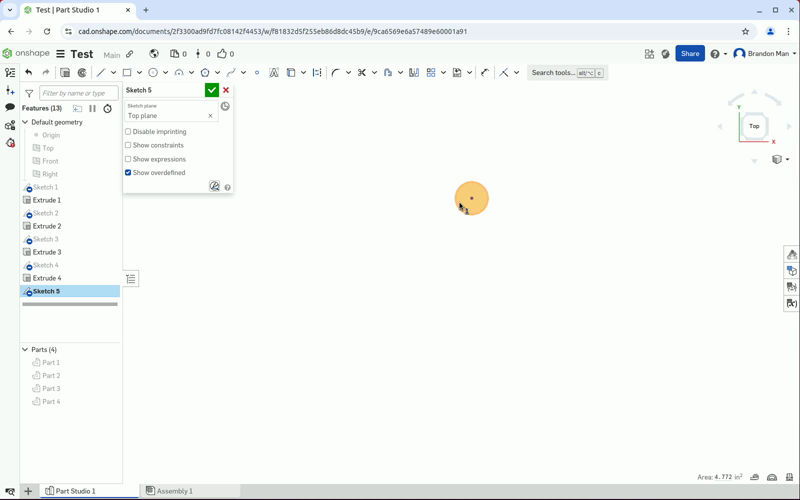
scroll(-6)
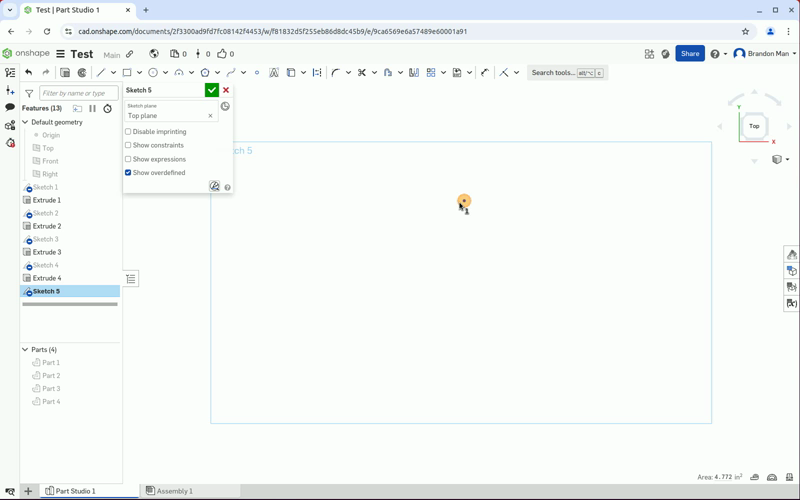
mouse_move(73, 352)
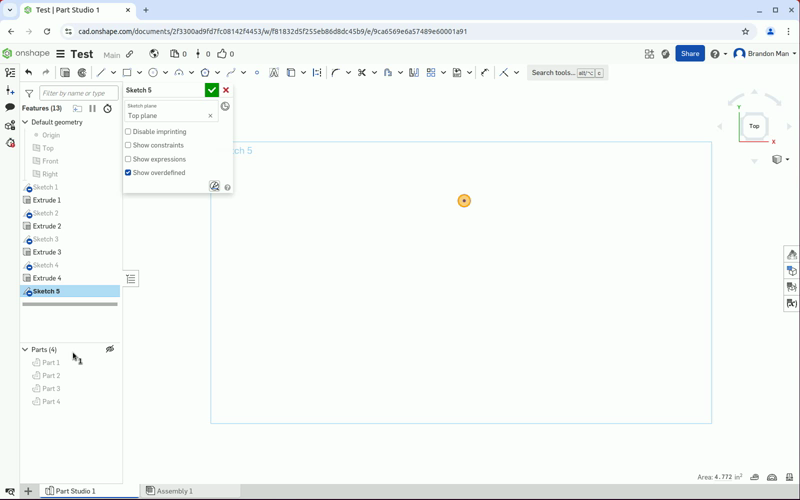
key(shift+y)
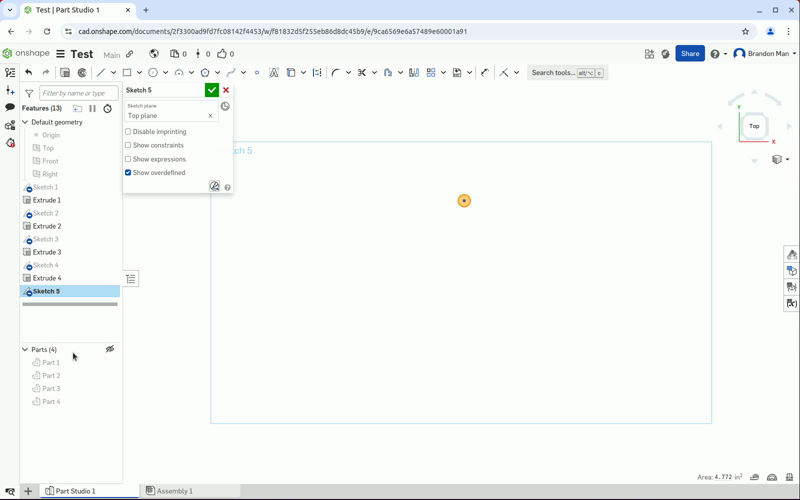
key(shift+e)
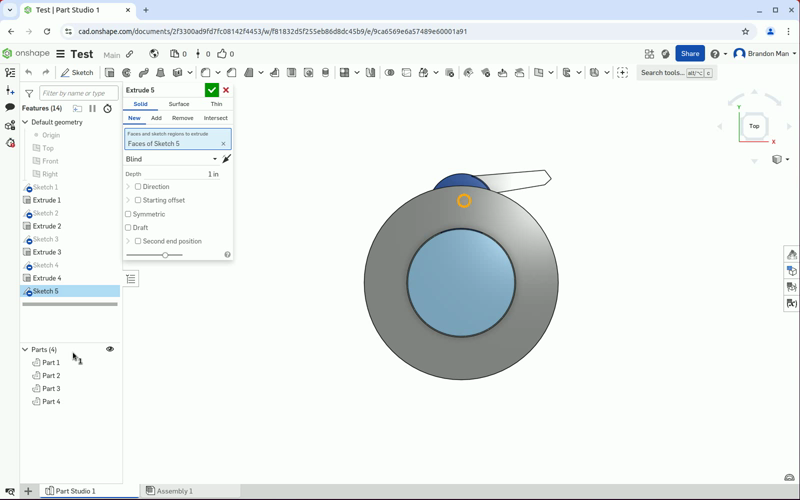
mouse_move(143, 106)
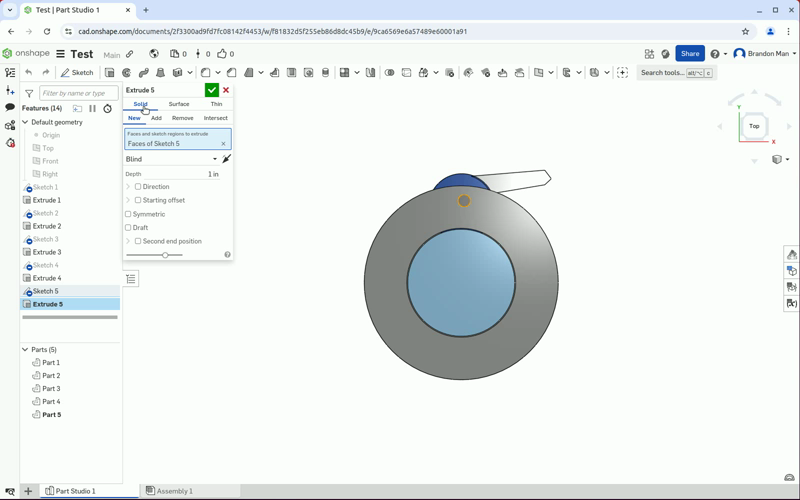
click(143, 106)
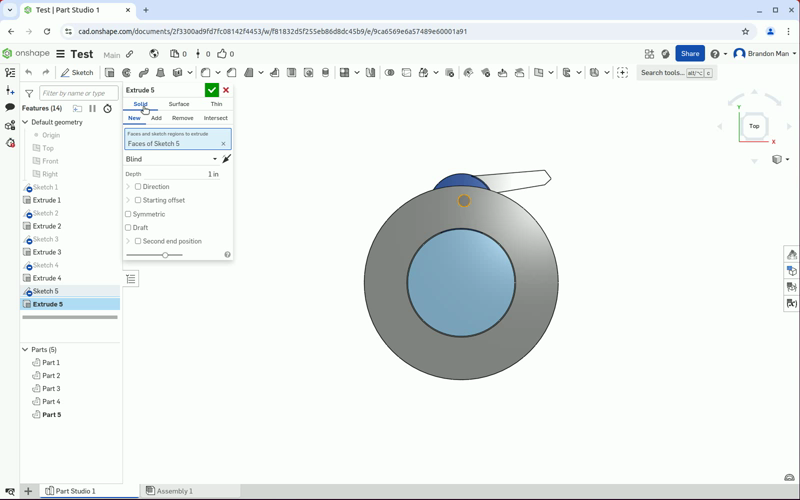
mouse_move(186, 120)
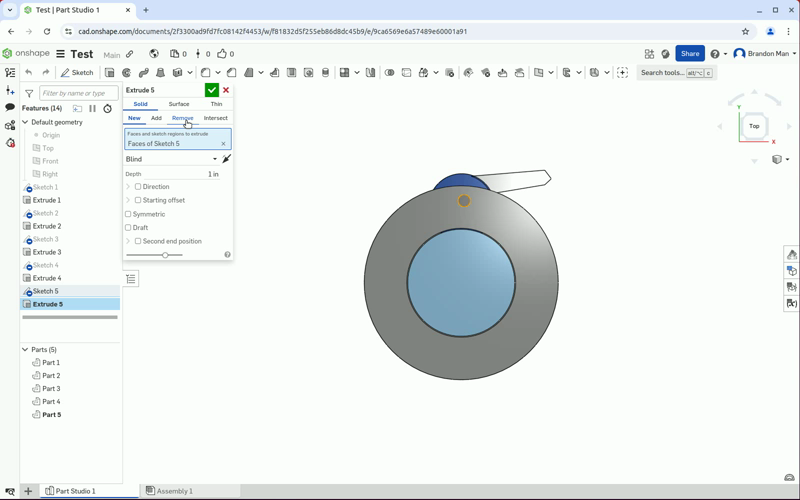
click(186, 120)
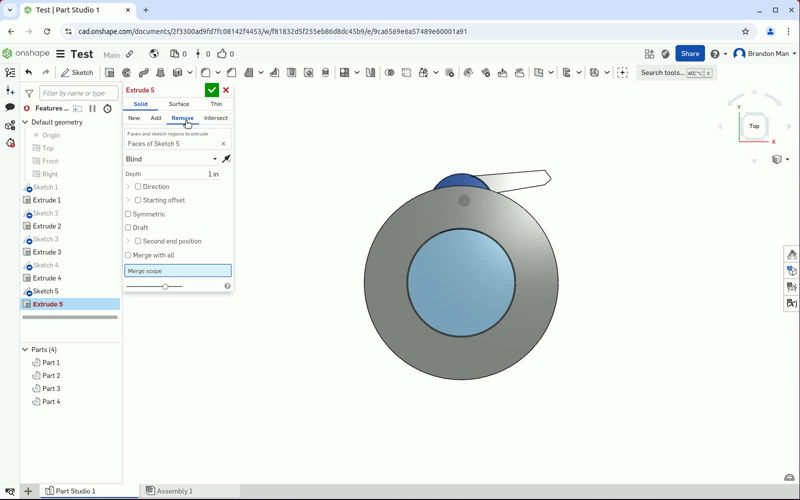
key(tab, 4)
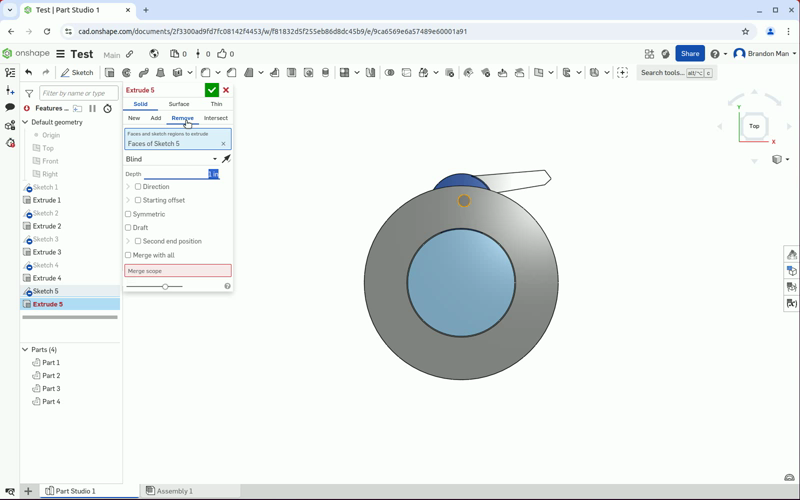
text(21.182)
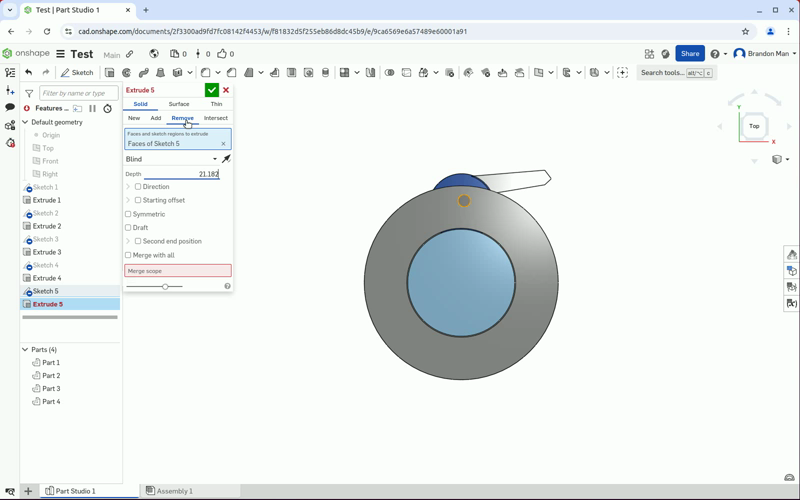
key(tab, 3)
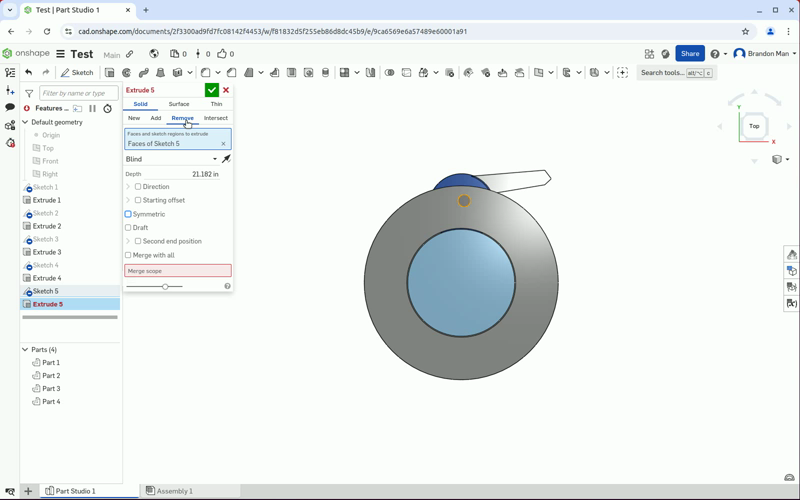
key(space)
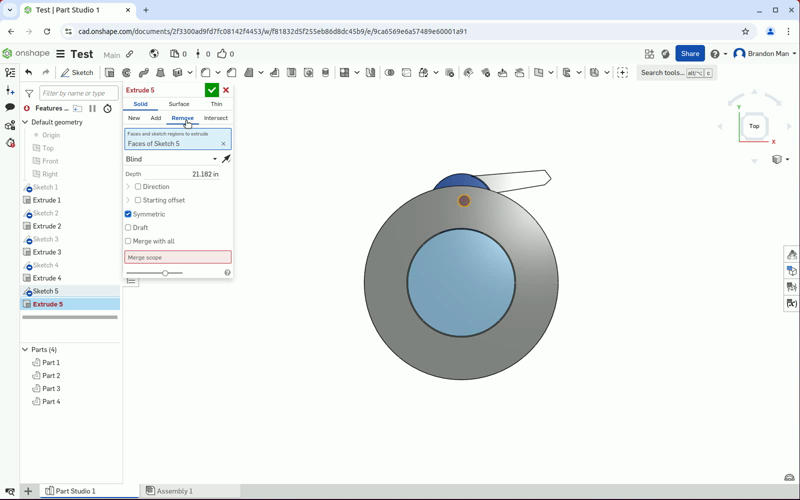
key(tab, 2)
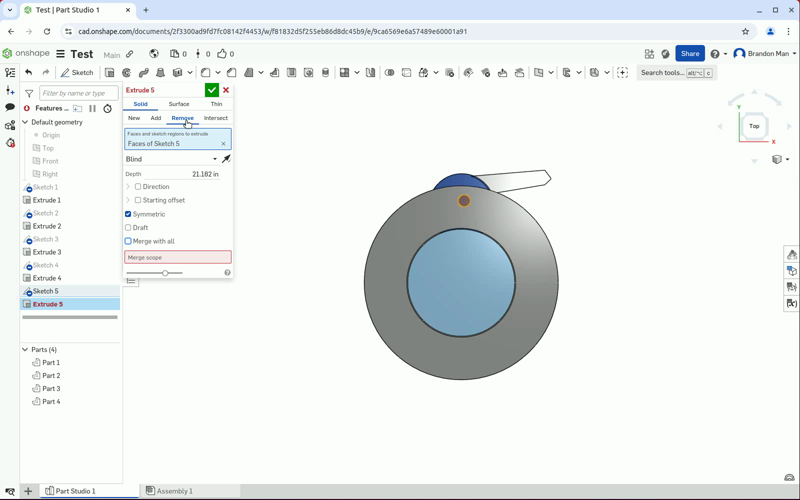
key(space)
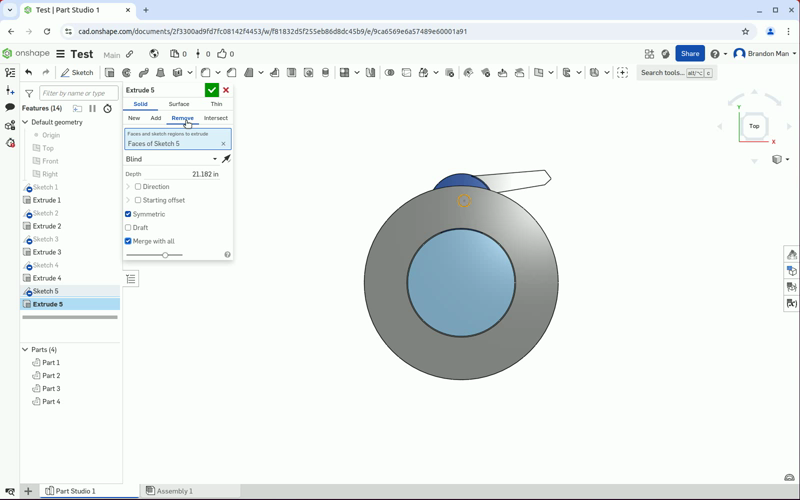
key(enter)
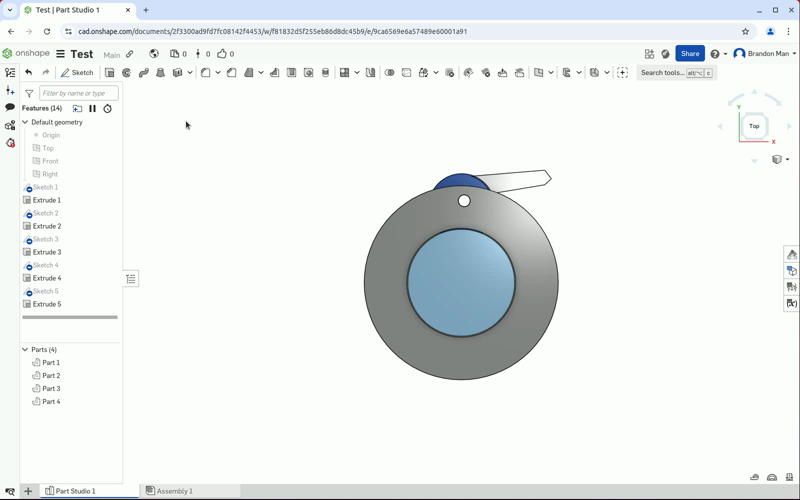
key(shift+h)
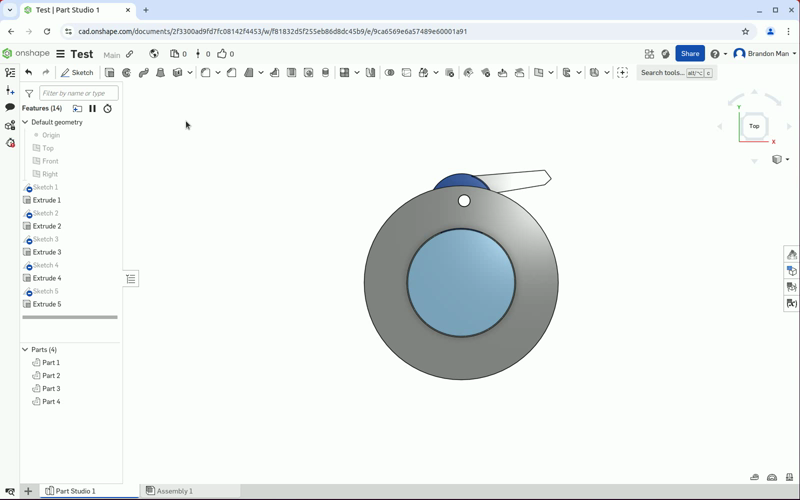
key(shift+h)
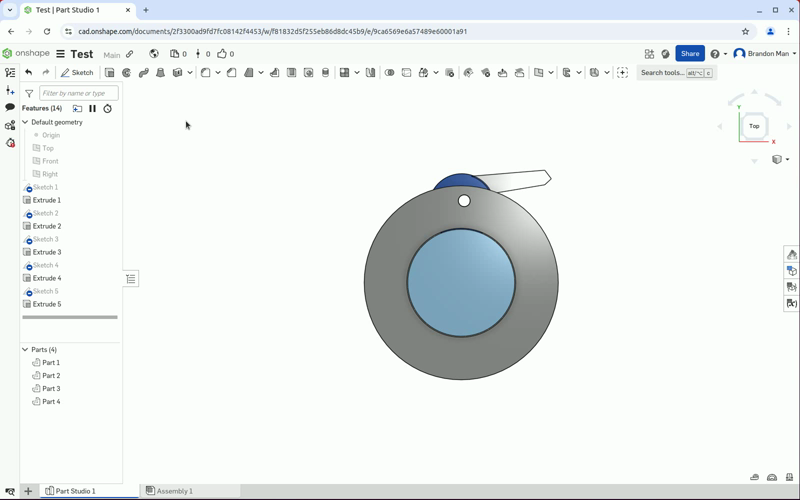
mouse_move(73, 189)
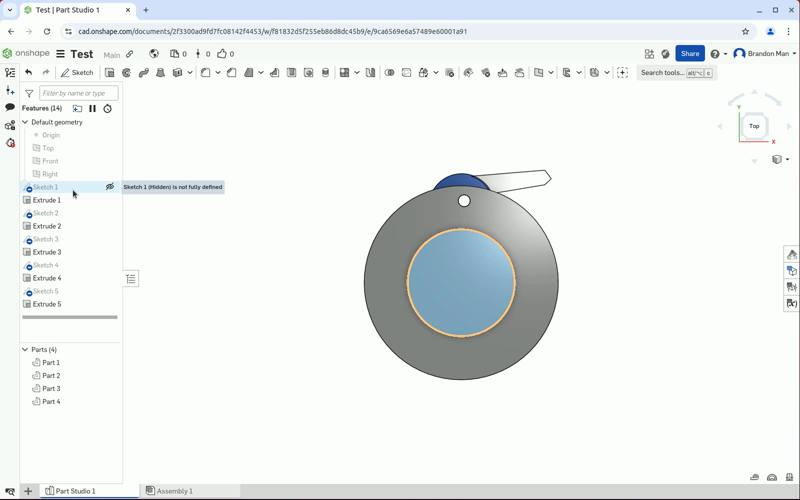
click(73, 189)
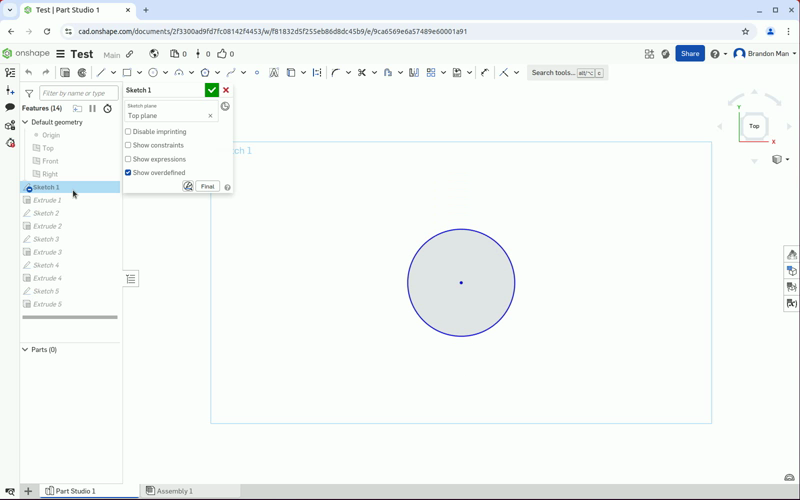
mouse_move(229, 92)
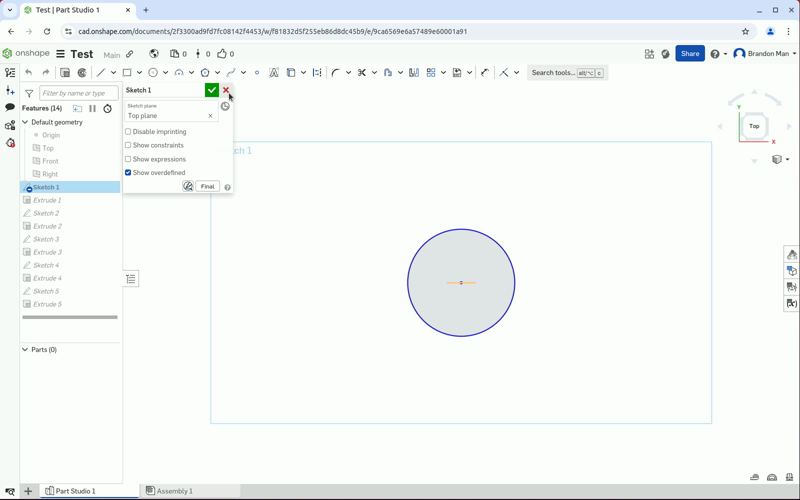
click(229, 92)
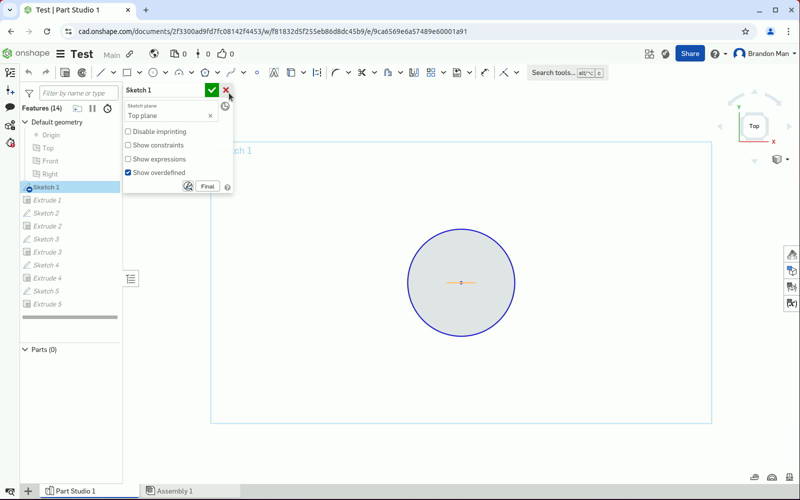
key(shift+s)
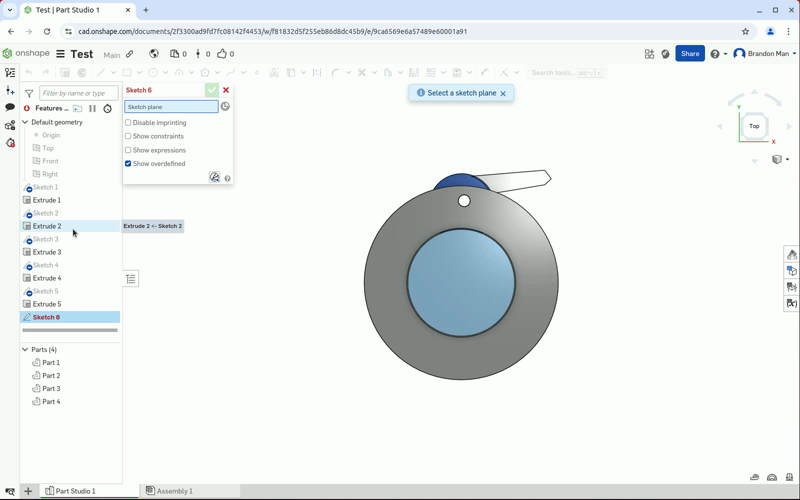
scroll(3)
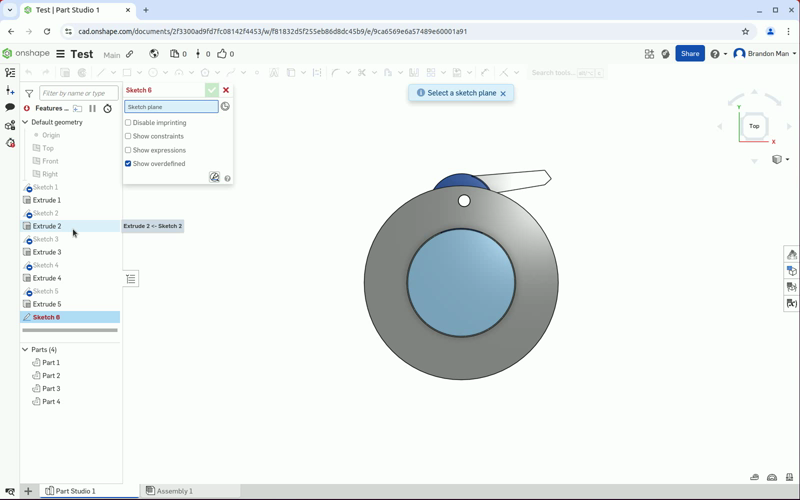
mouse_move(73, 150)
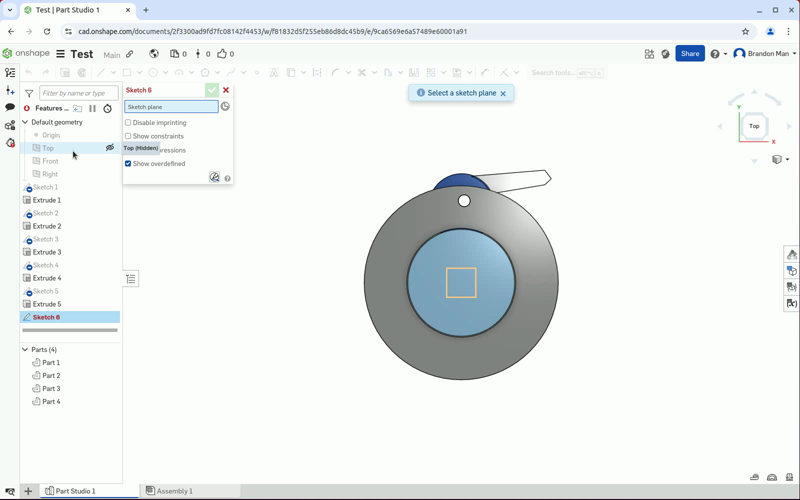
click(73, 150)
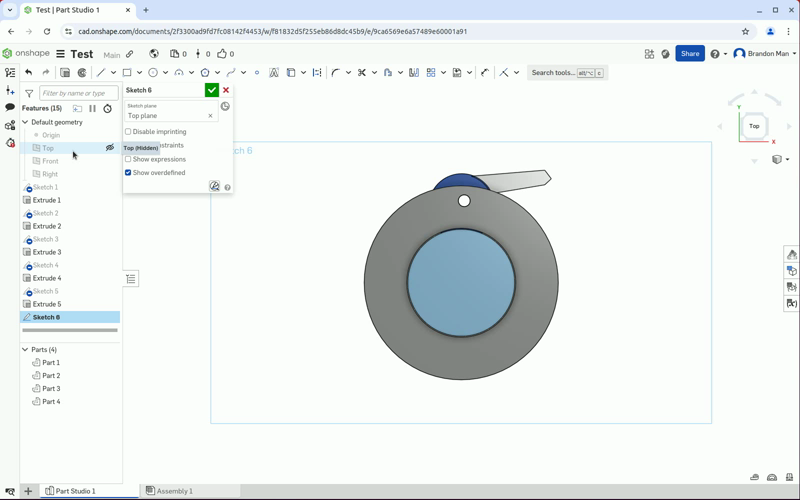
mouse_move(73, 352)
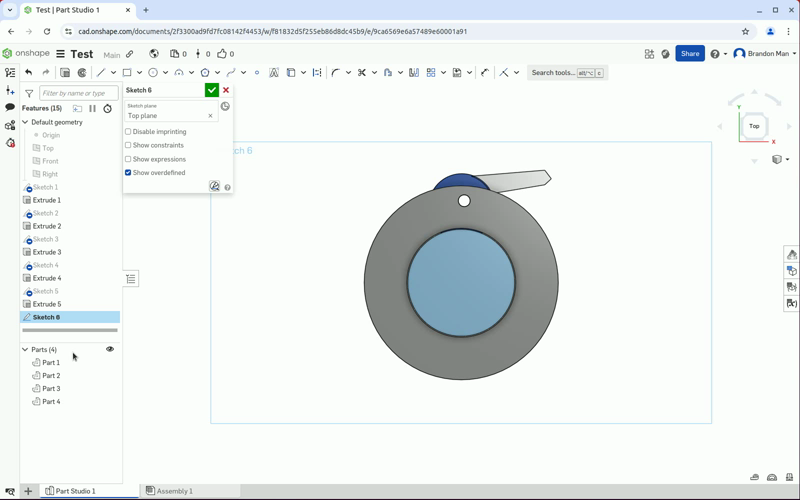
key(y)
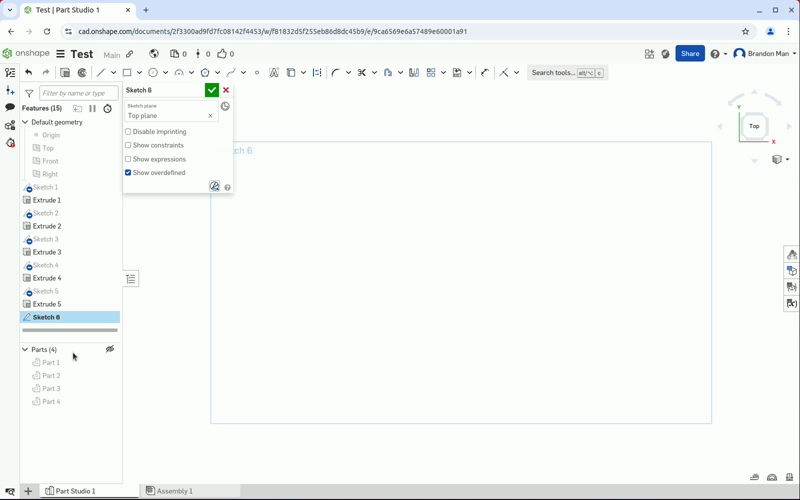
key(a)
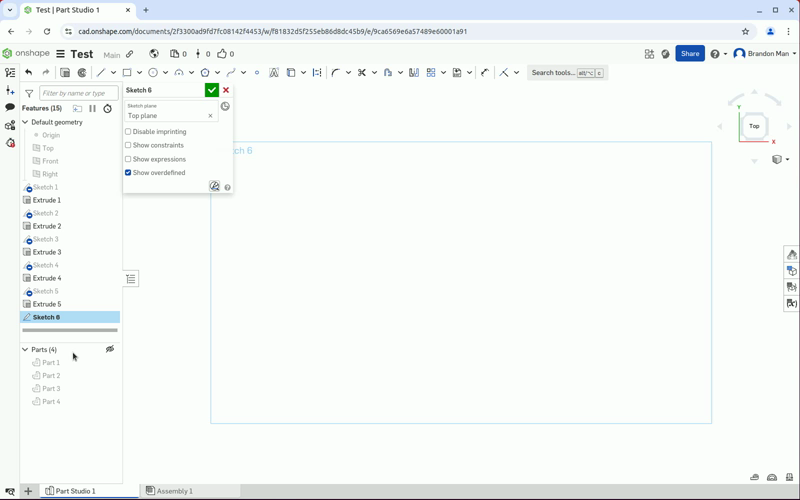
key_down(shift)
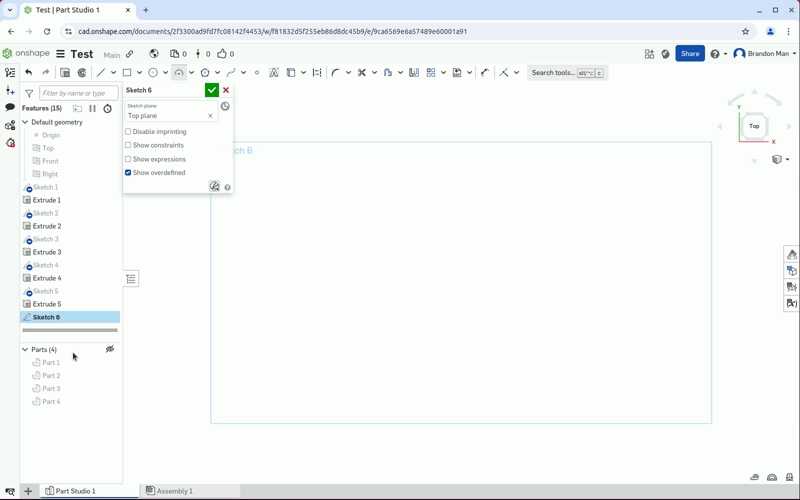
mouse_move(409, 201)
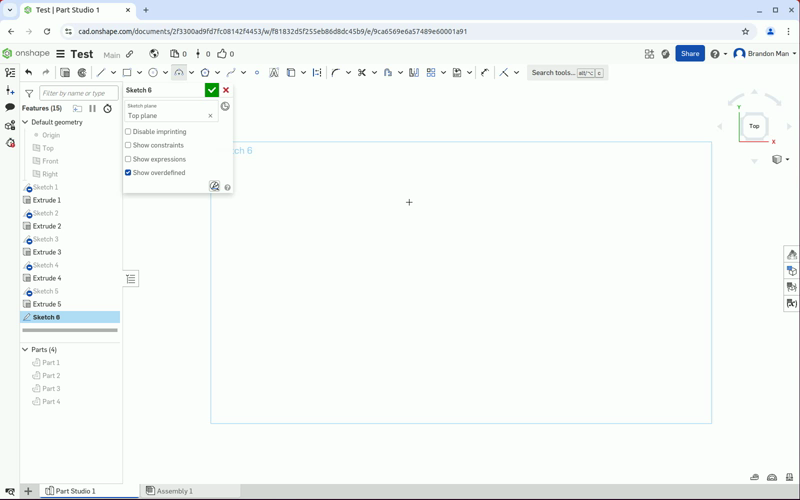
click(409, 201)
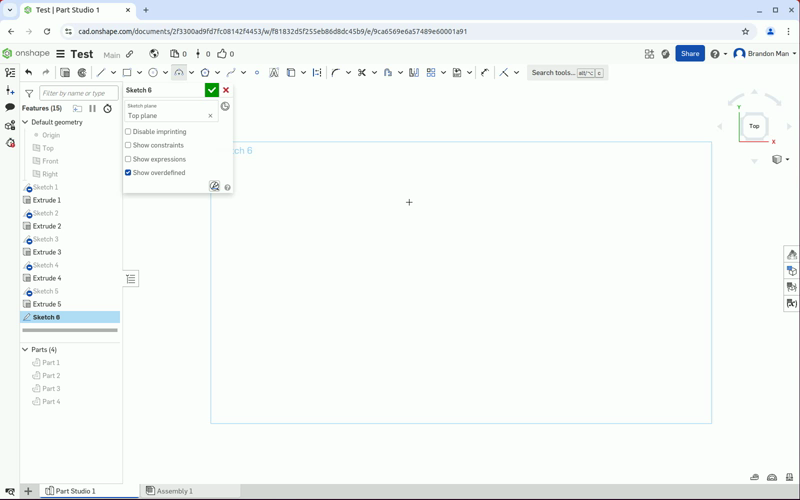
key_up(shift)
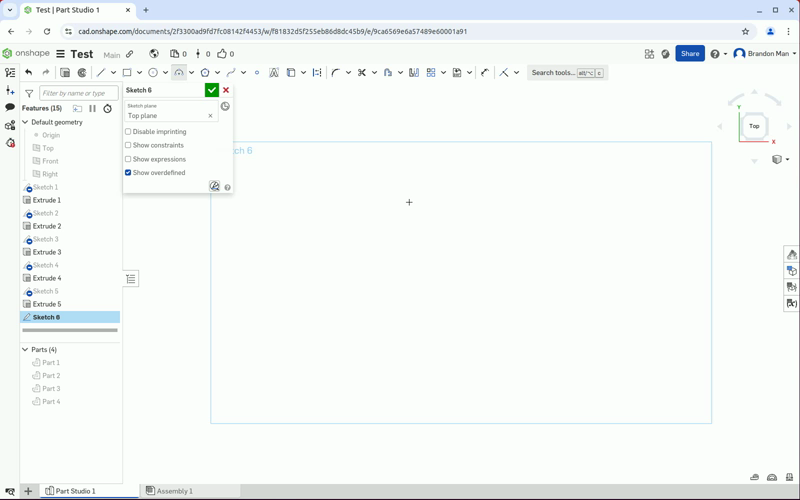
key_down(shift)
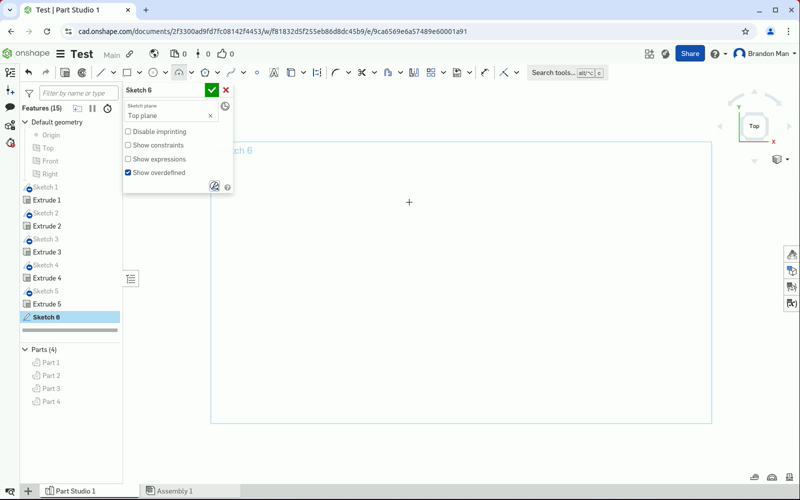
mouse_move(427, 239)
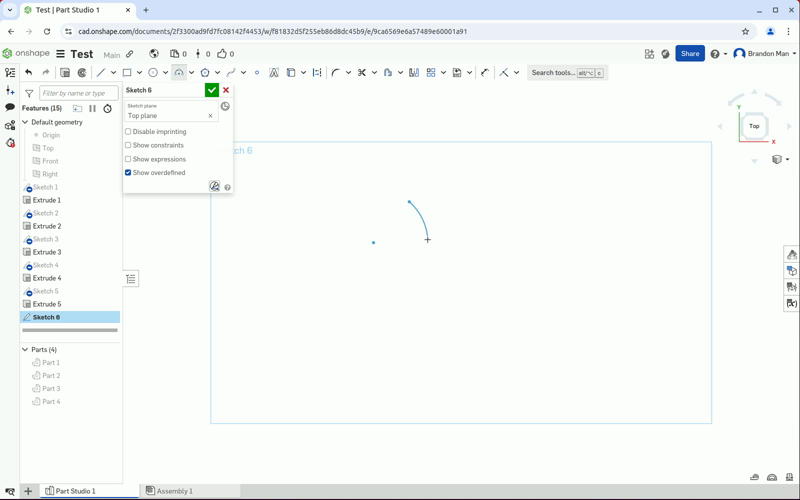
click(427, 239)
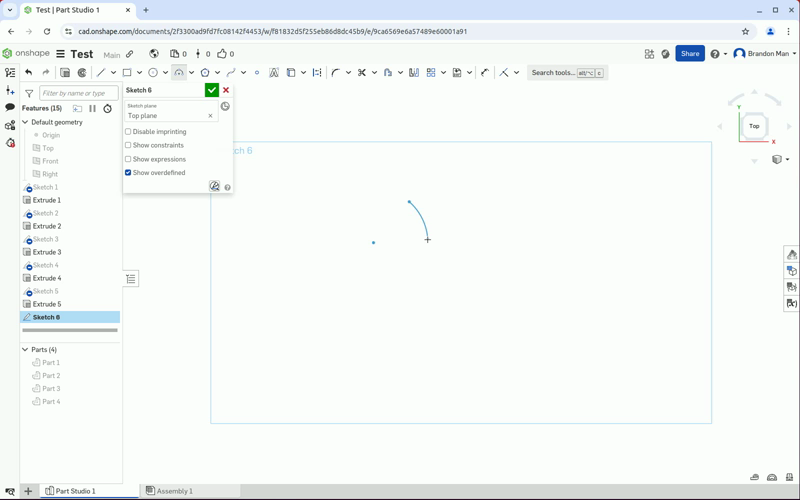
mouse_move(414, 222)
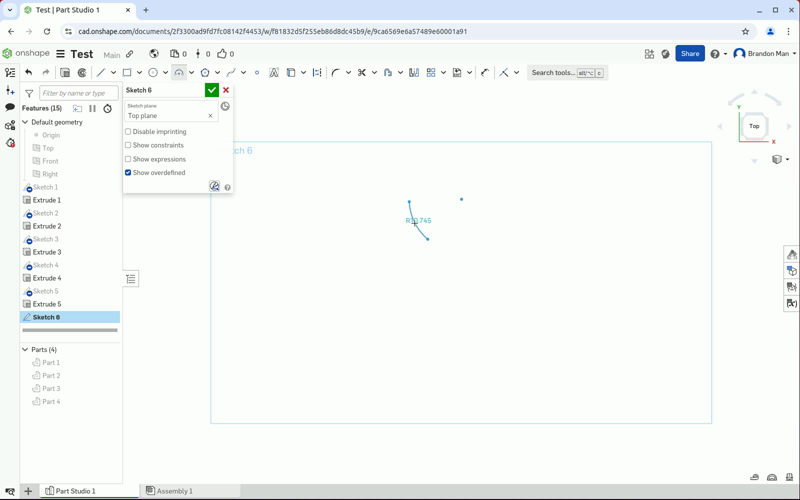
click(414, 222)
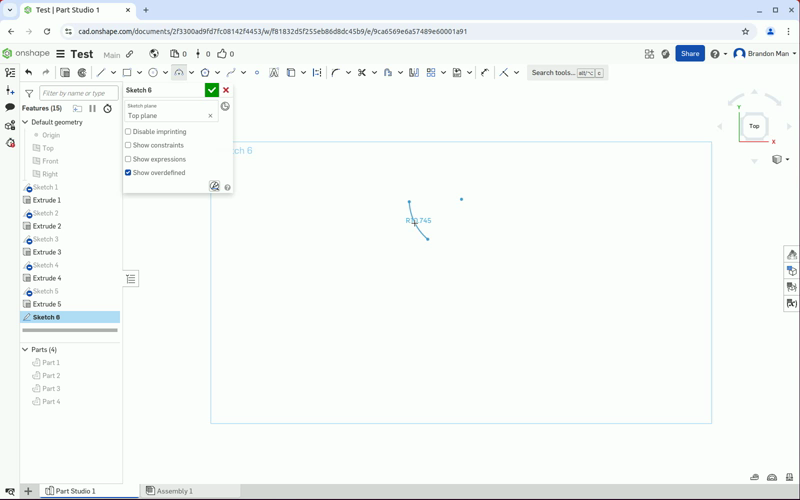
key_up(shift)
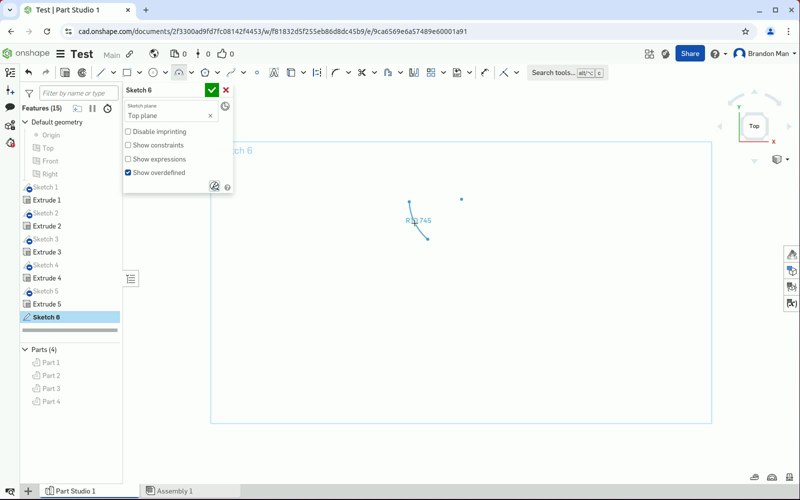
mouse_move(427, 239)
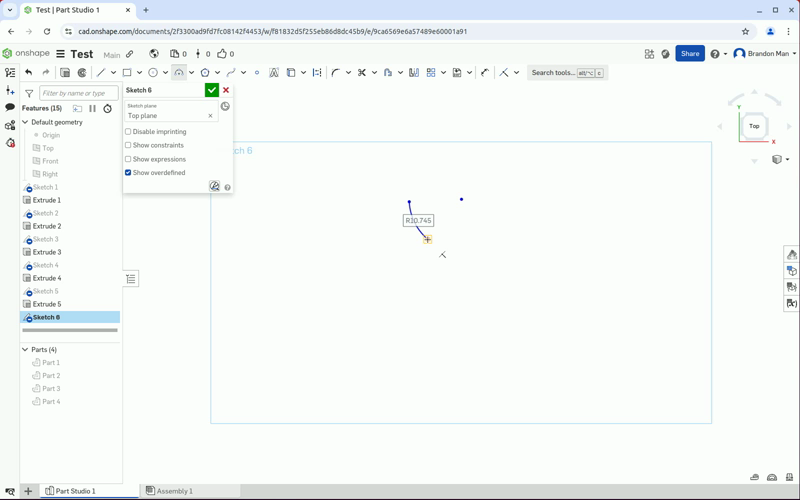
click(427, 239)
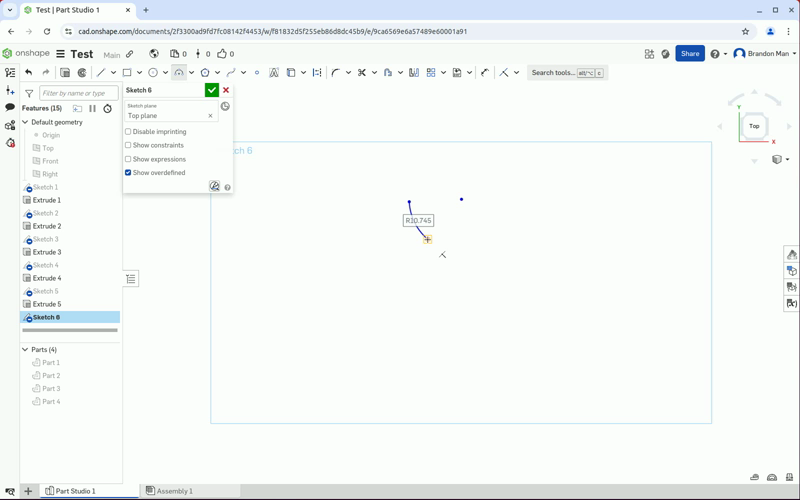
key_down(shift)
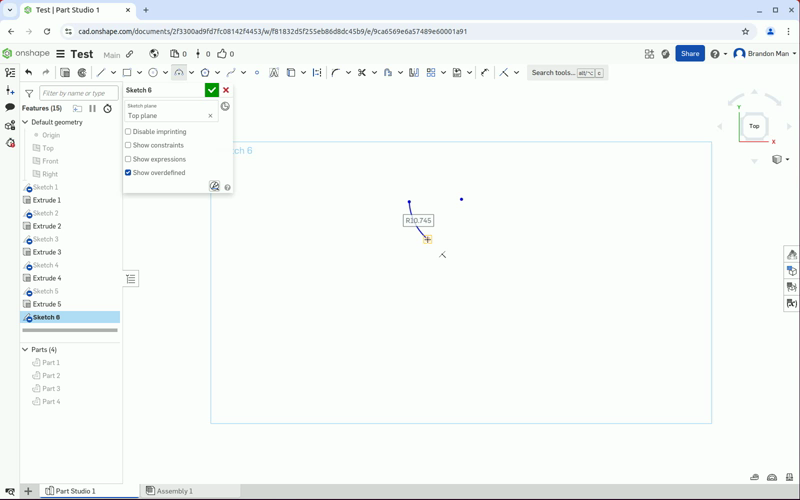
mouse_move(486, 234)
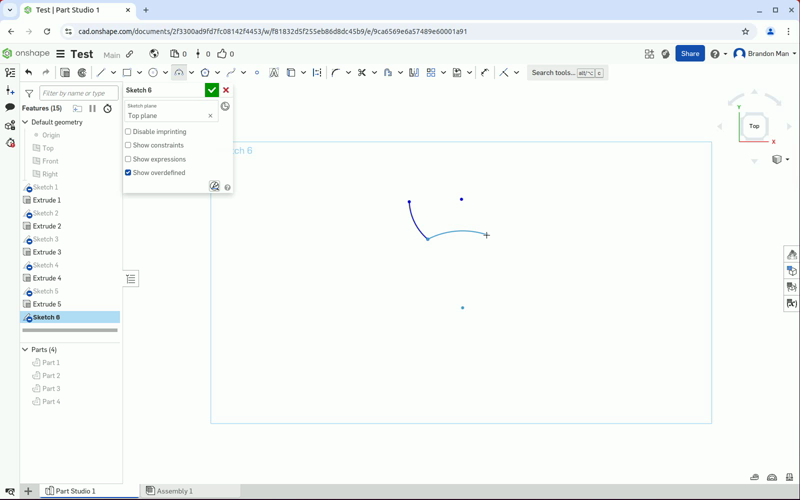
click(486, 234)
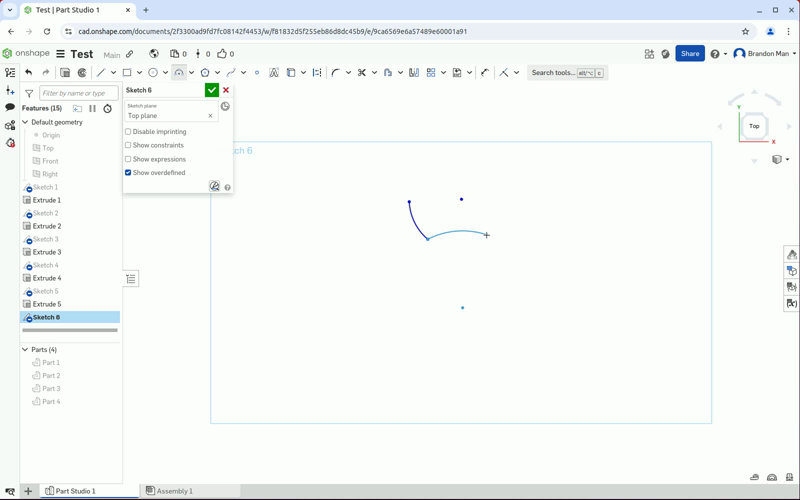
mouse_move(456, 228)
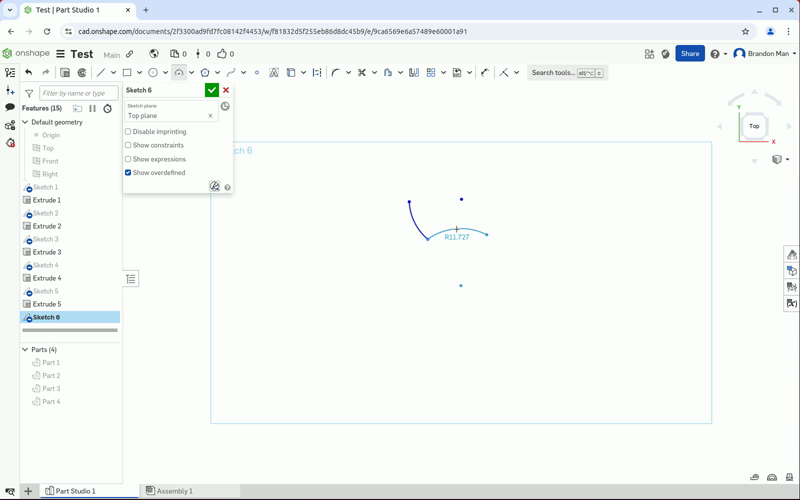
click(456, 228)
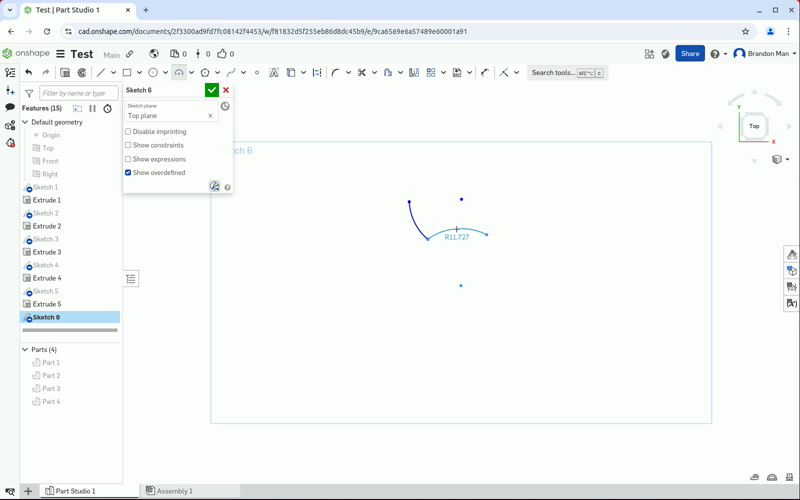
key_up(shift)
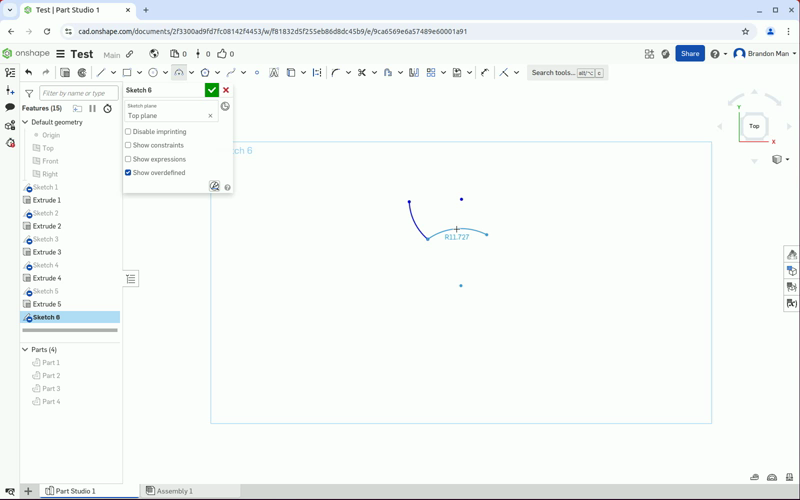
mouse_move(486, 234)
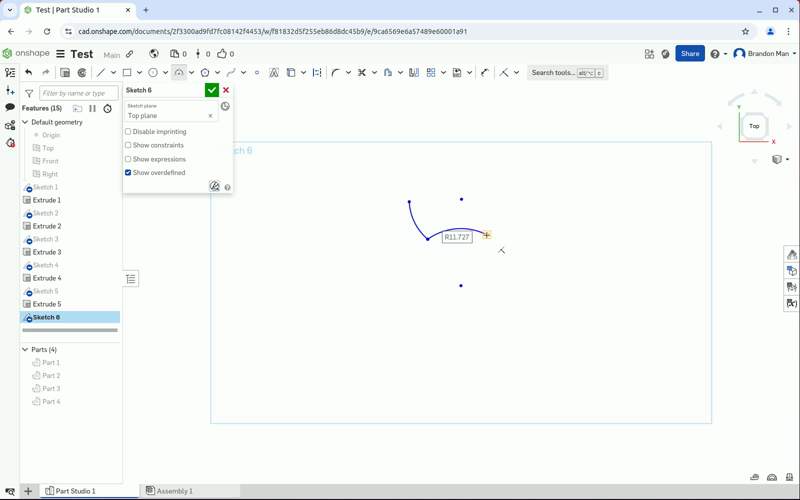
click(486, 234)
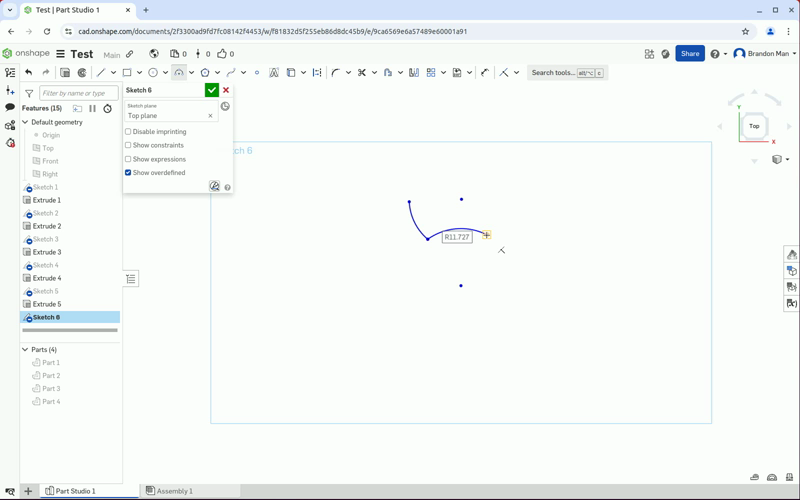
key_down(shift)
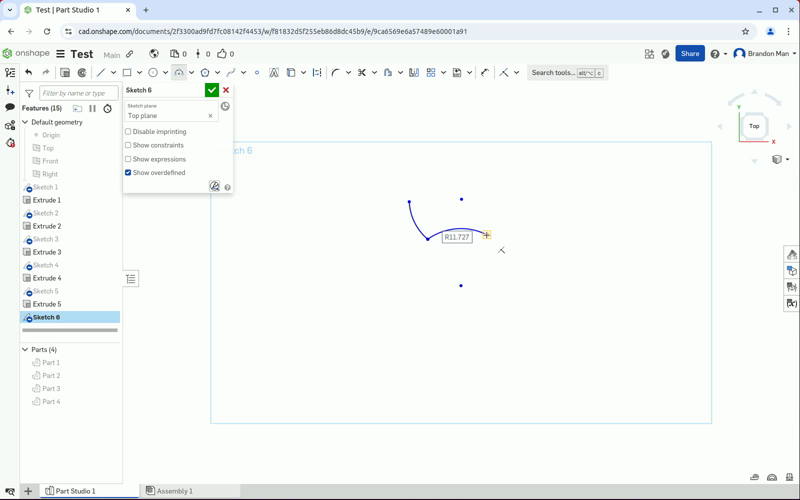
mouse_move(502, 212)
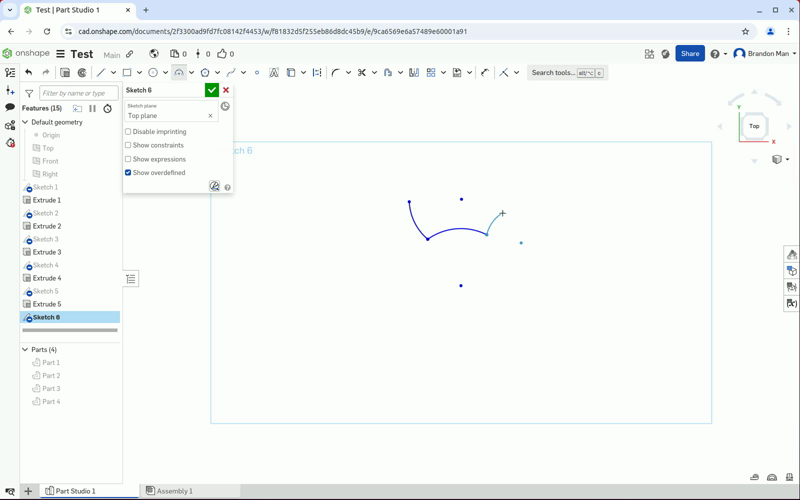
click(502, 212)
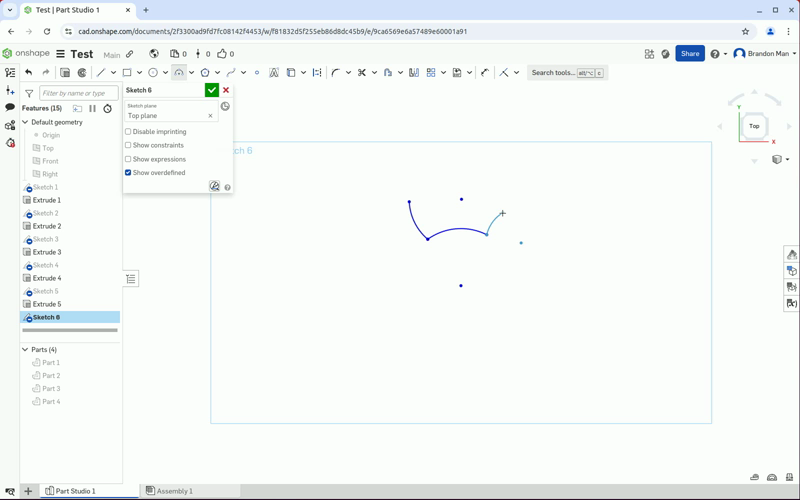
mouse_move(495, 224)
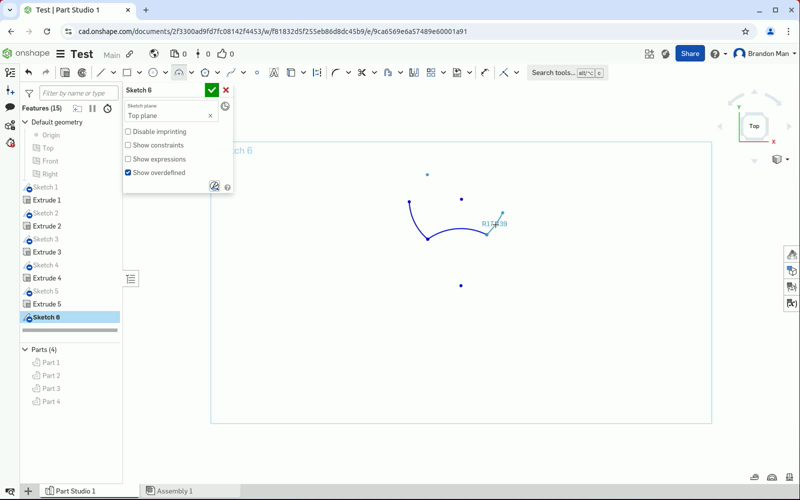
click(495, 224)
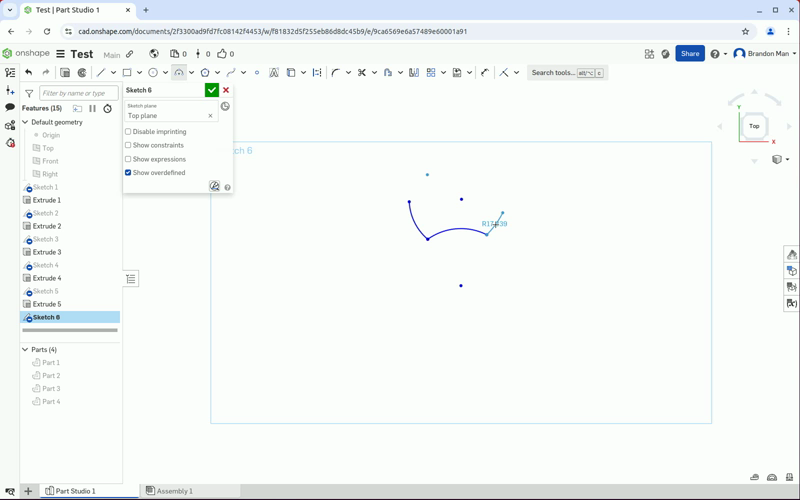
key_up(shift)
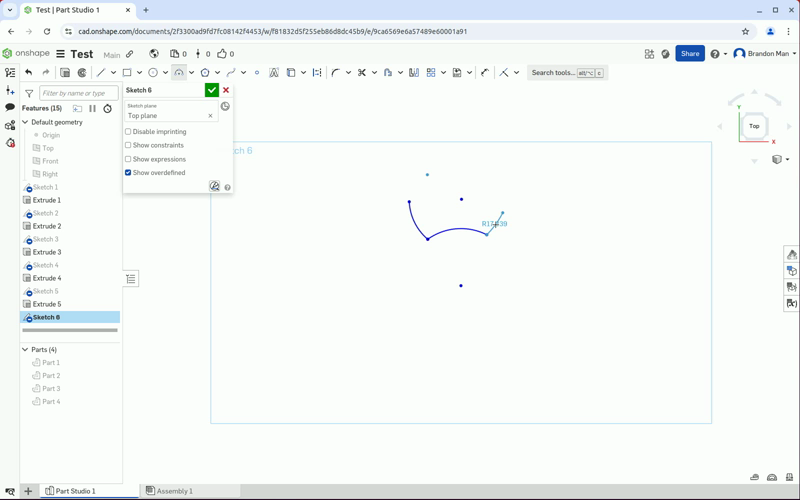
mouse_move(502, 212)
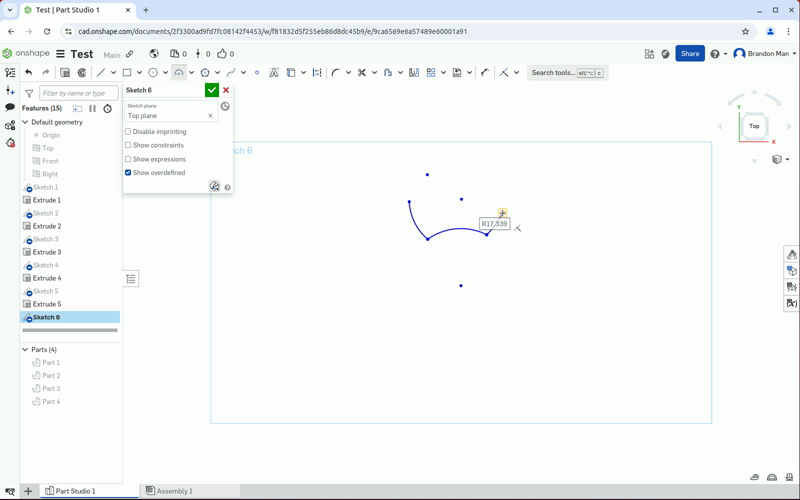
click(502, 212)
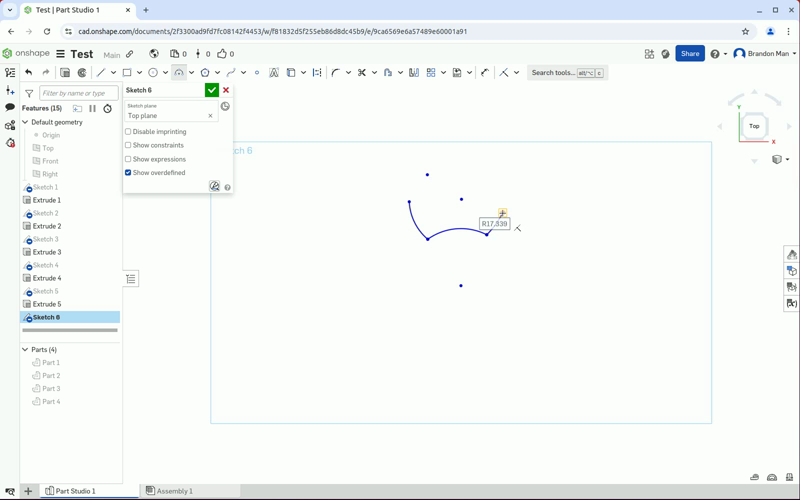
key_down(shift)
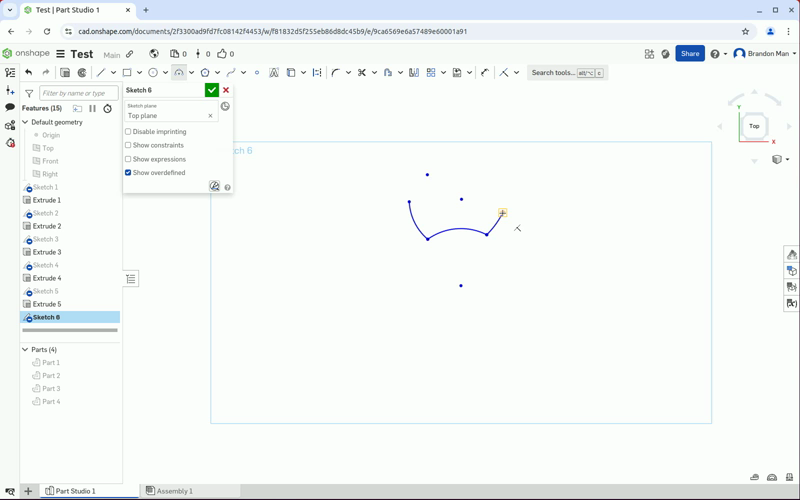
mouse_move(520, 207)
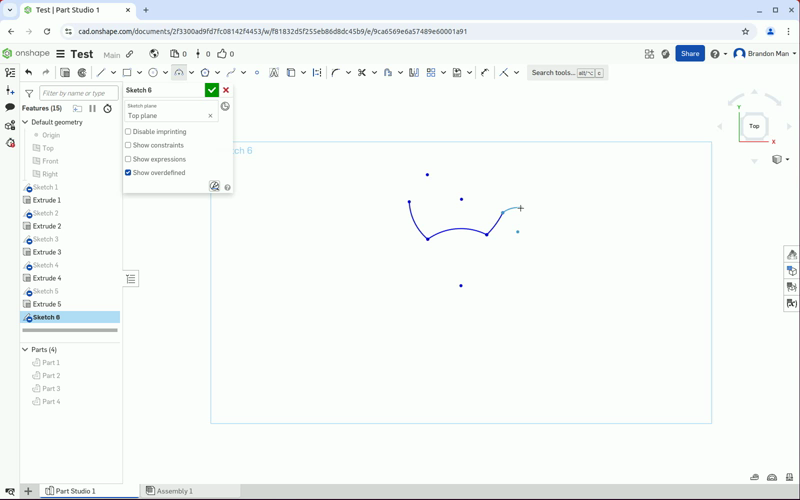
click(520, 207)
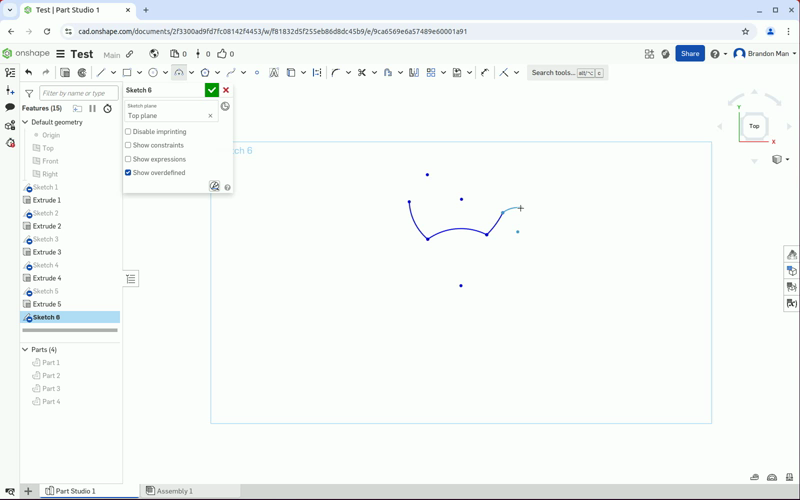
mouse_move(511, 207)
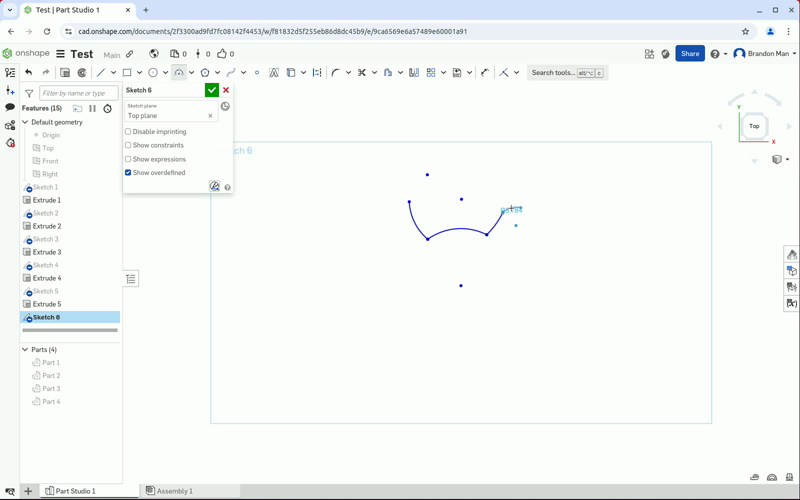
click(511, 207)
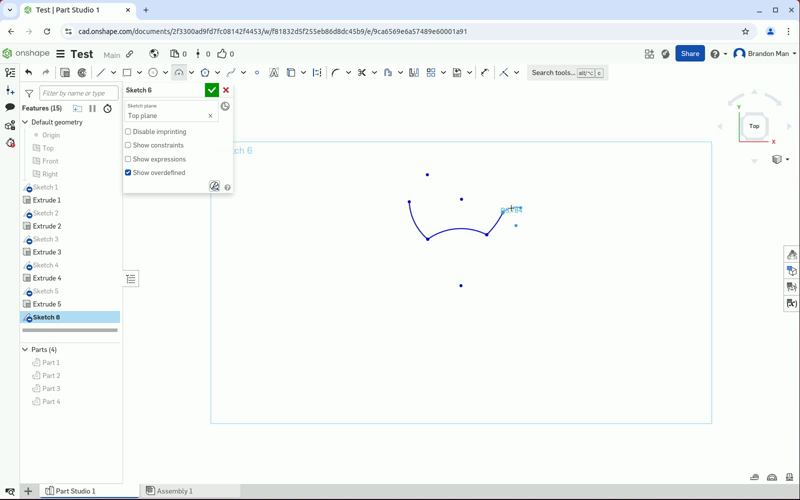
key_up(shift)
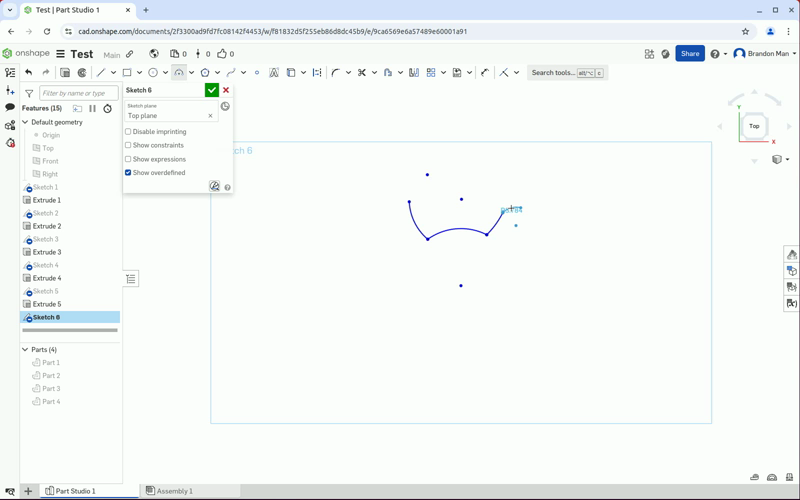
mouse_move(520, 207)
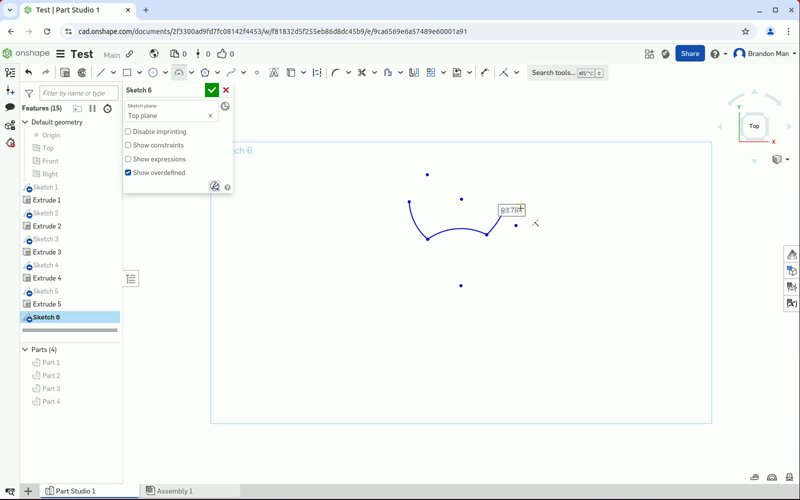
click(520, 207)
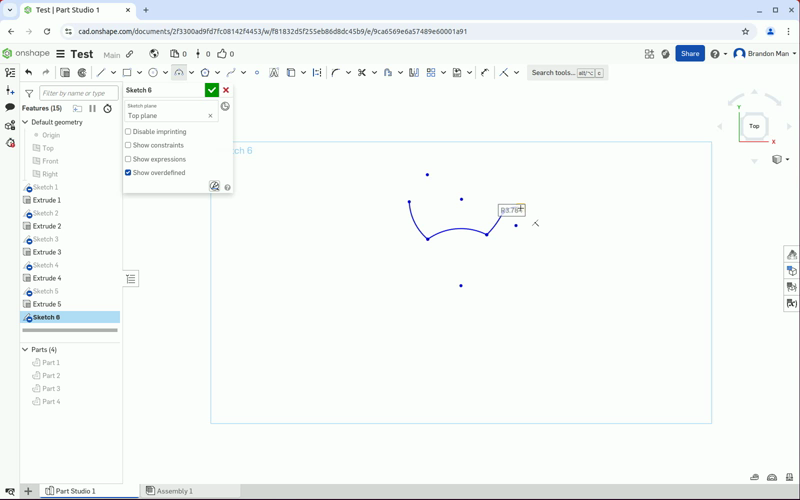
mouse_move(409, 201)
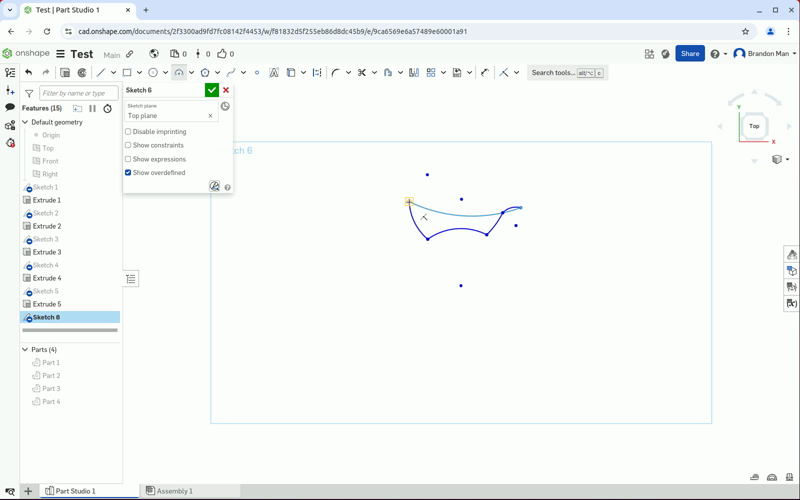
click(409, 201)
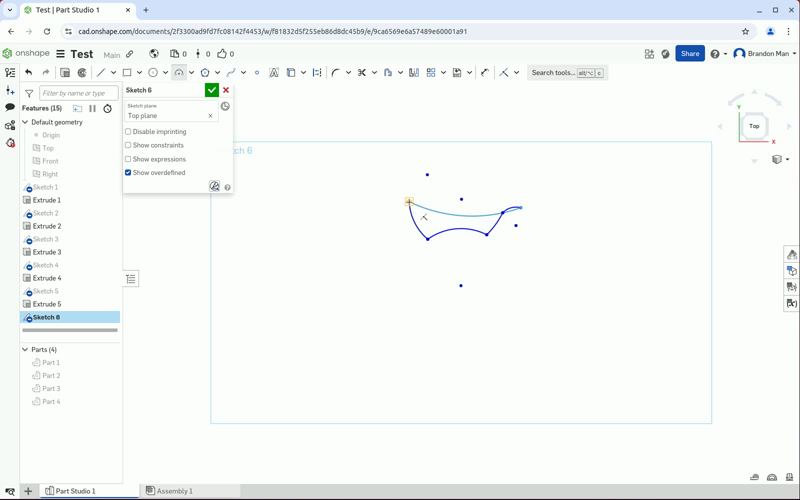
key_down(shift)
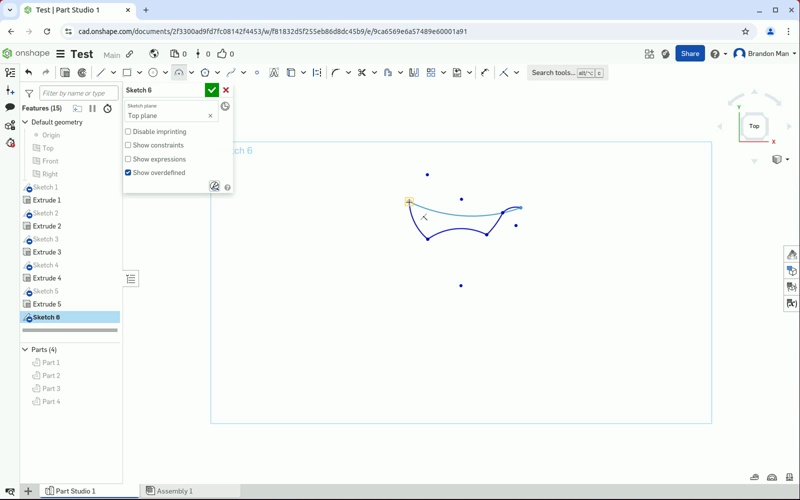
mouse_move(465, 186)
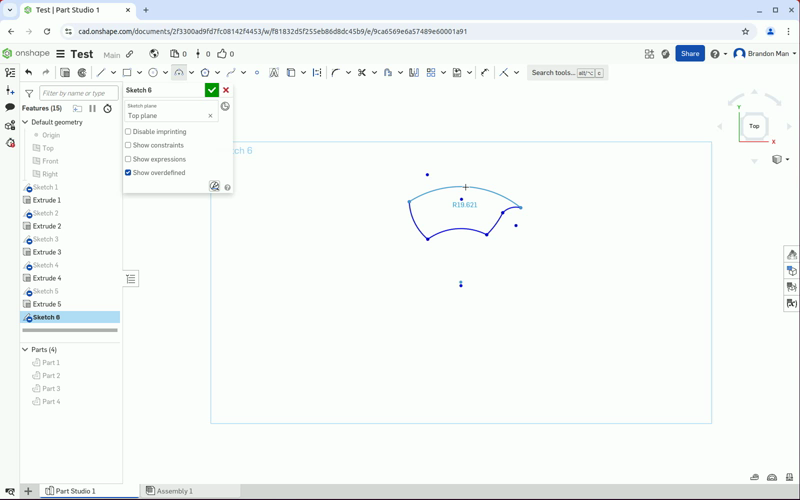
click(465, 186)
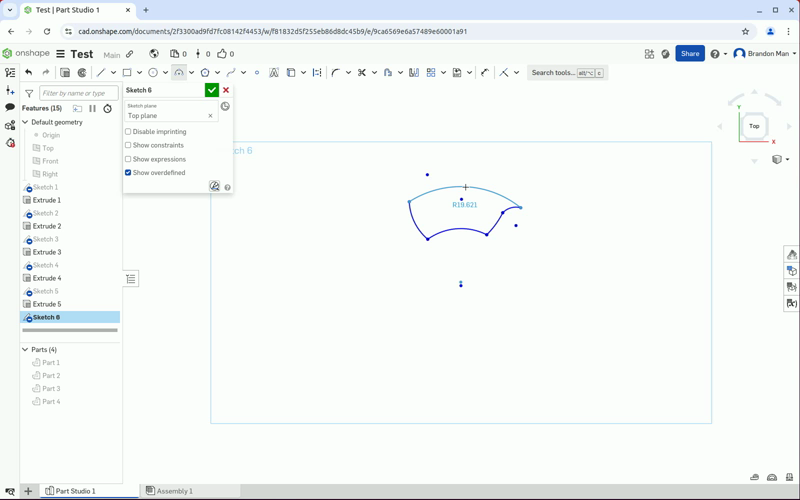
key_up(shift)
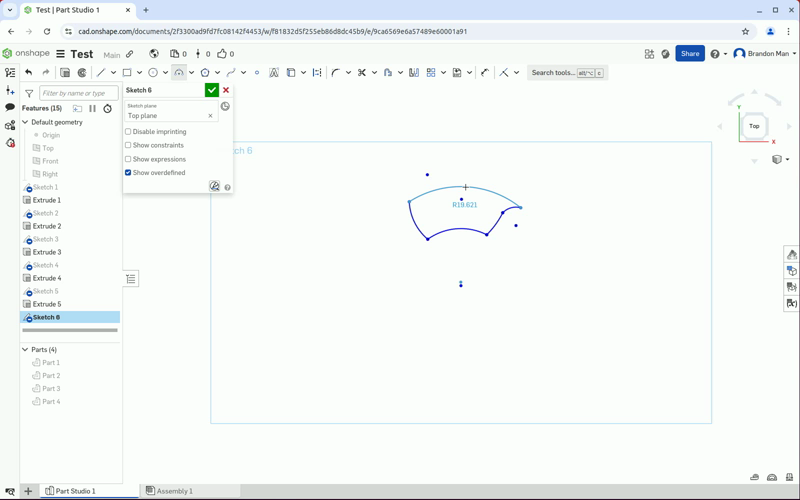
key(esc)
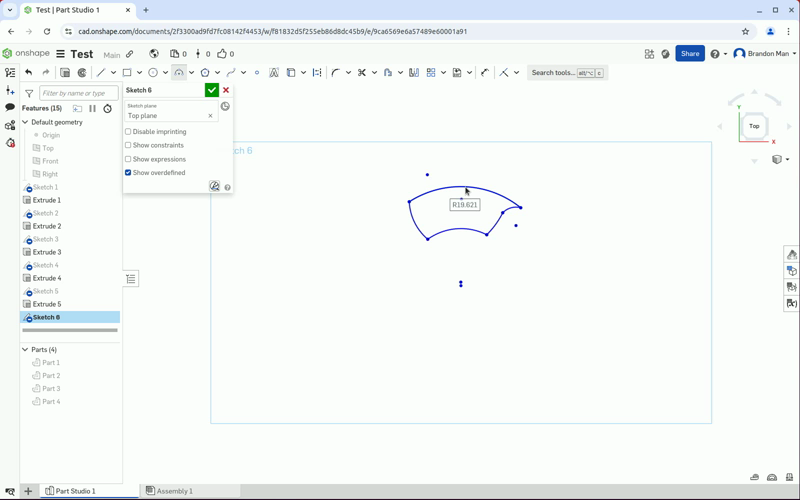
mouse_move(425, 209)
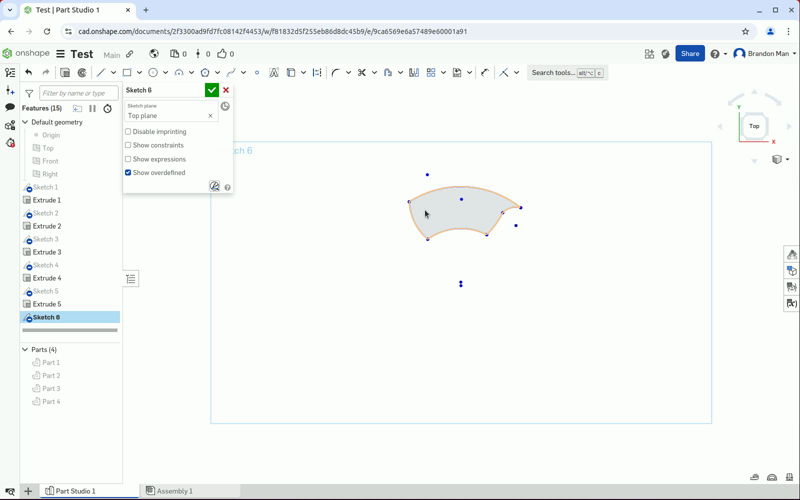
click(425, 209)
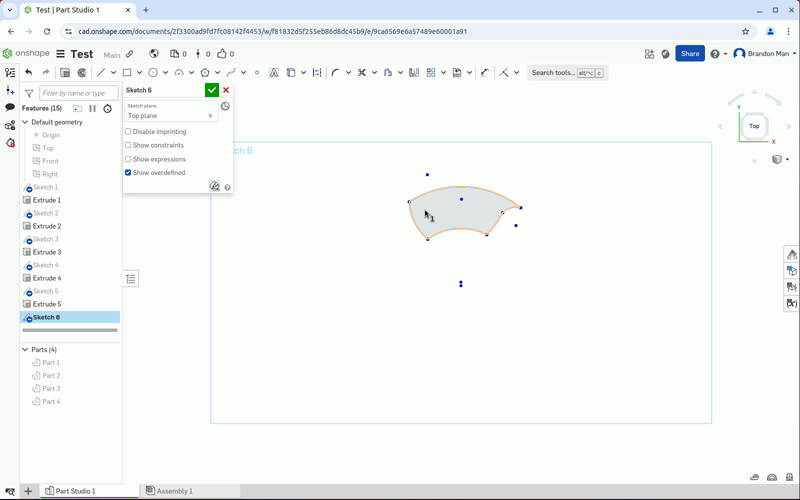
mouse_move(73, 352)
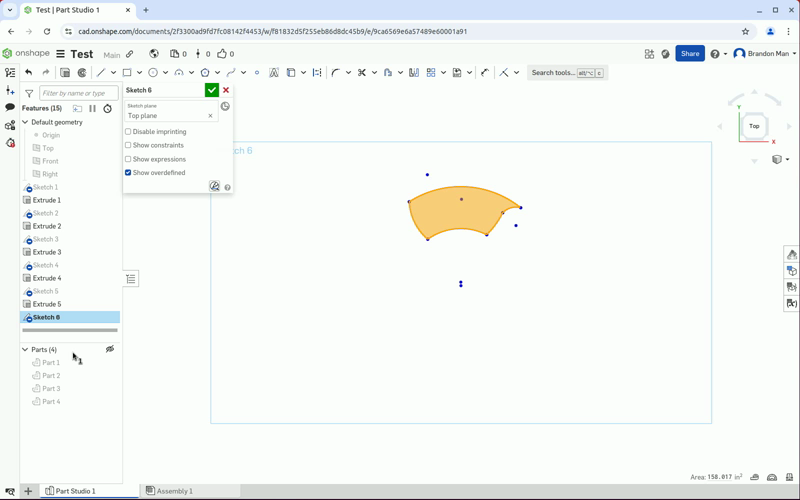
key(shift+y)
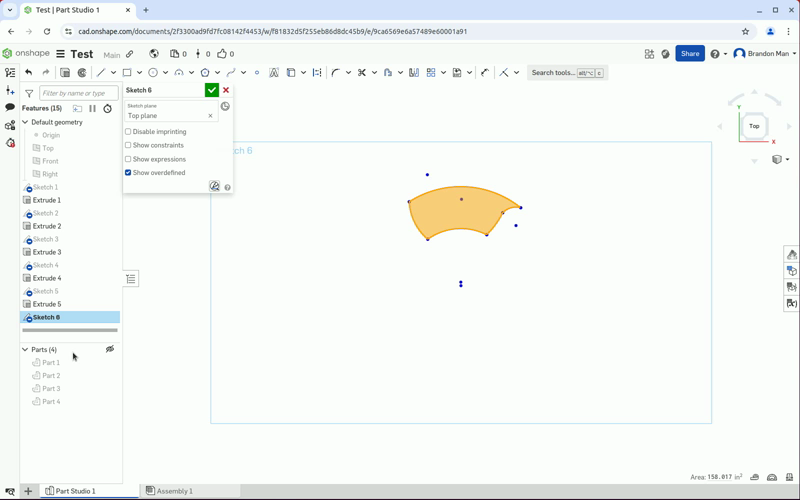
key(shift+e)
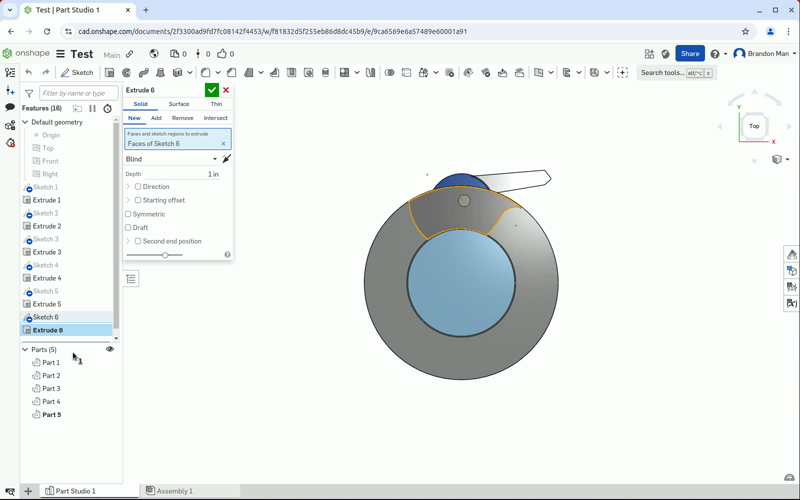
mouse_move(143, 106)
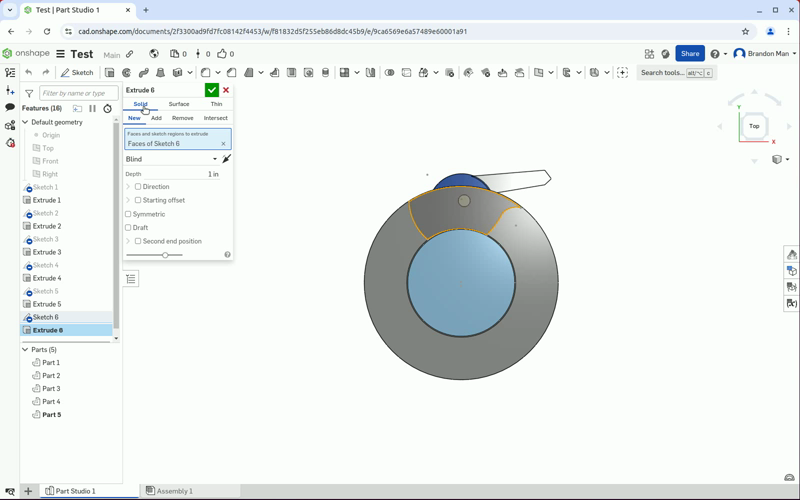
click(143, 106)
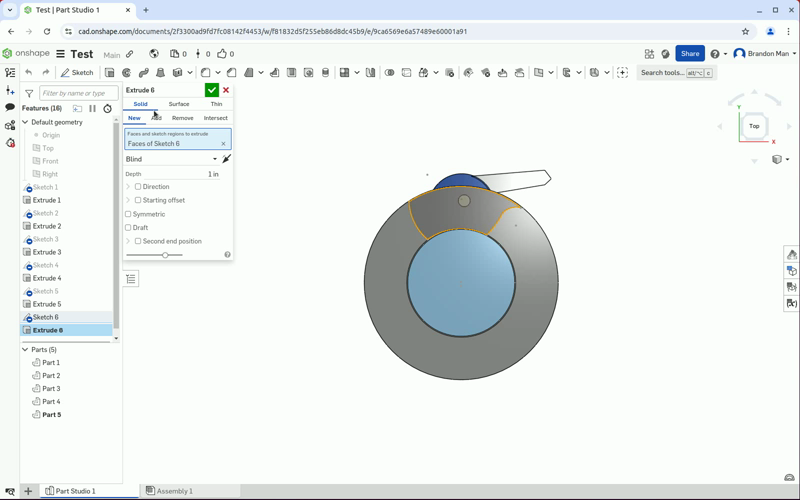
mouse_move(186, 120)
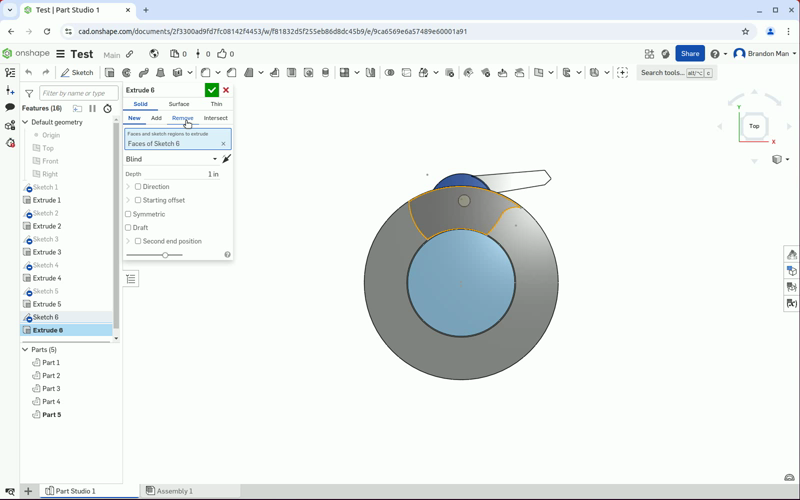
click(186, 120)
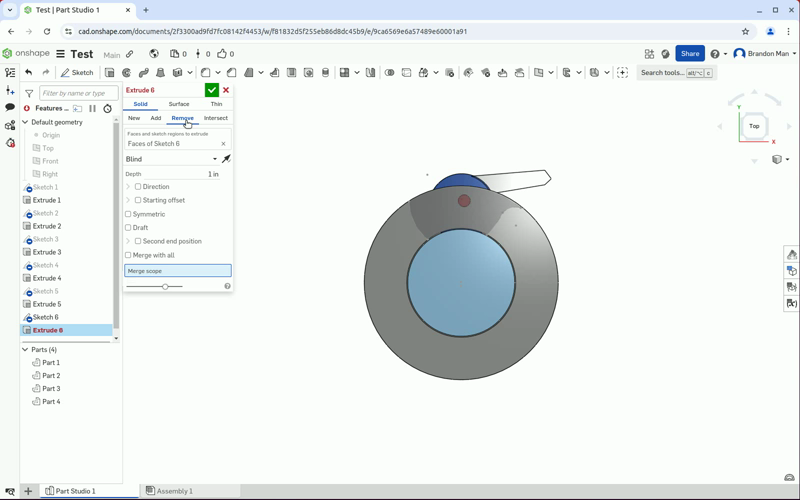
key(tab, 4)
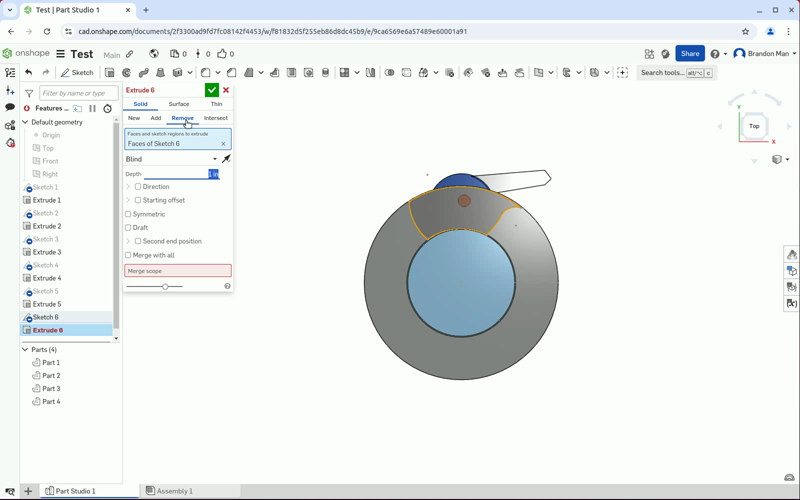
text(9.148)
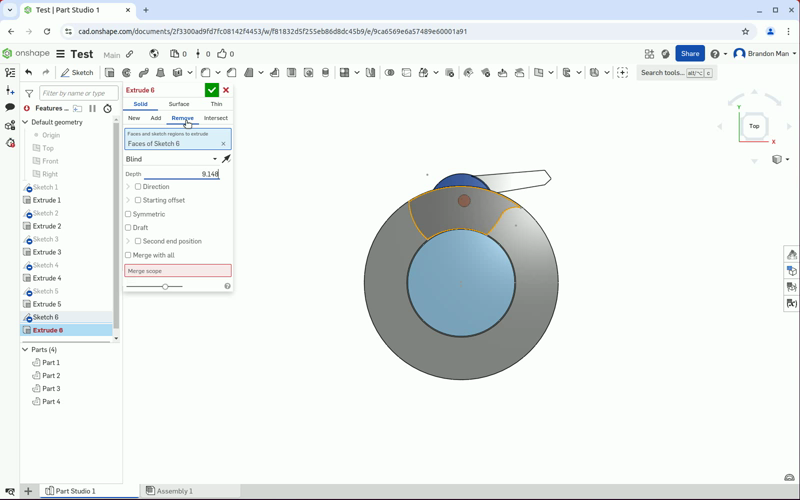
key(tab, 3)
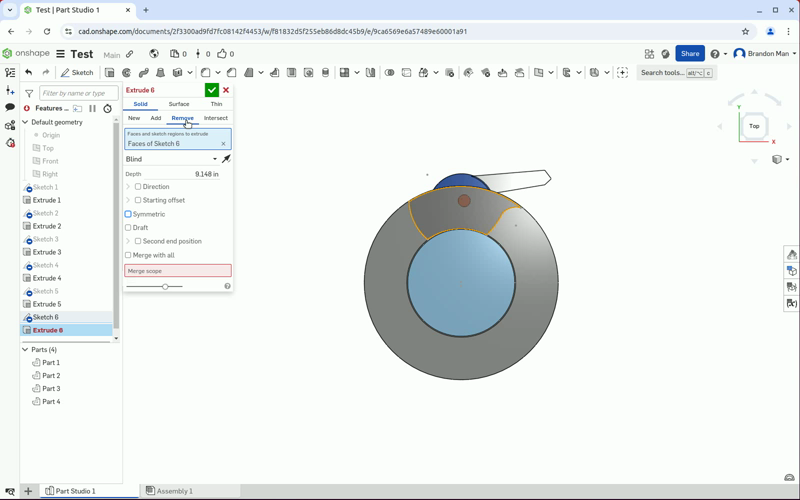
key(space)
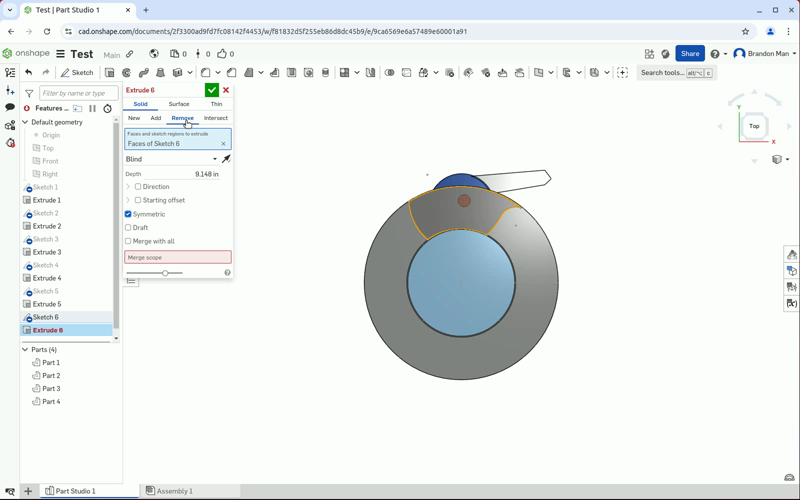
key(tab, 2)
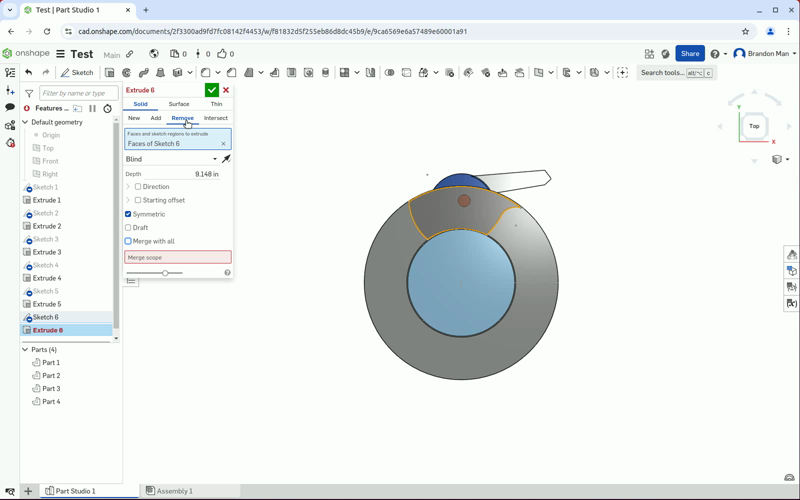
key(space)
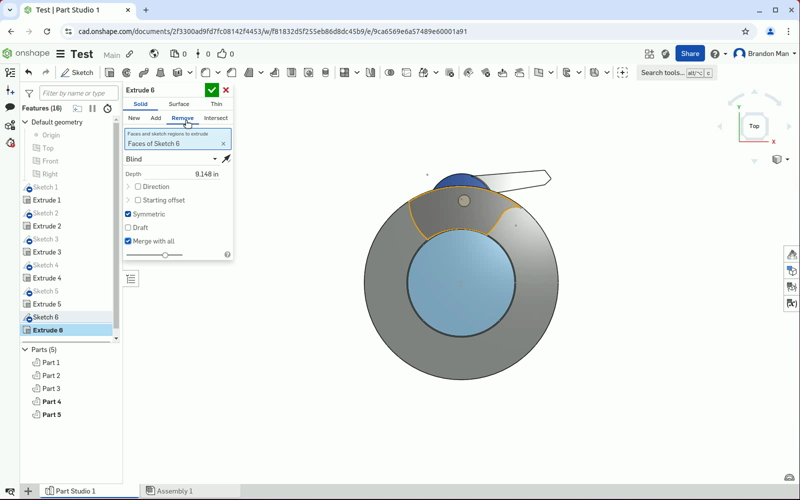
key(enter)
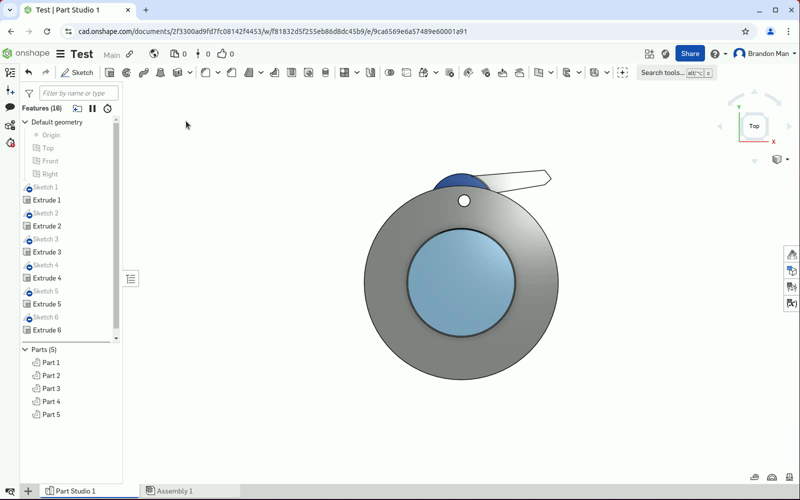
key(shift+h)
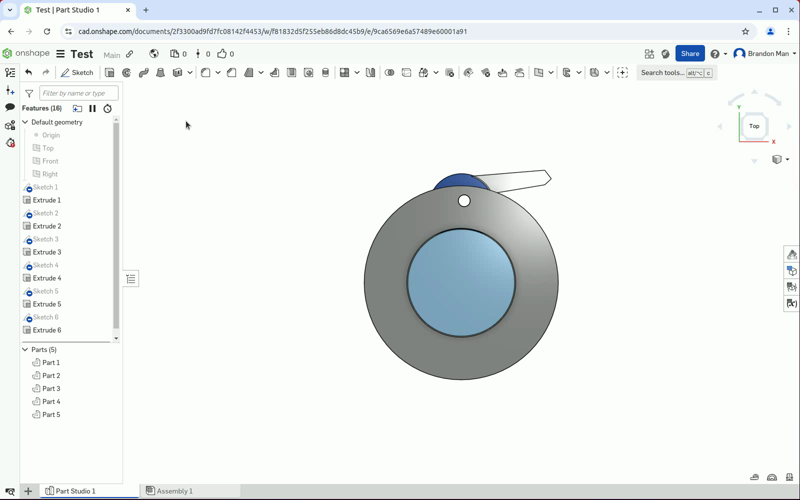
key(shift+h)
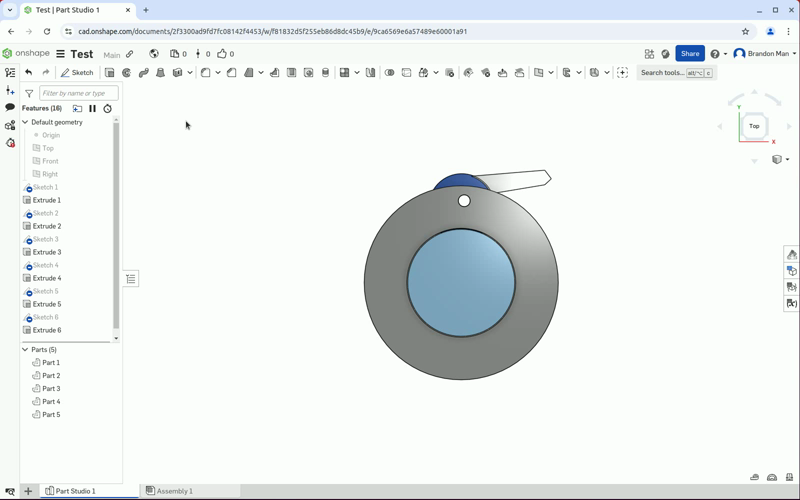
mouse_move(69, 189)
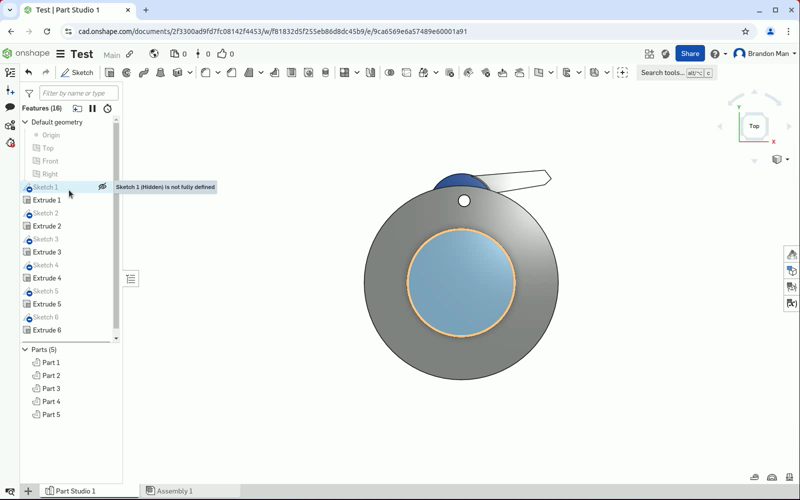
click(69, 189)
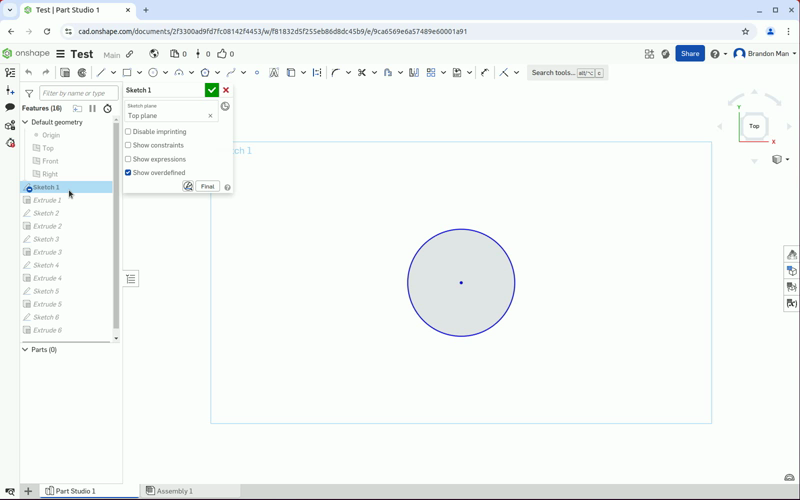
mouse_move(229, 92)
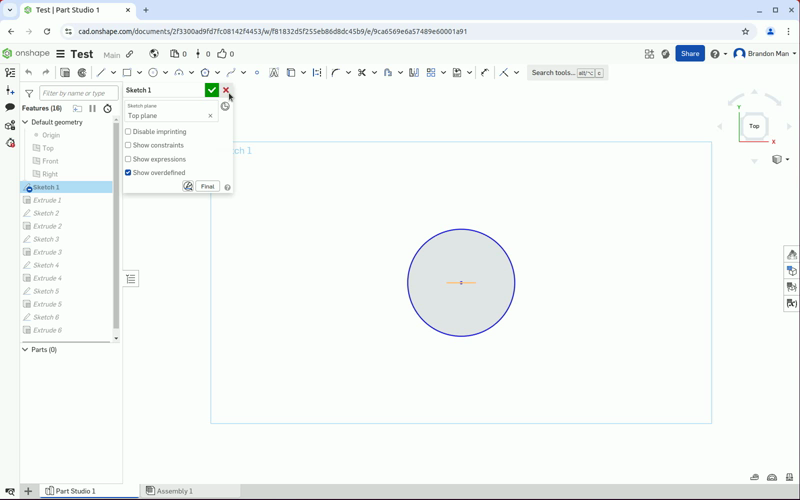
click(229, 92)
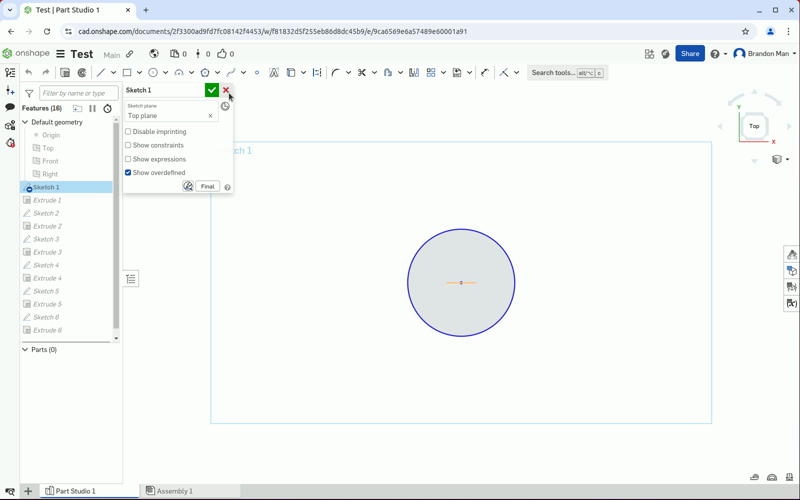
key(shift+s)
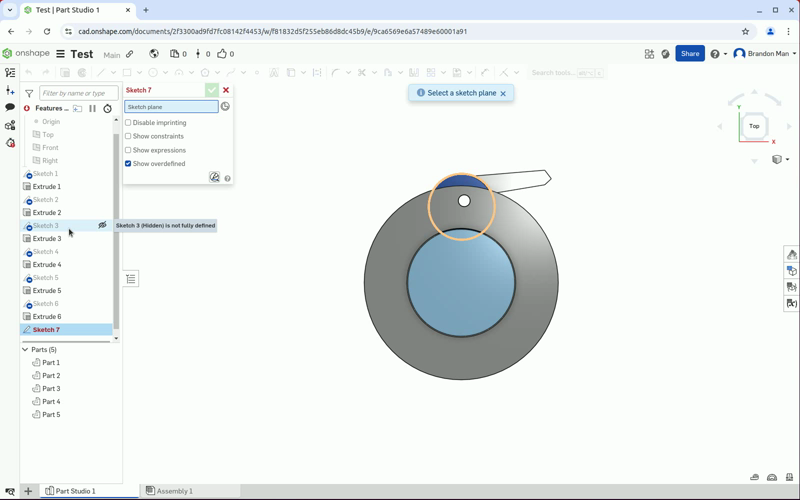
scroll(3)
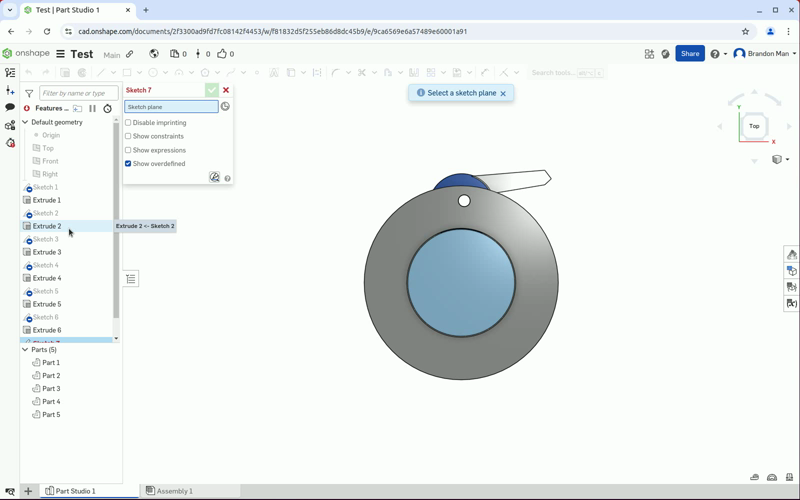
mouse_move(69, 150)
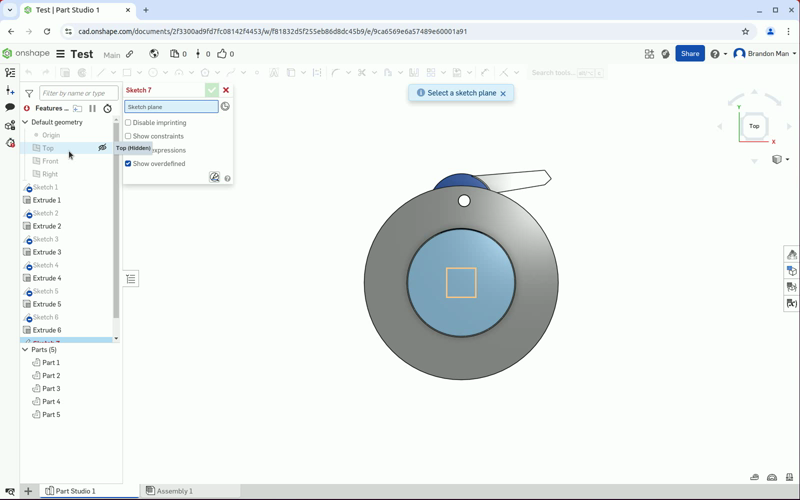
click(69, 150)
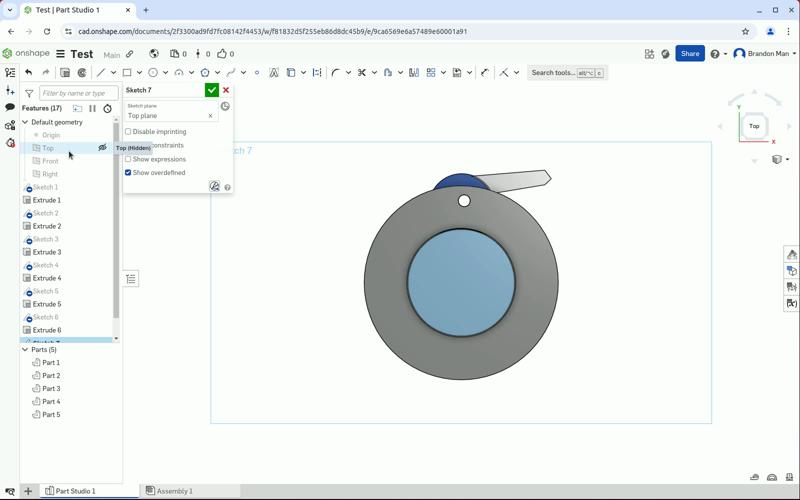
mouse_move(73, 352)
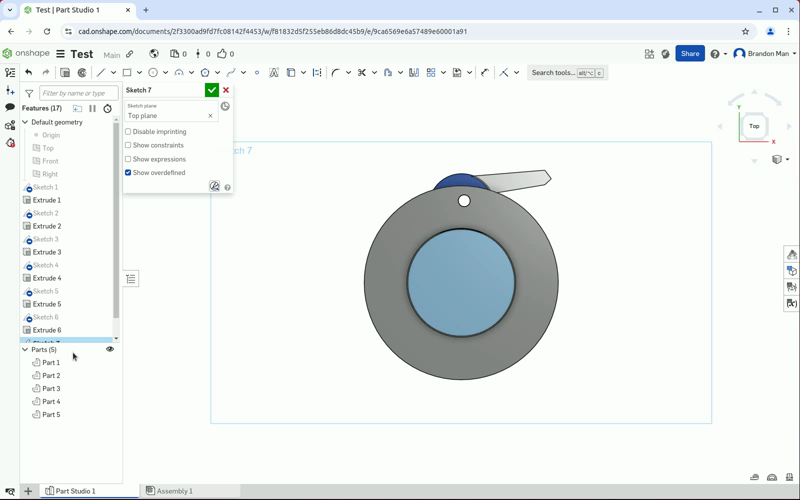
key(y)
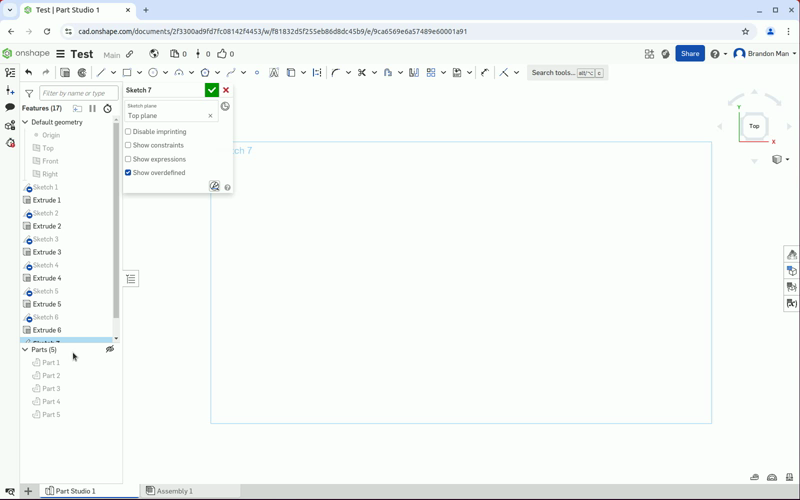
key(c)
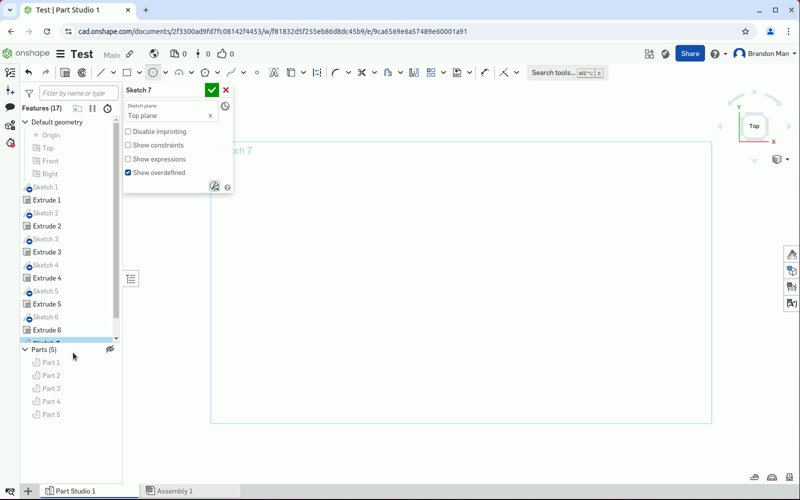
key_down(shift)
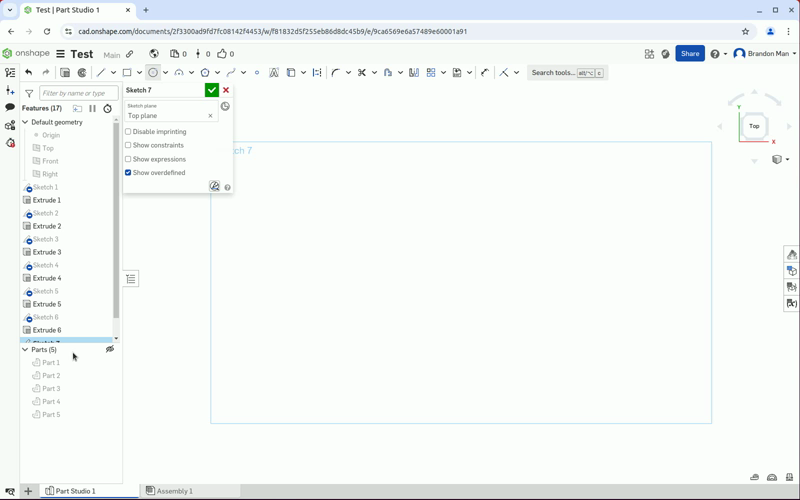
mouse_move(460, 282)
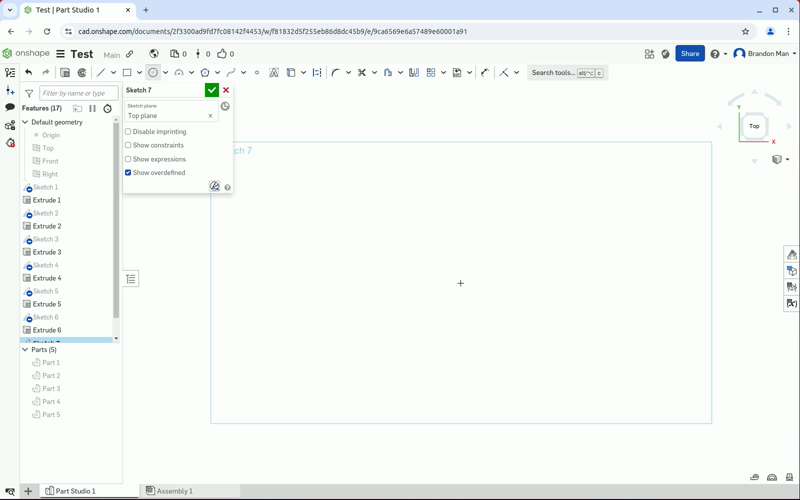
click(460, 282)
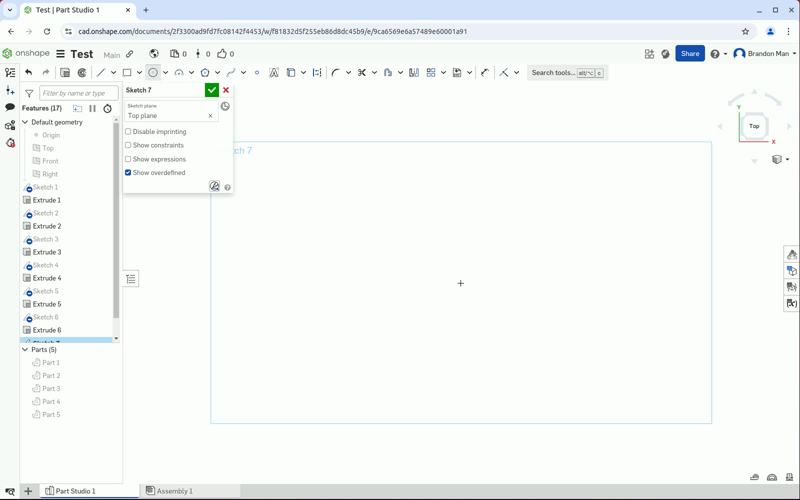
key_up(shift)
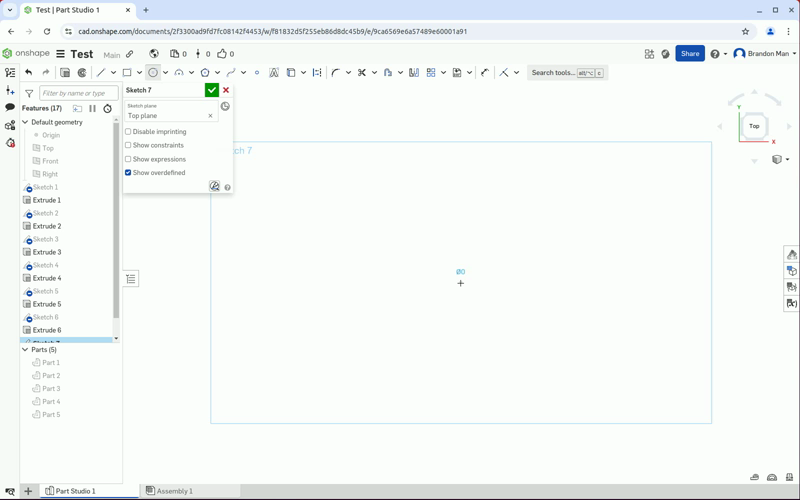
mouse_move(516, 282)
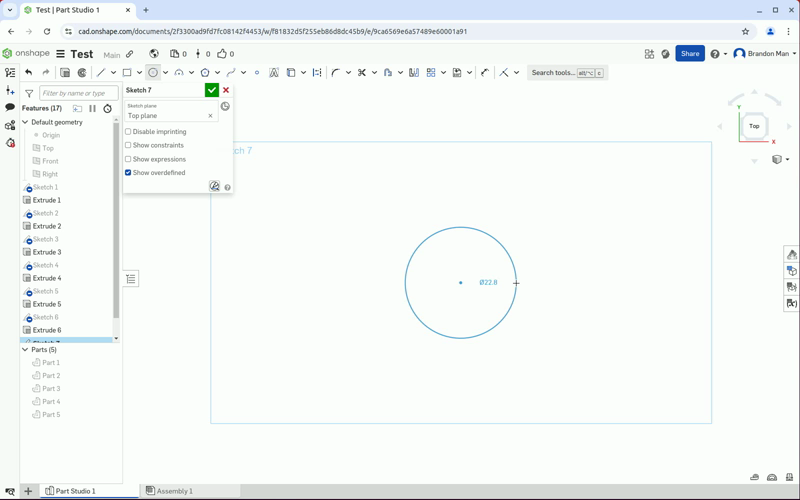
click(516, 282)
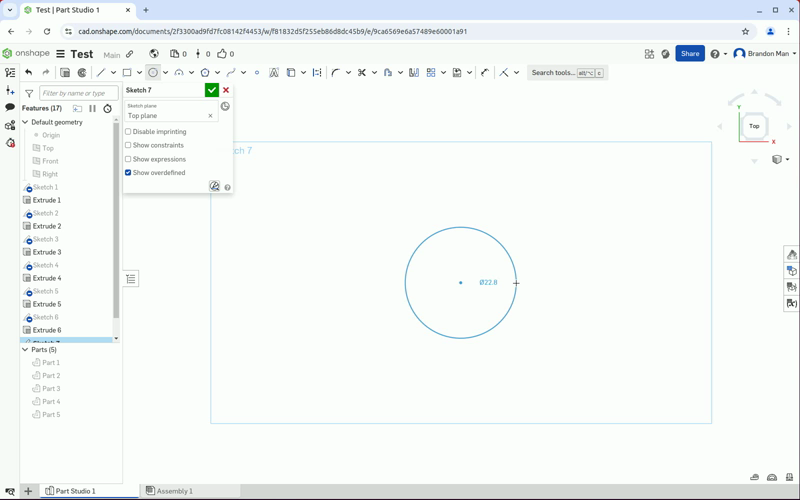
key(esc)
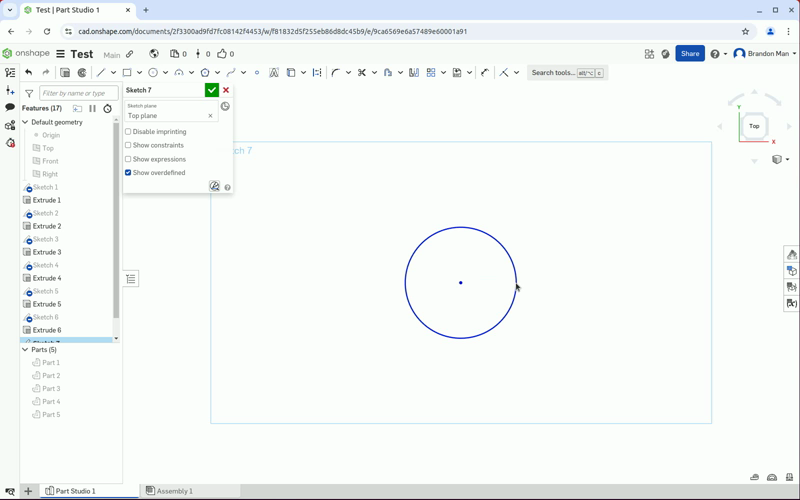
mouse_move(453, 309)
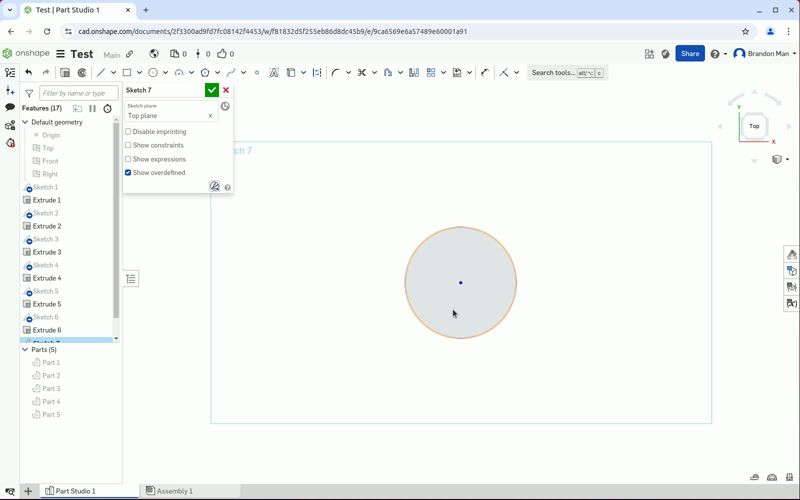
click(453, 309)
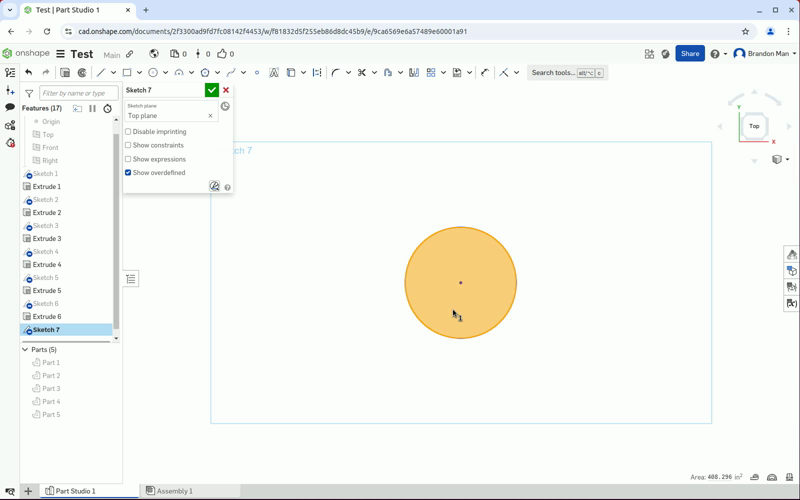
mouse_move(73, 352)
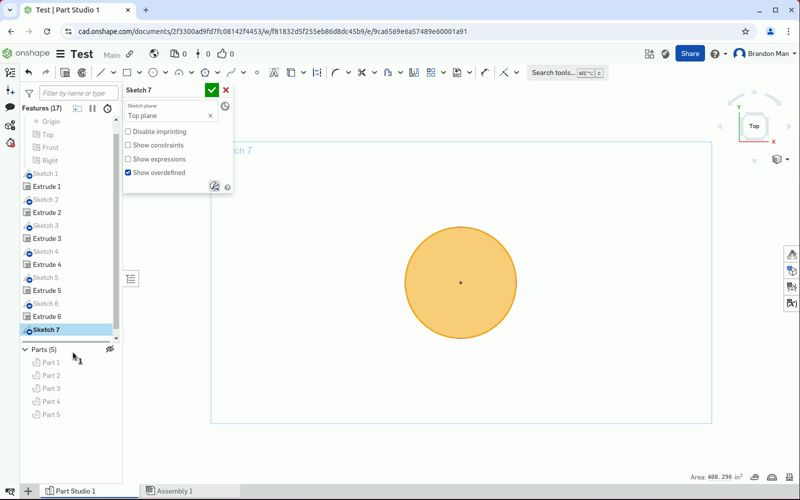
key(shift+y)
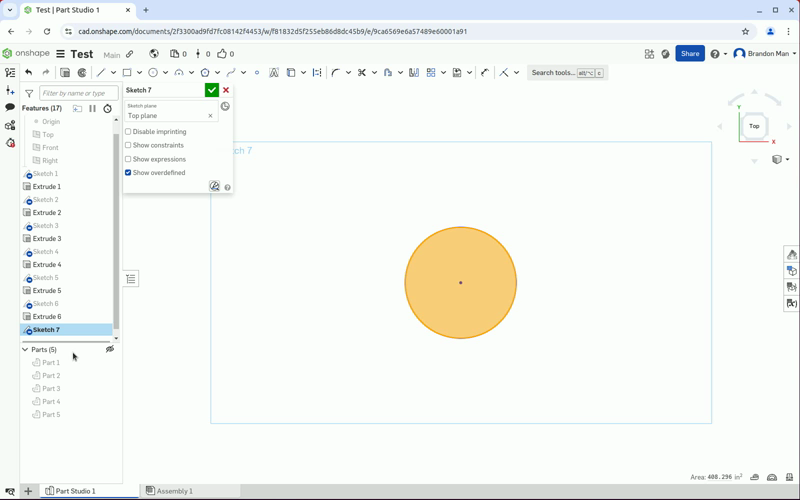
key(shift+e)
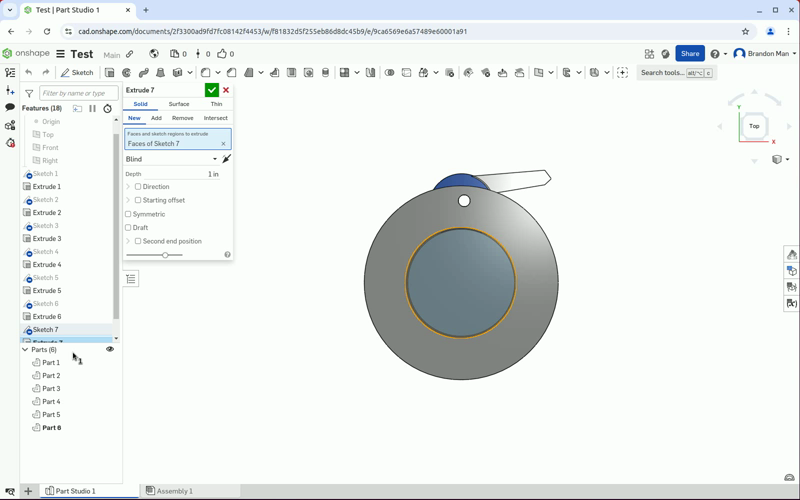
mouse_move(143, 106)
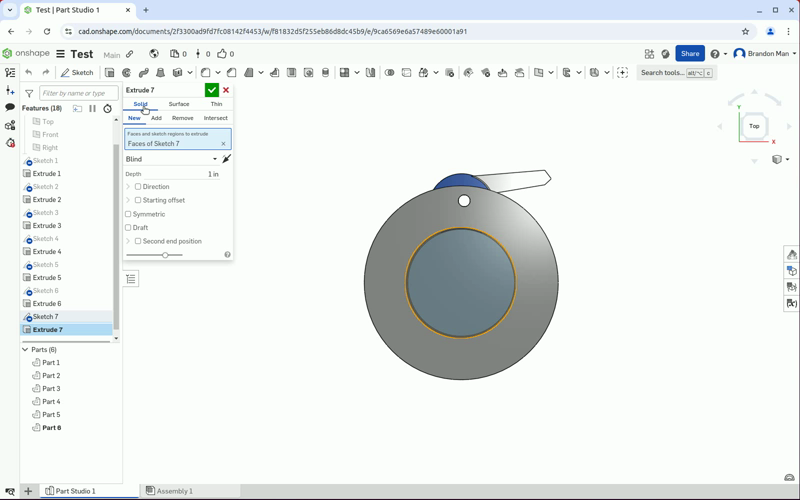
click(143, 106)
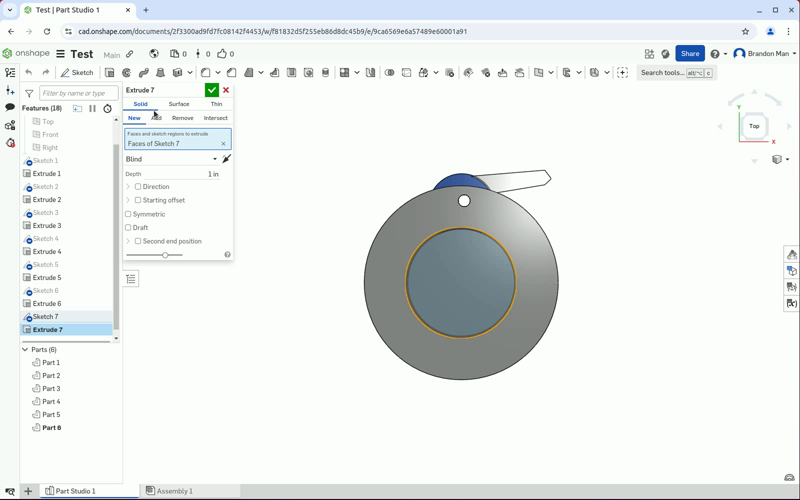
mouse_move(186, 120)
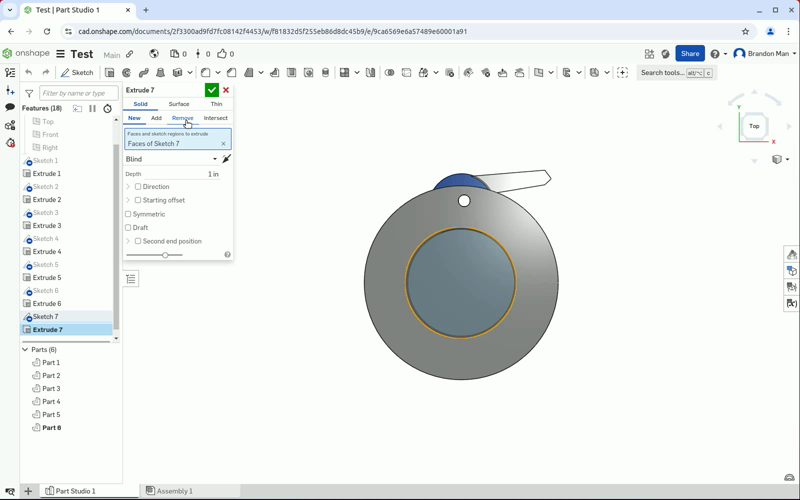
click(186, 120)
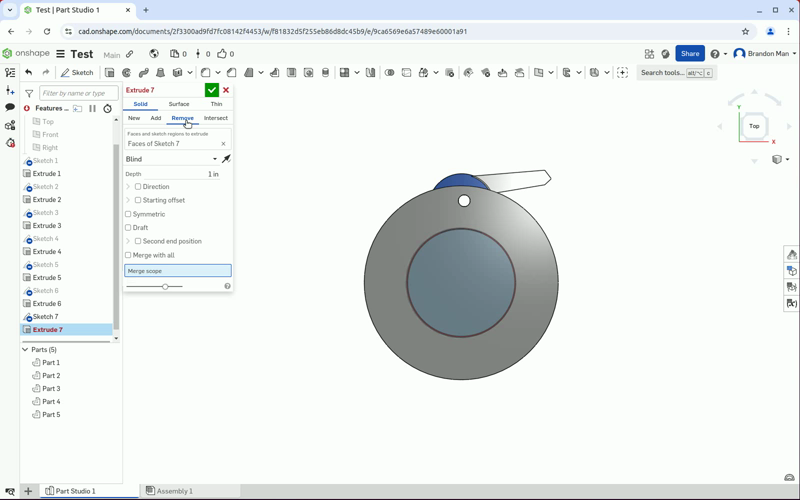
key(tab, 4)
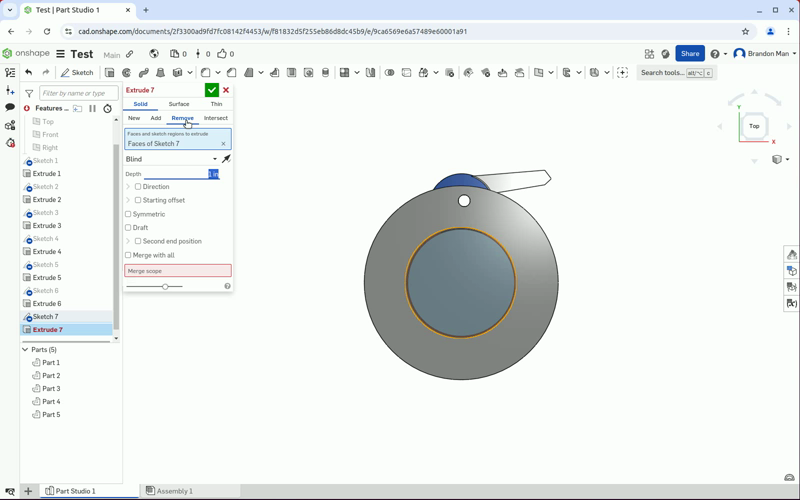
text(9.148)
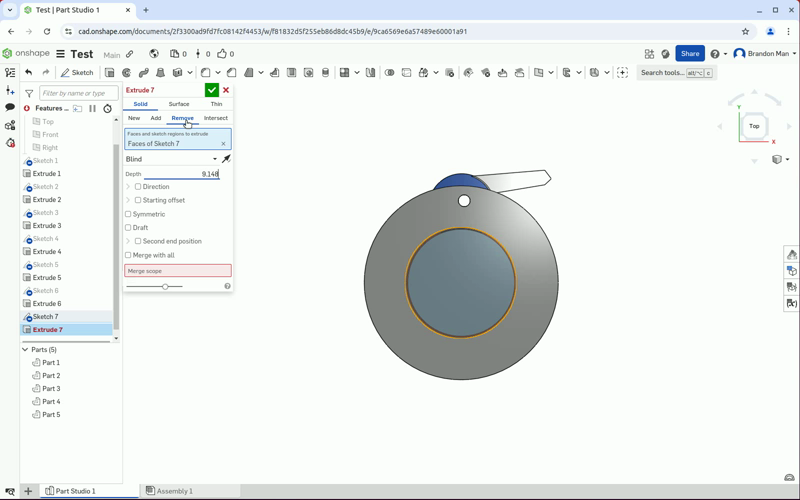
key(tab, 3)
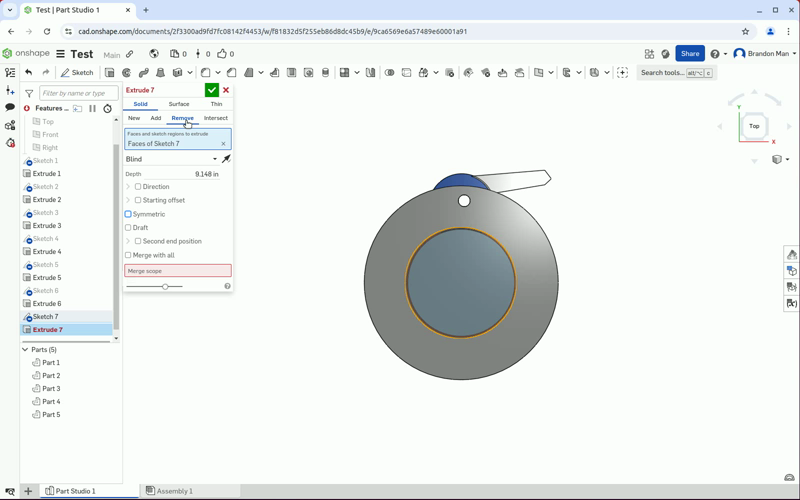
key(space)
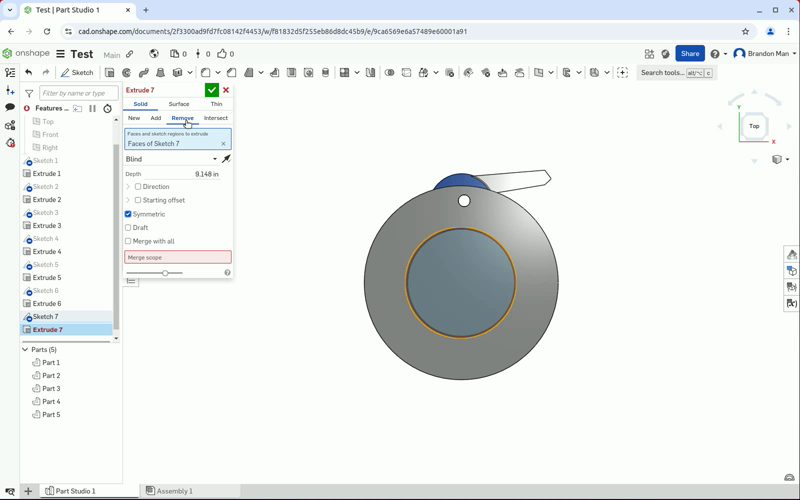
key(tab, 2)
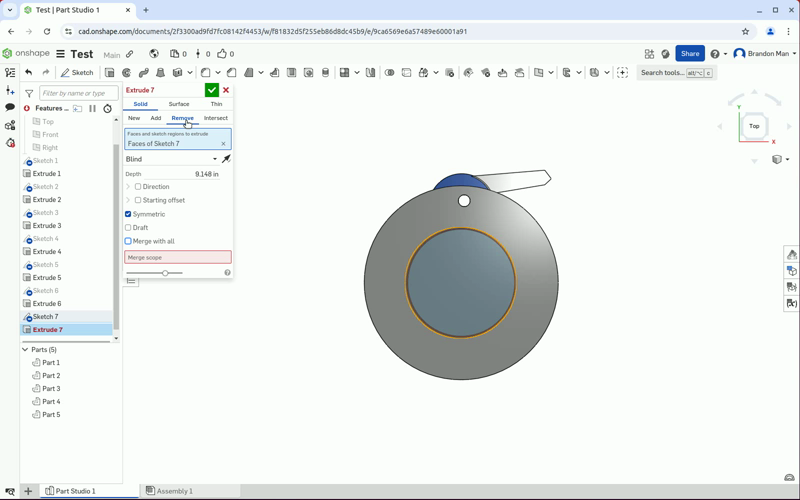
key(space)
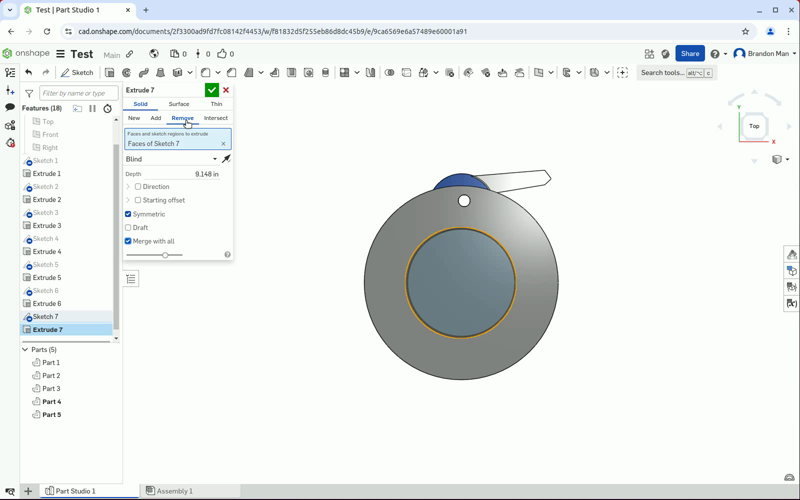
key(enter)
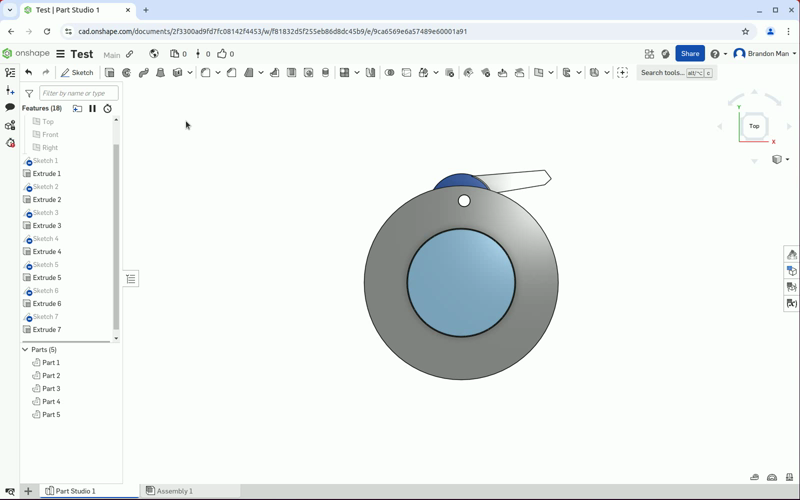
key(shift+h)
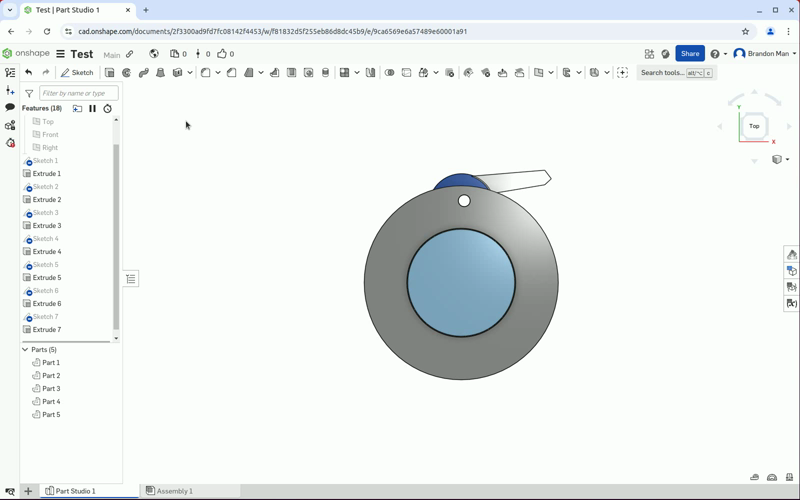
key(shift+h)
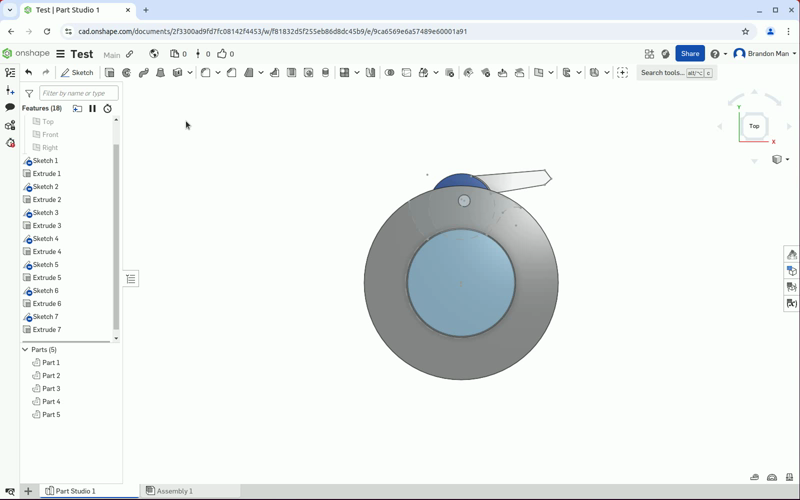
key(shift+7)
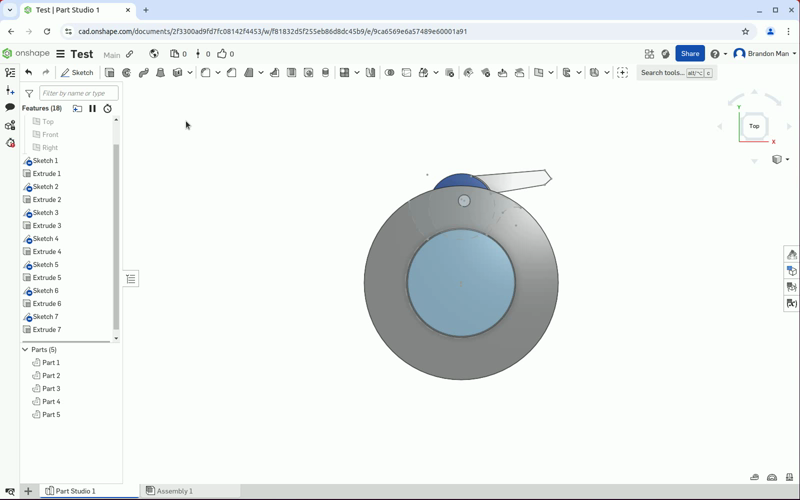
key(up, 3)
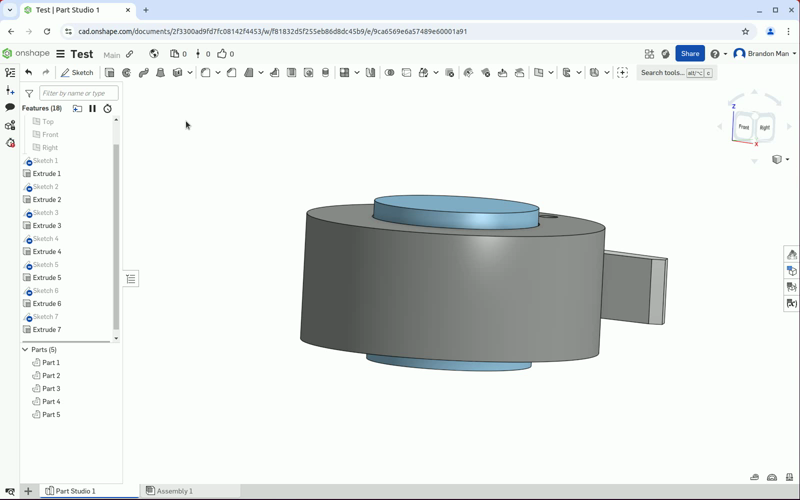
key(left, 3)
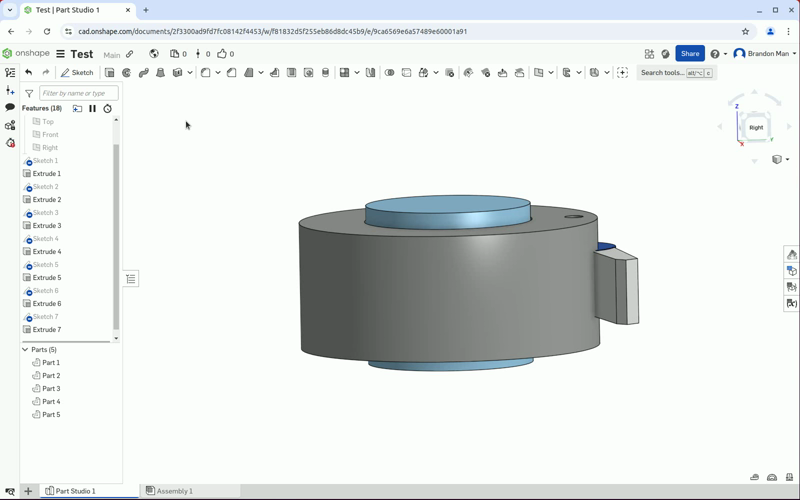
key(right, 3)
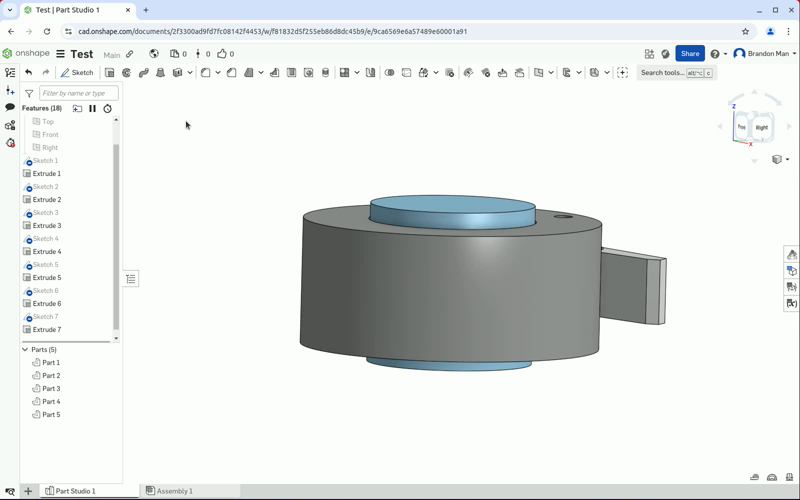
key(down, 3)
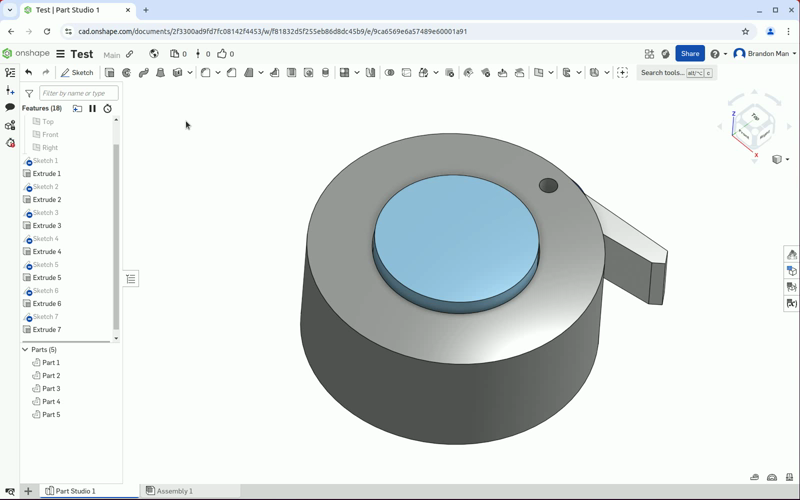
mouse_move(69, 163)
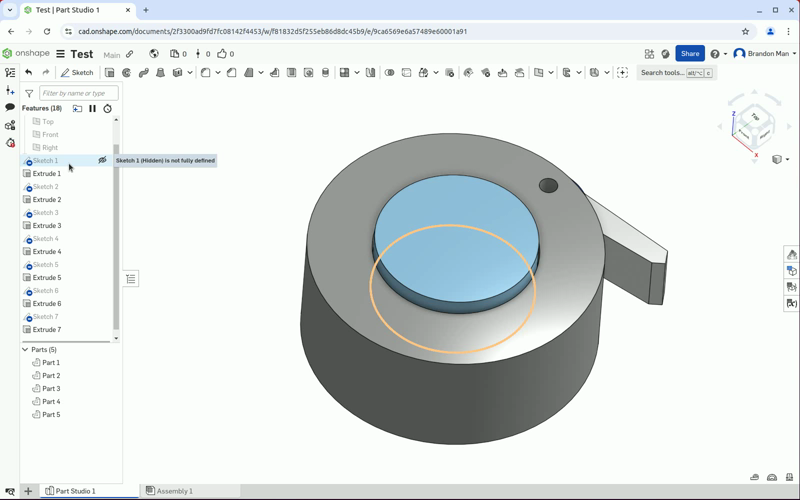
click(69, 163)